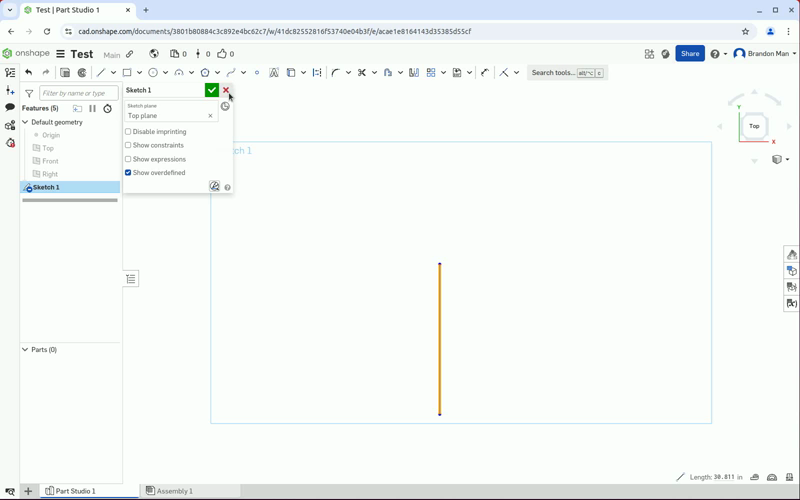
key(shift+h)
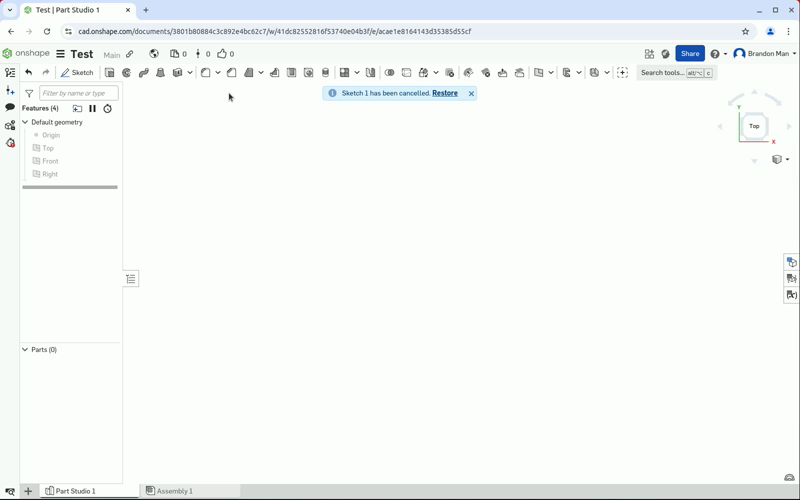
mouse_move(73, 352)
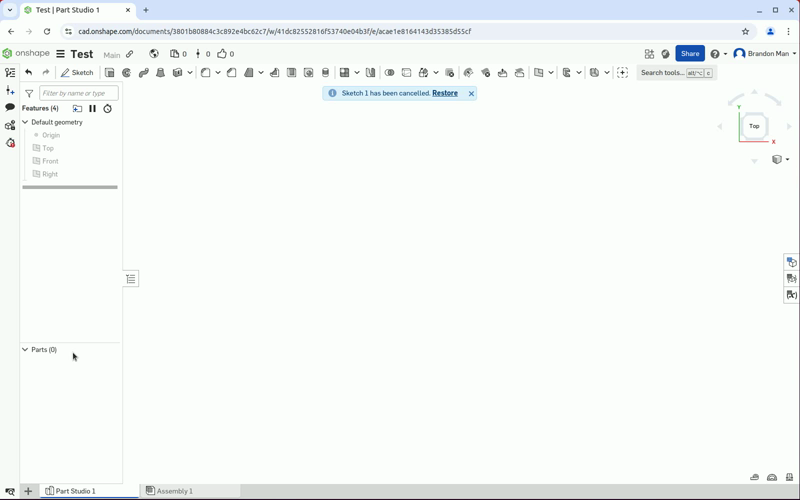
key(y)
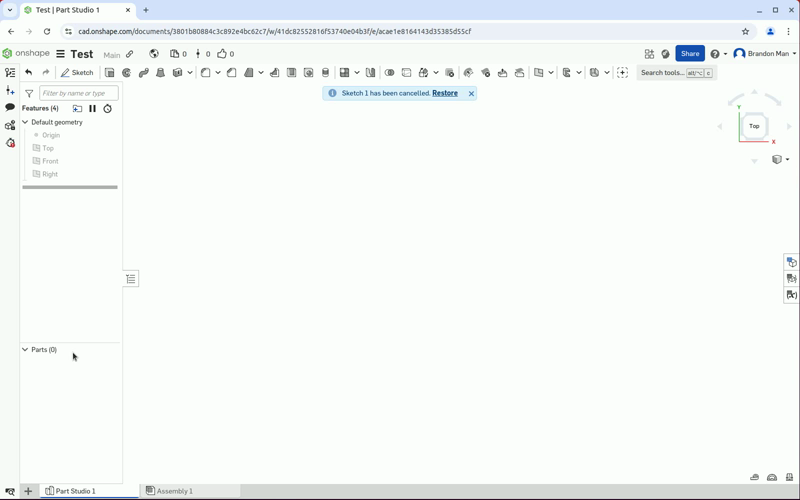
key(shift+p)
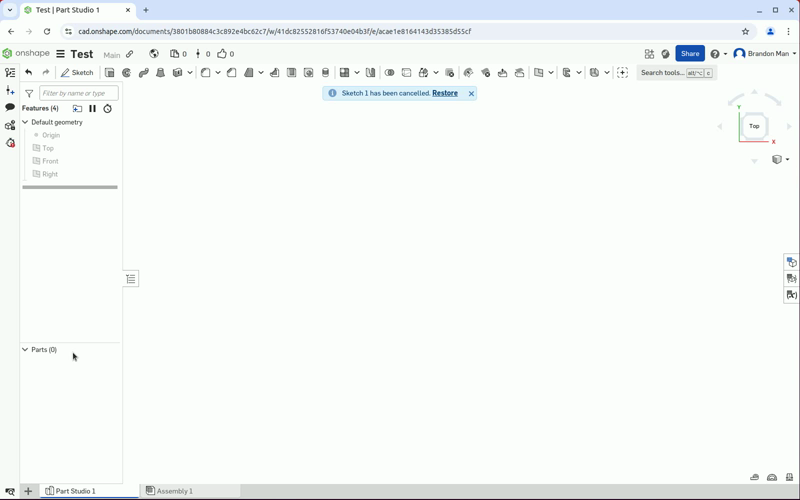
key(space)
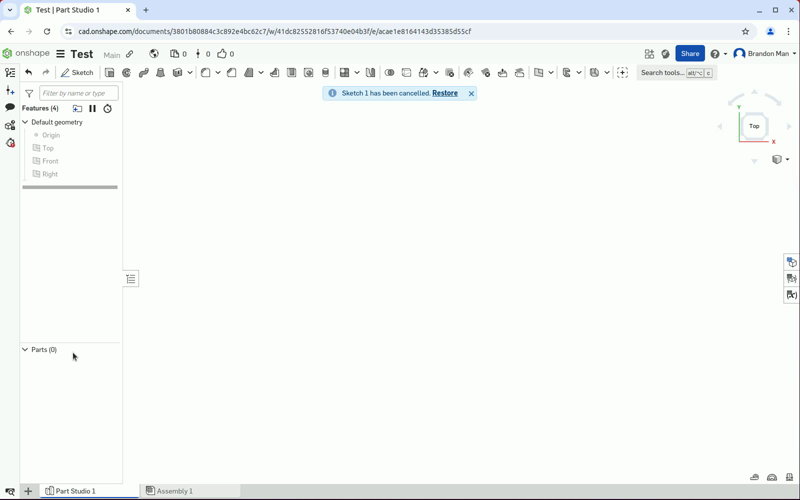
key_down(shift)
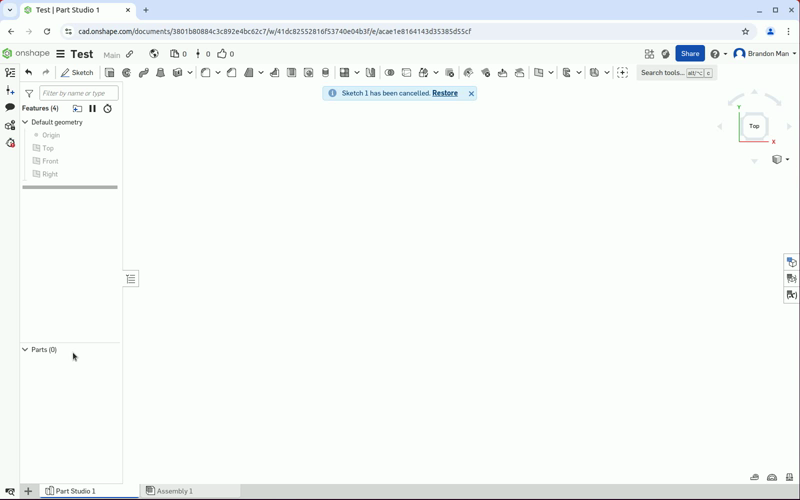
key(up)
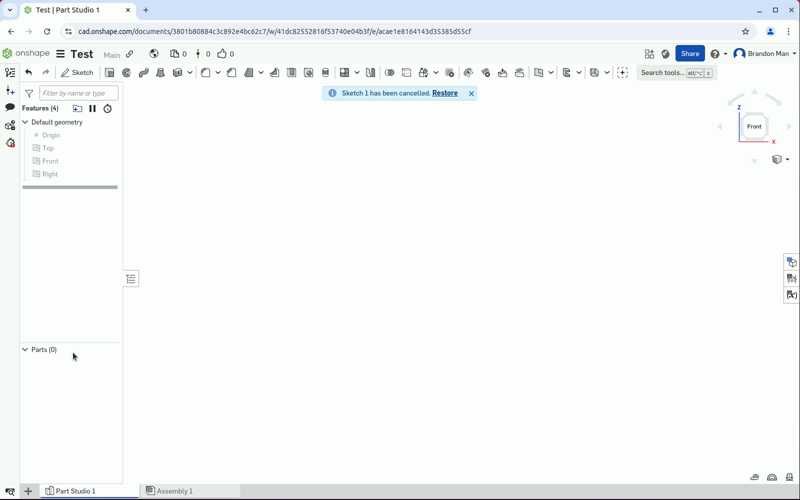
key_up(shift)
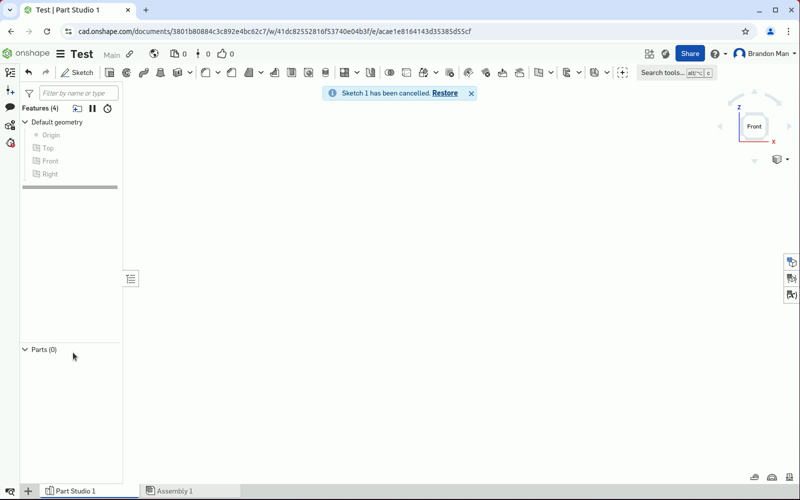
mouse_move(73, 352)
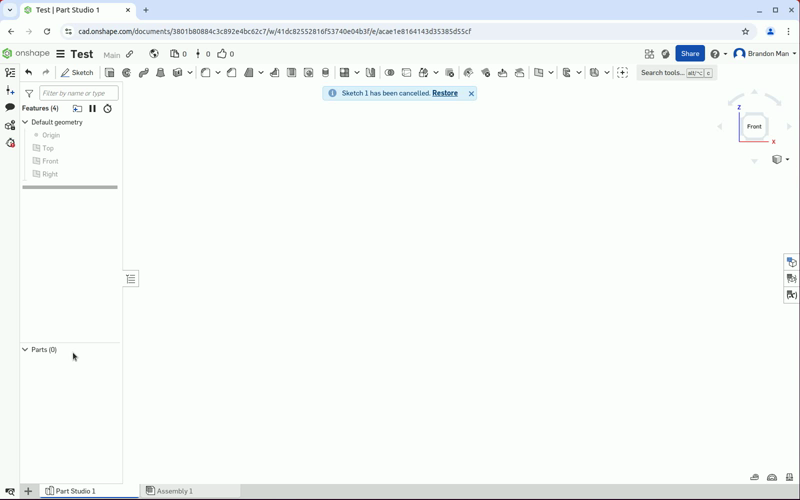
key(shift+y)
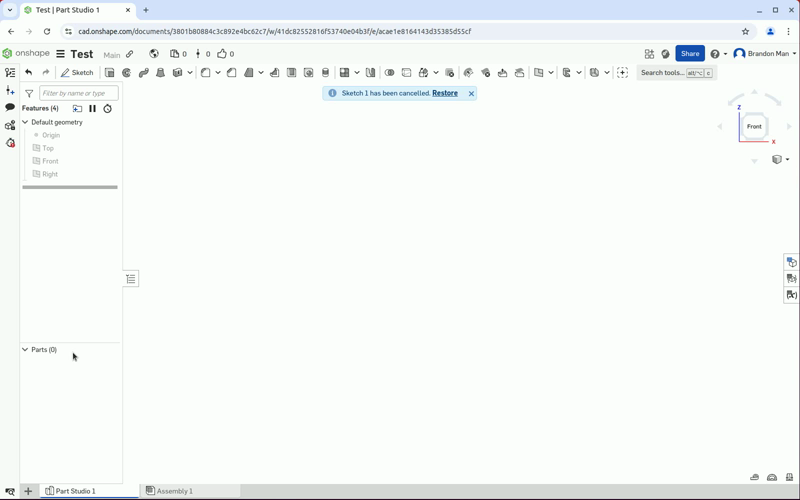
key(shift+s)
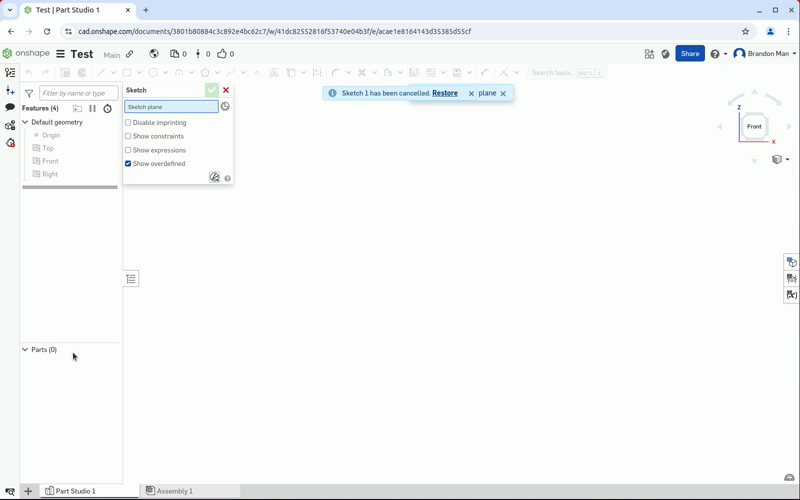
mouse_move(73, 163)
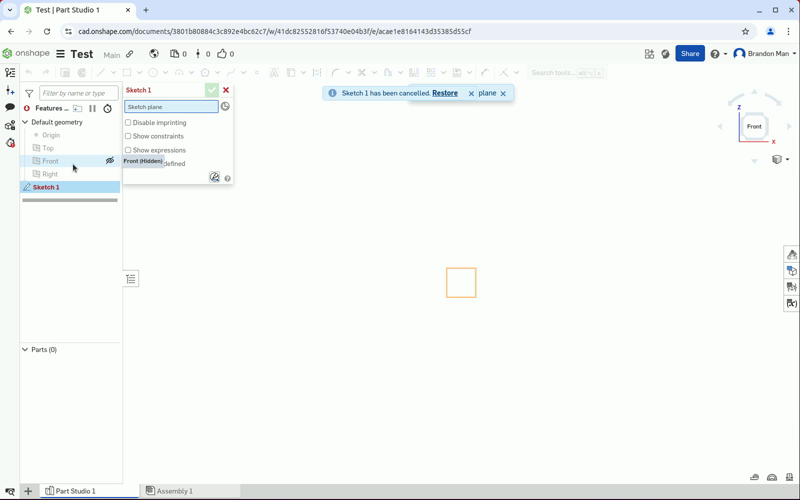
click(73, 163)
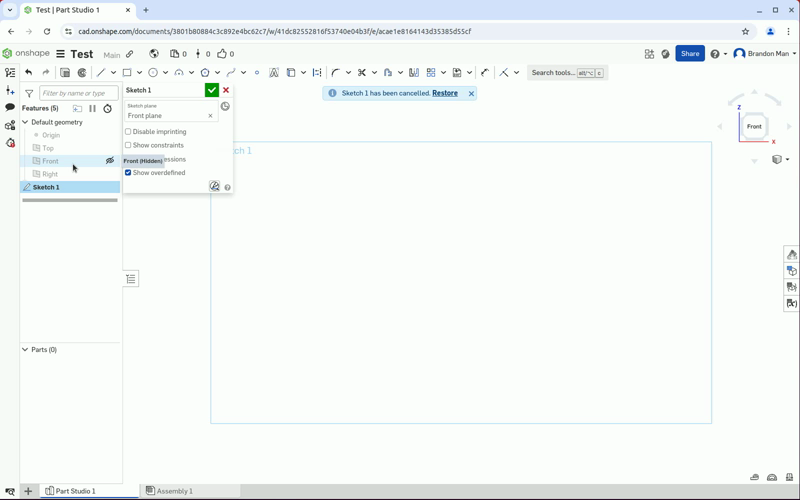
mouse_move(73, 352)
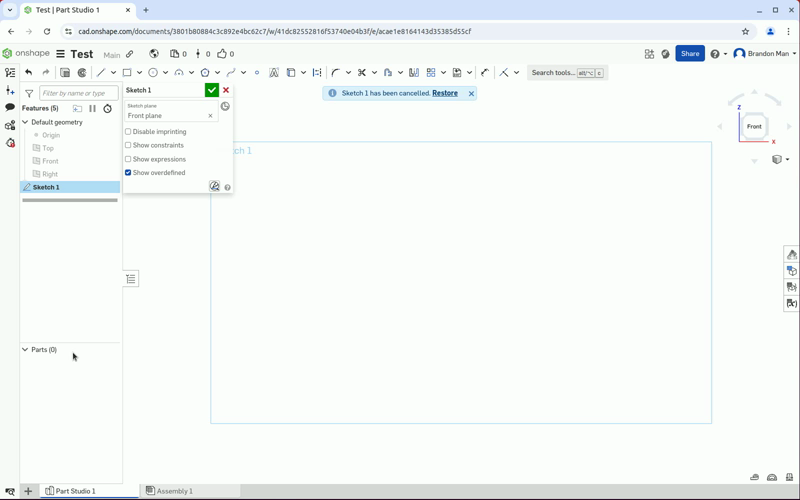
key(y)
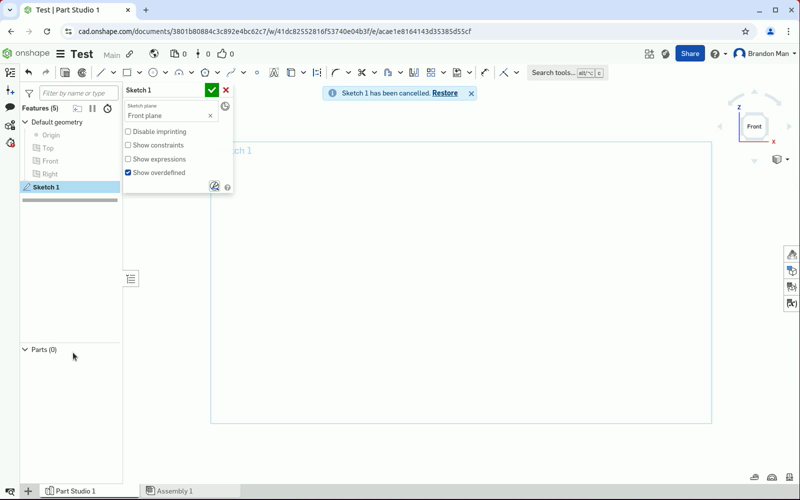
key(l)
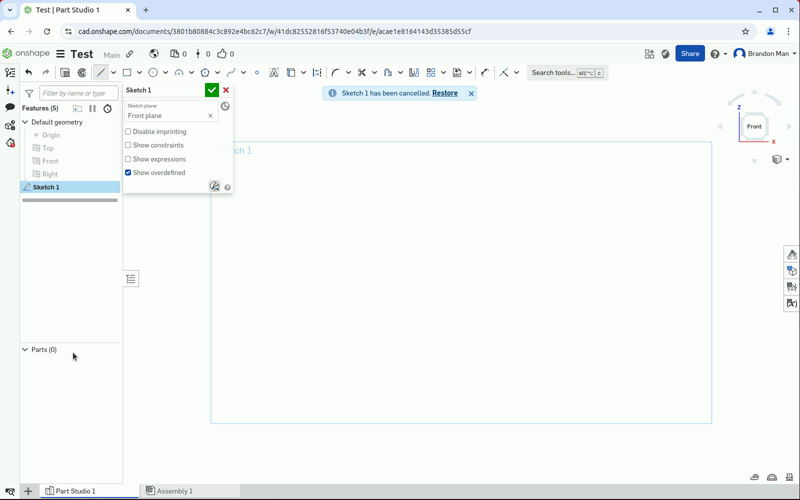
key_down(shift)
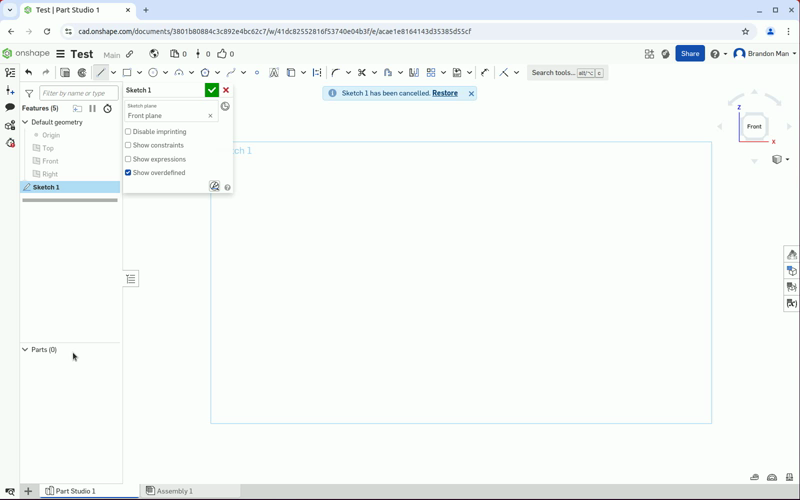
mouse_move(460, 282)
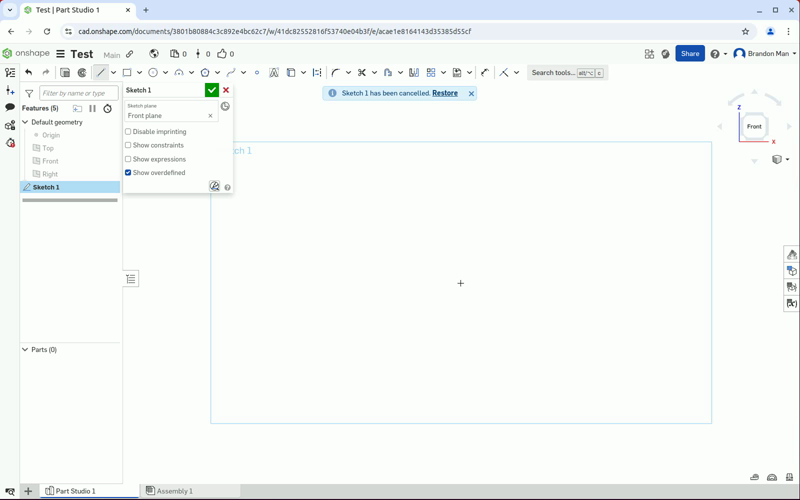
click(460, 282)
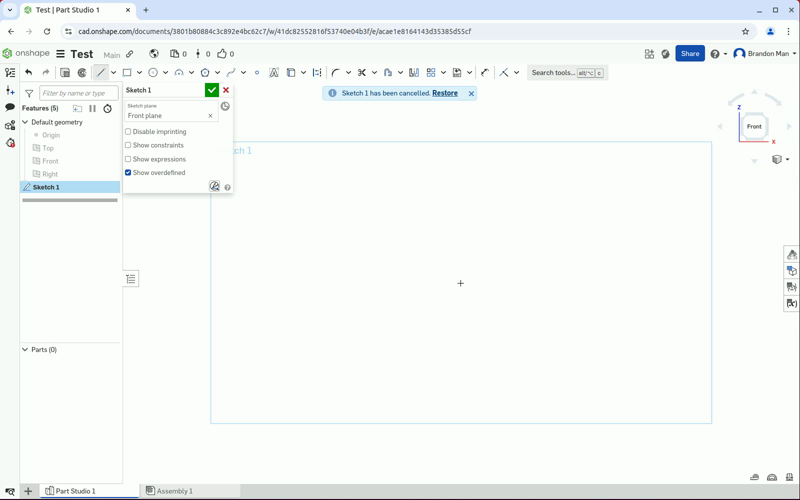
key_up(shift)
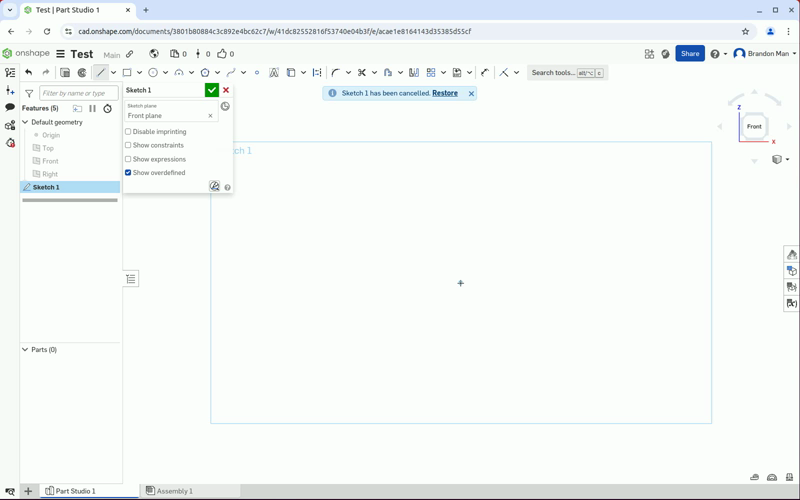
key_down(shift)
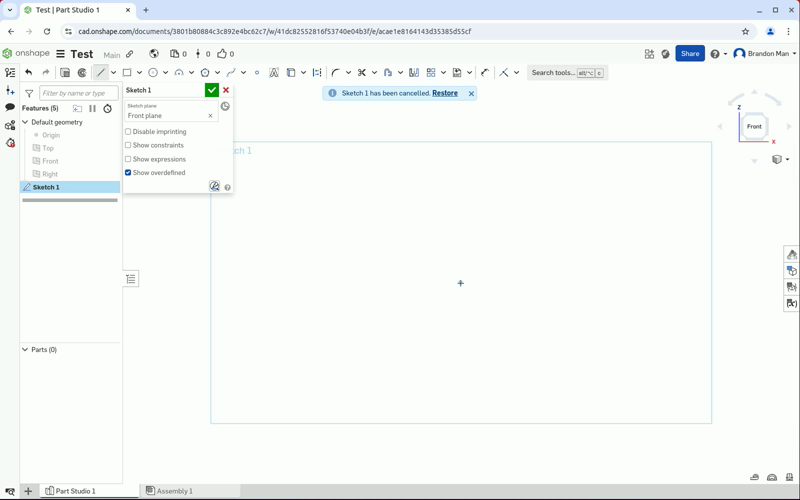
mouse_move(573, 282)
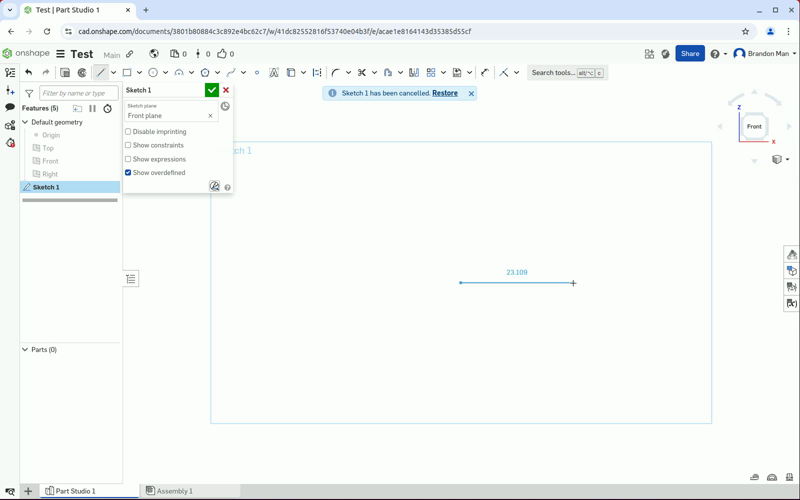
click(573, 282)
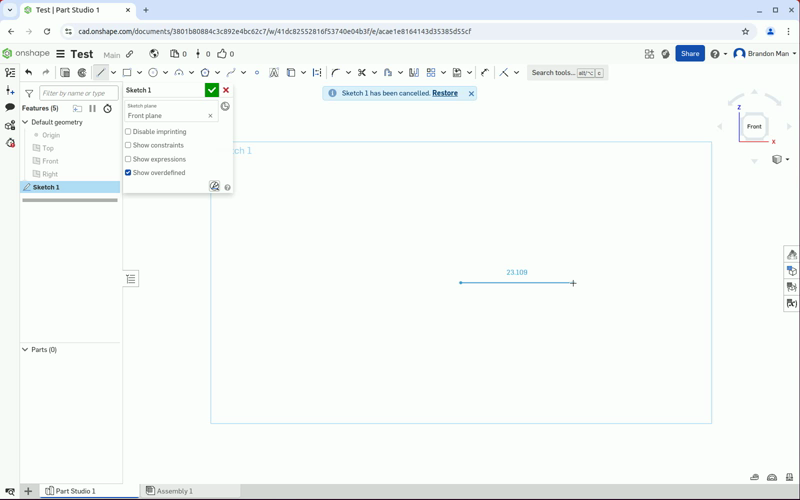
key_up(shift)
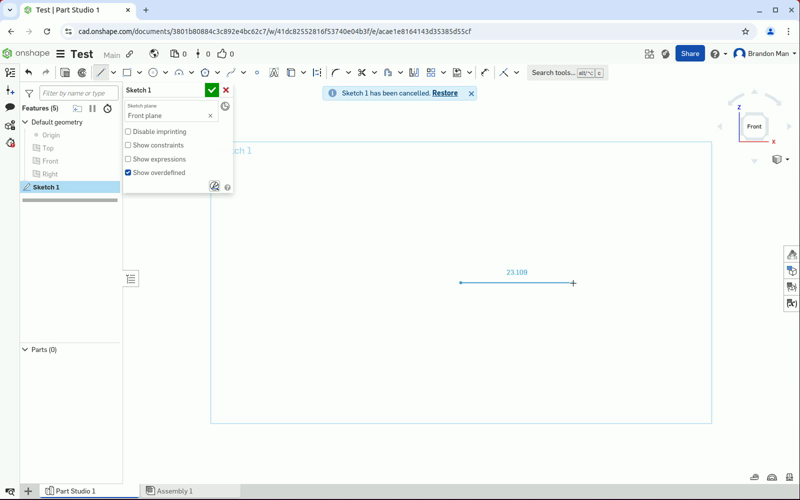
key_down(shift)
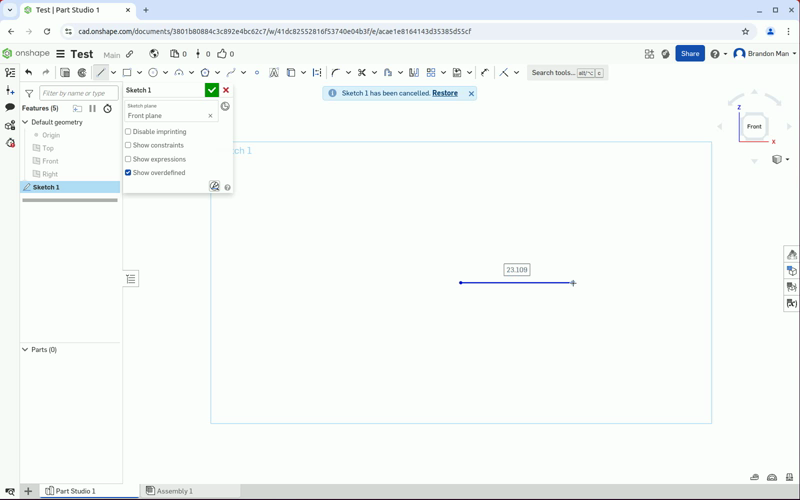
mouse_move(589, 282)
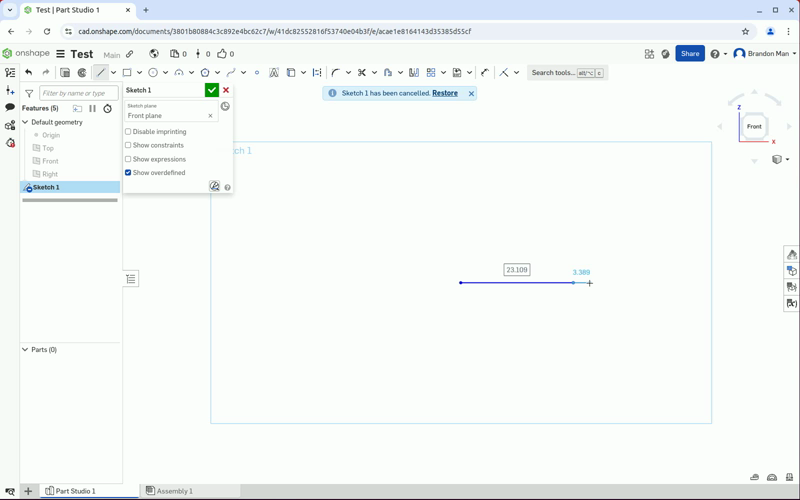
mouse_move(573, 245)
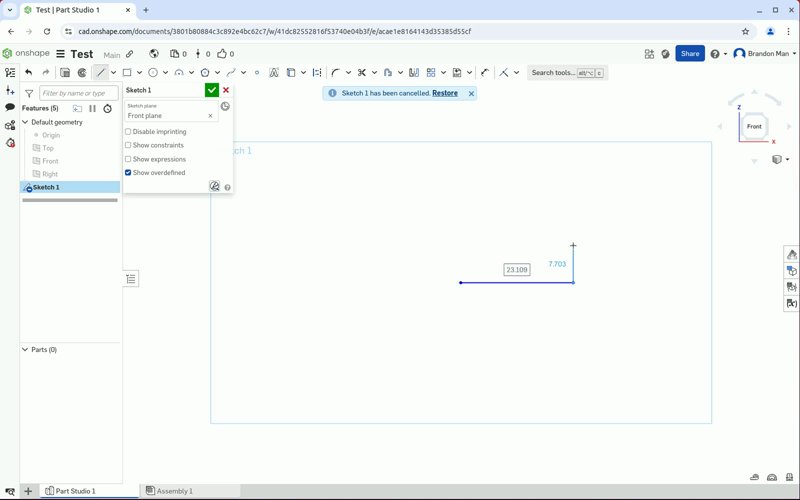
click(573, 245)
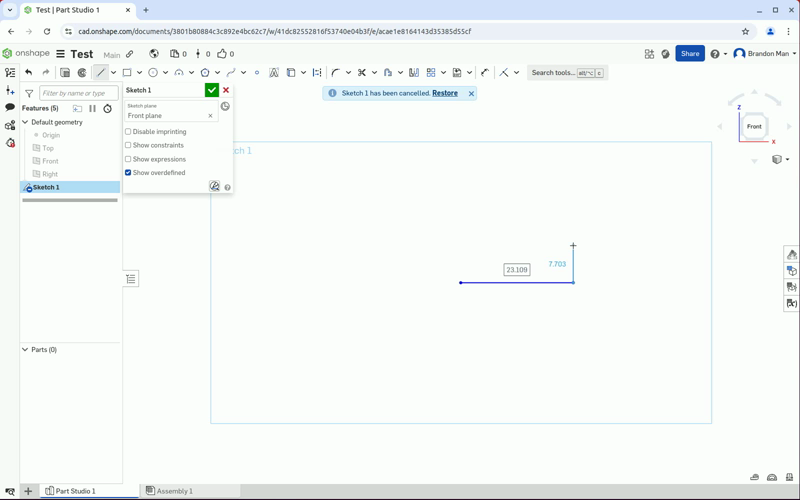
key_up(shift)
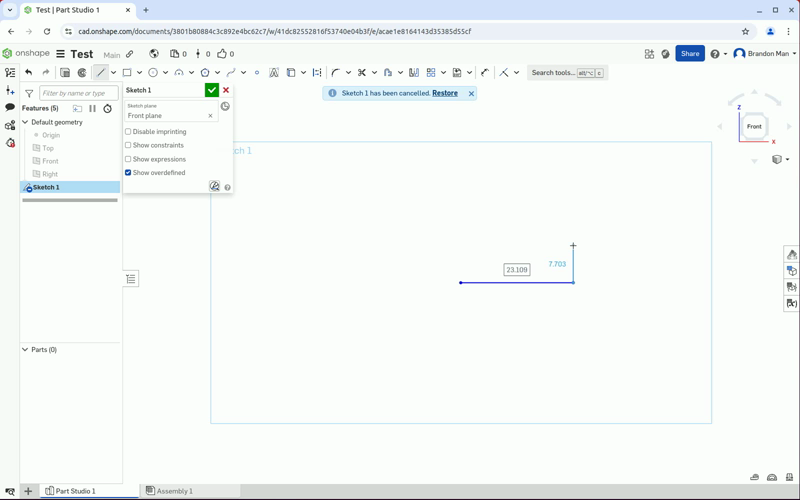
key_down(shift)
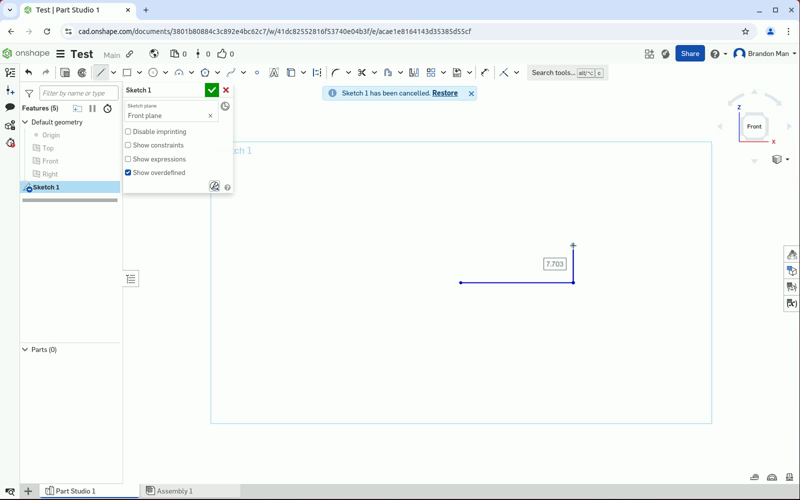
mouse_move(460, 245)
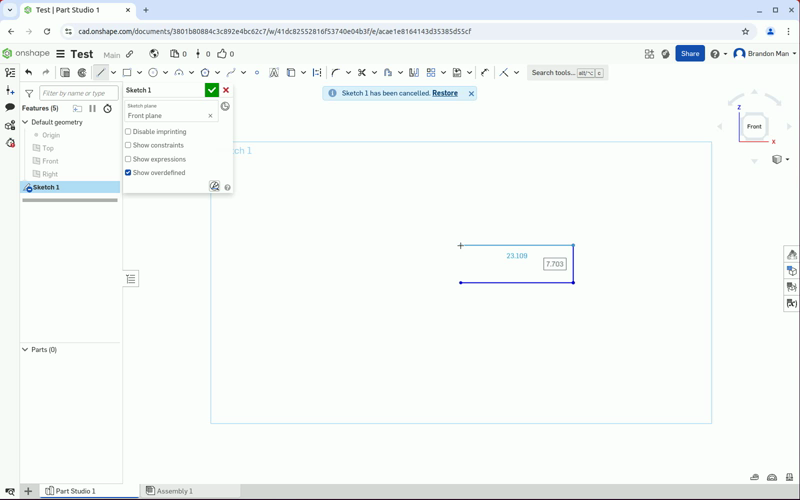
click(460, 245)
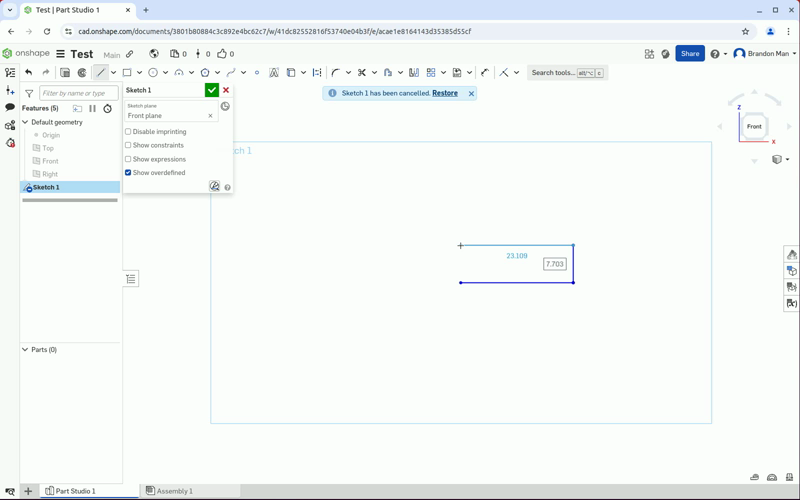
key_up(shift)
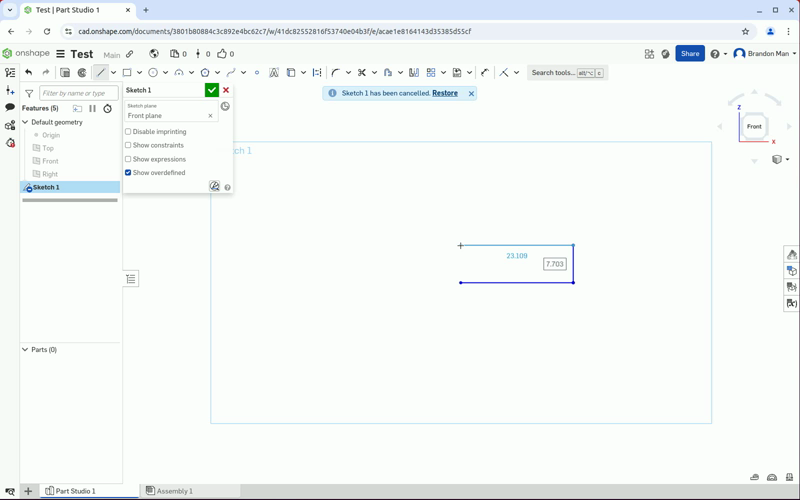
mouse_move(490, 245)
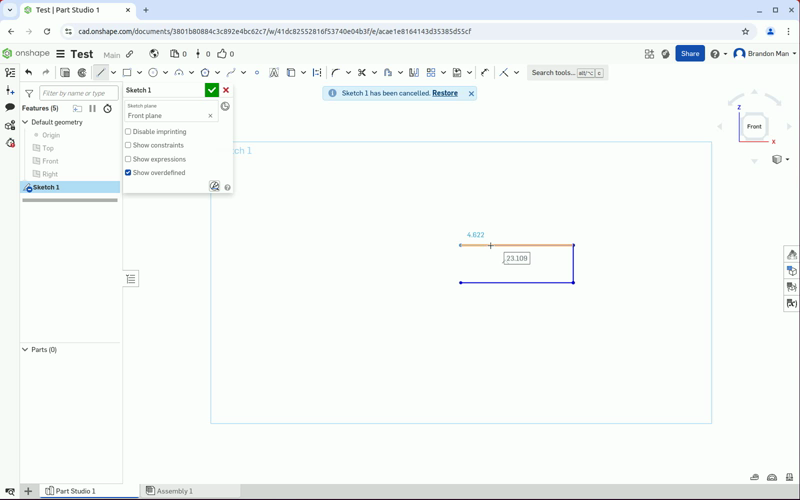
key_down(shift)
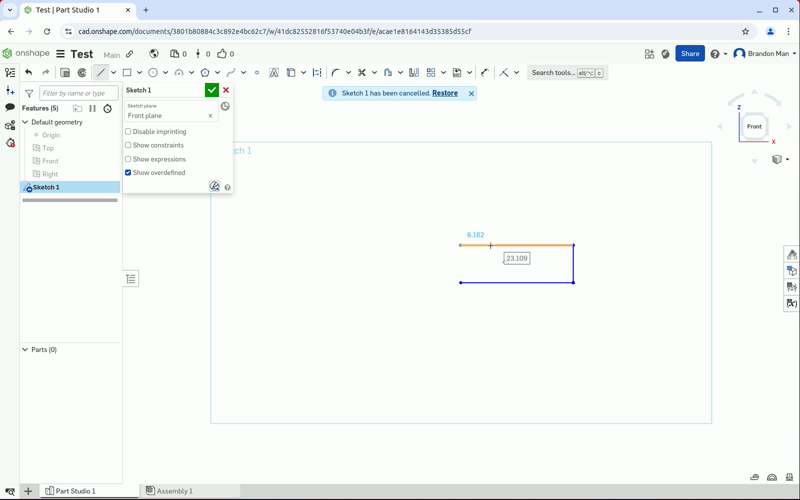
mouse_move(460, 282)
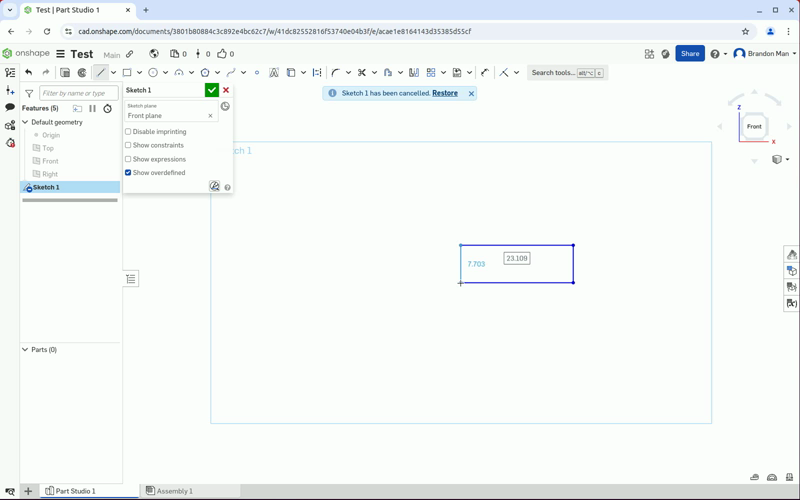
key_up(shift)
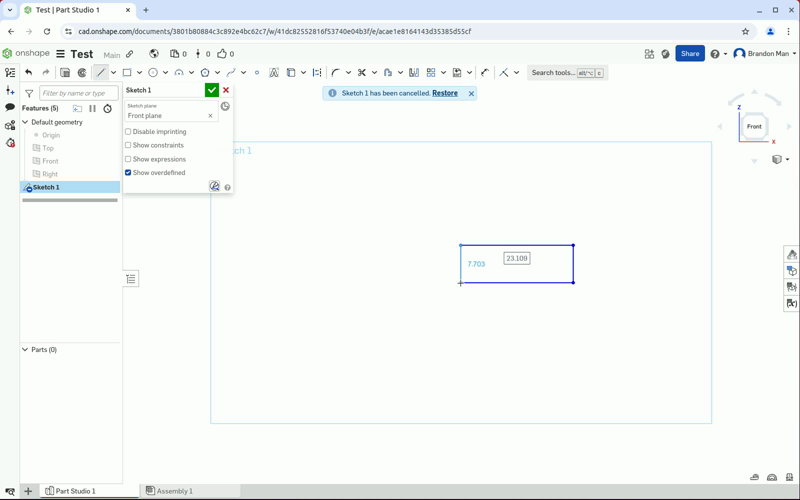
click(460, 282)
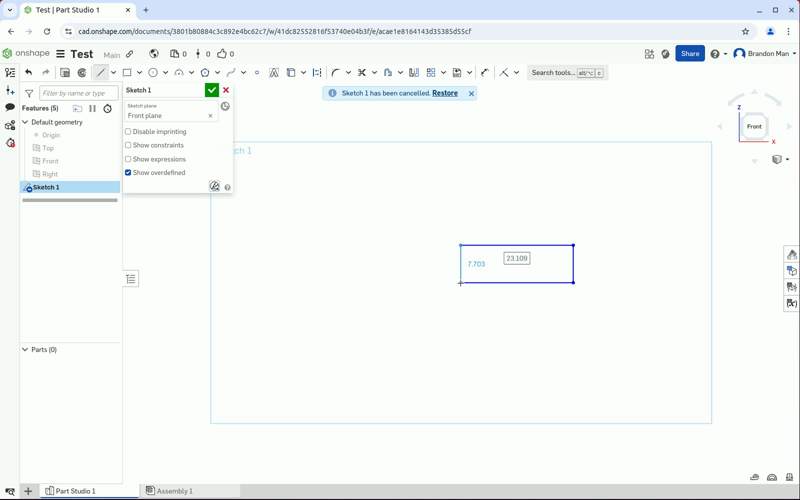
key(esc)
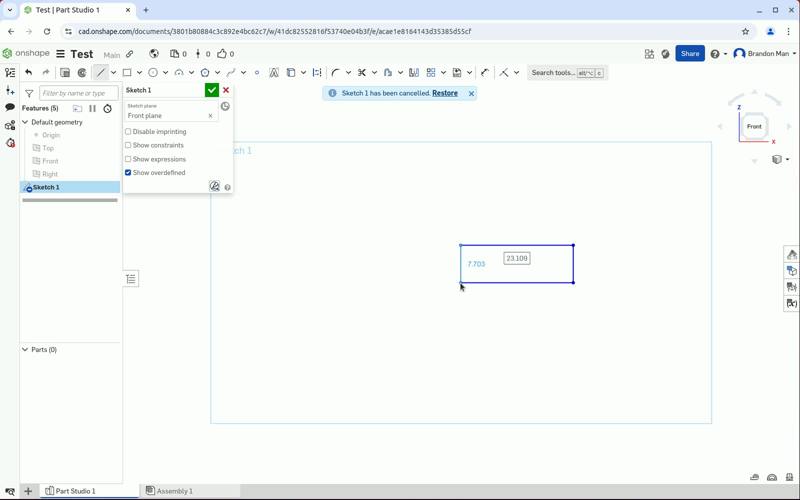
mouse_move(559, 254)
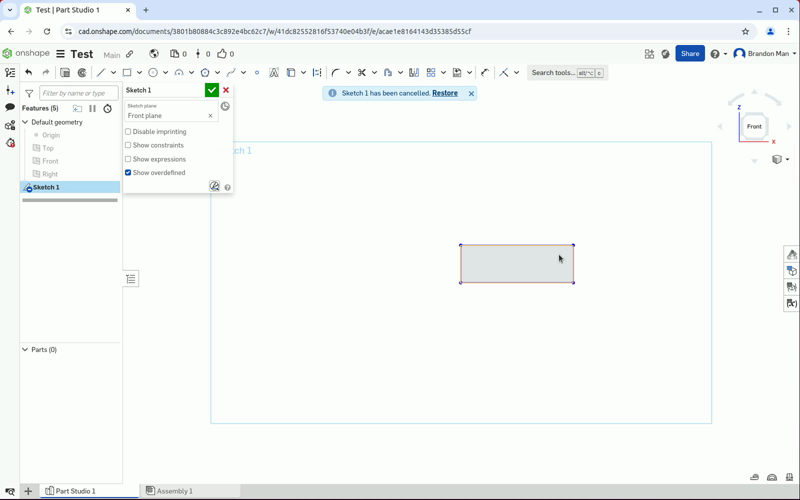
click(559, 254)
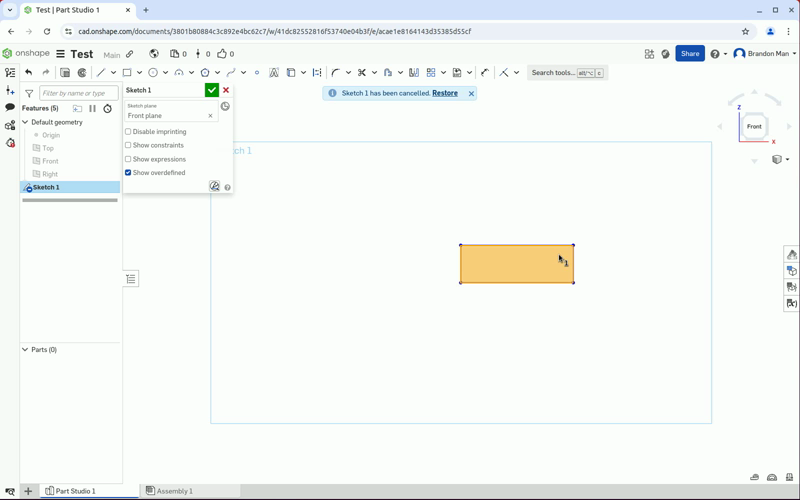
mouse_move(73, 352)
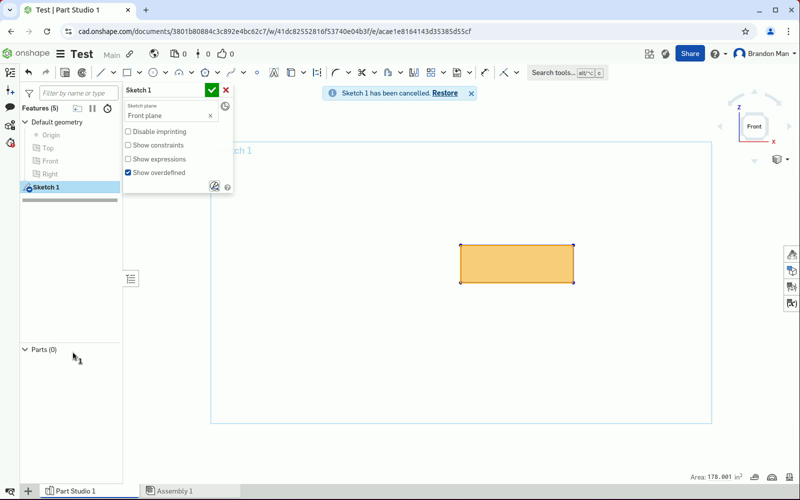
key(shift+y)
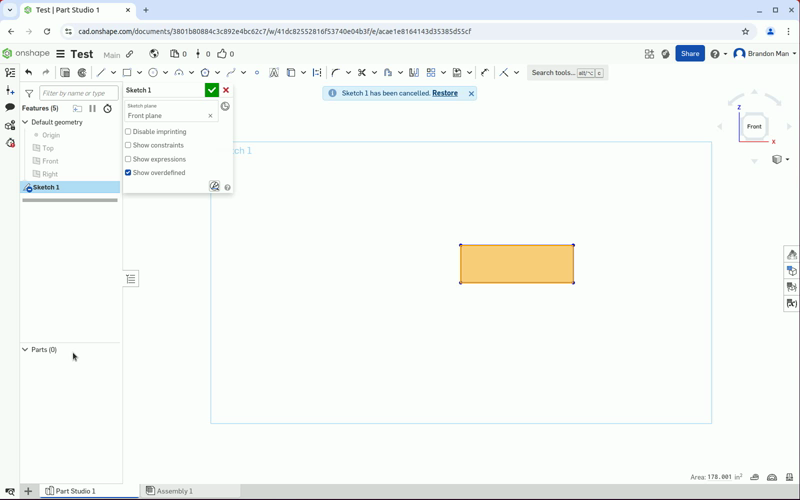
key(shift+e)
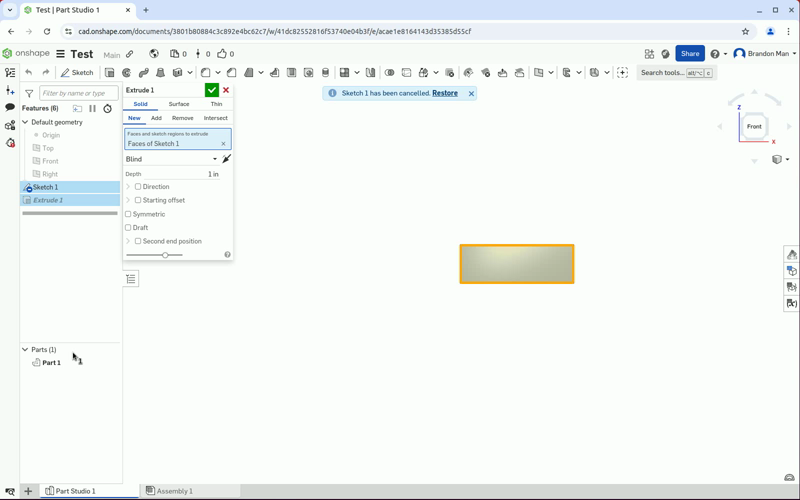
mouse_move(143, 106)
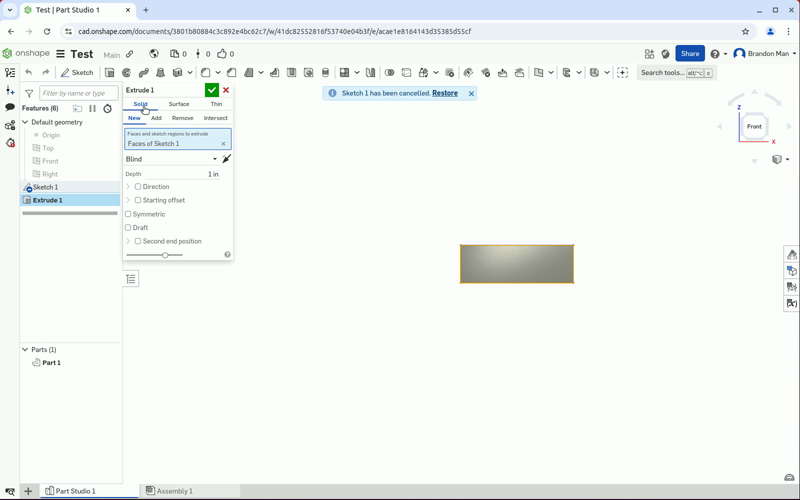
click(143, 106)
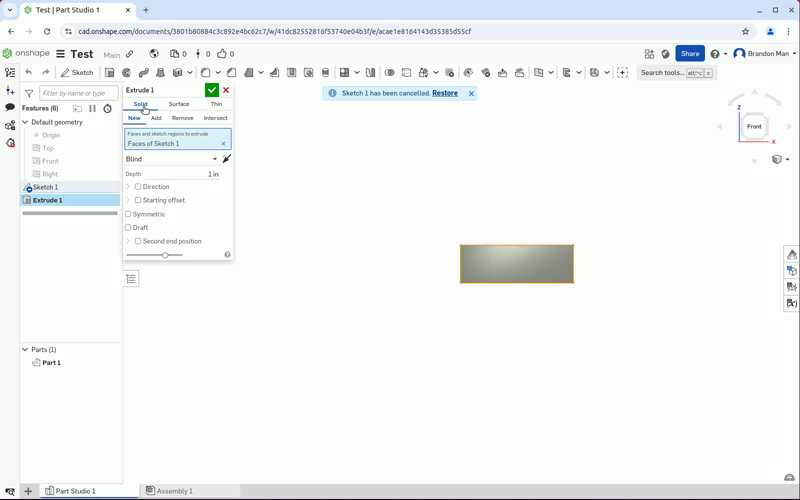
mouse_move(137, 120)
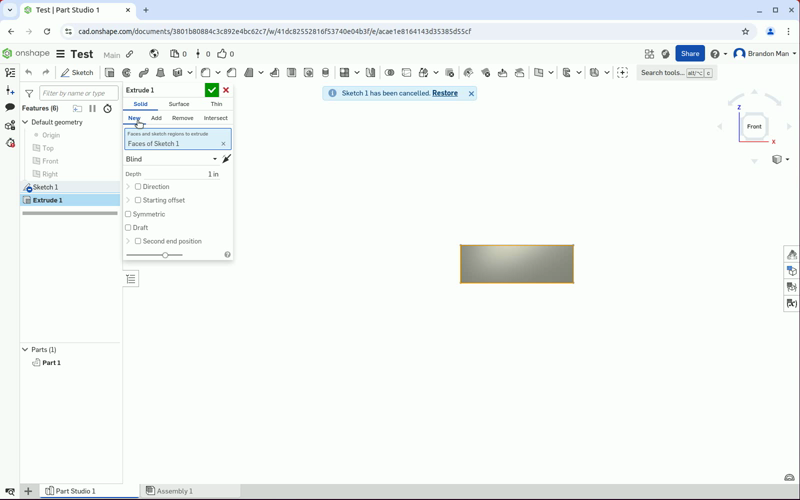
click(137, 120)
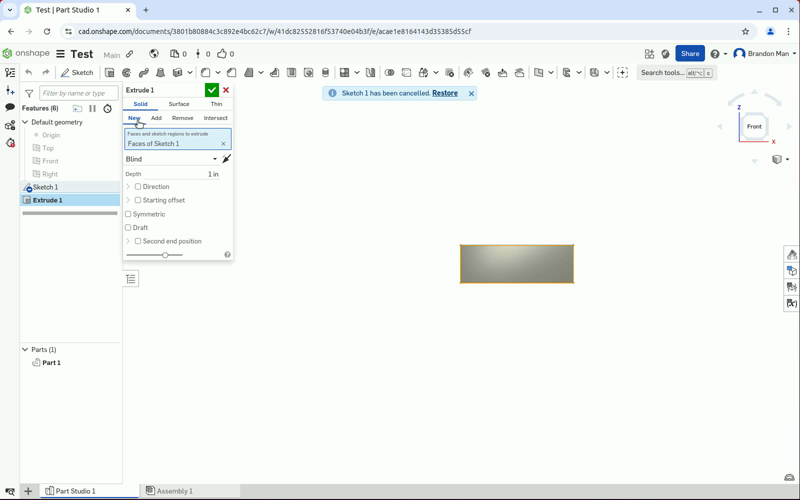
key(tab, 4)
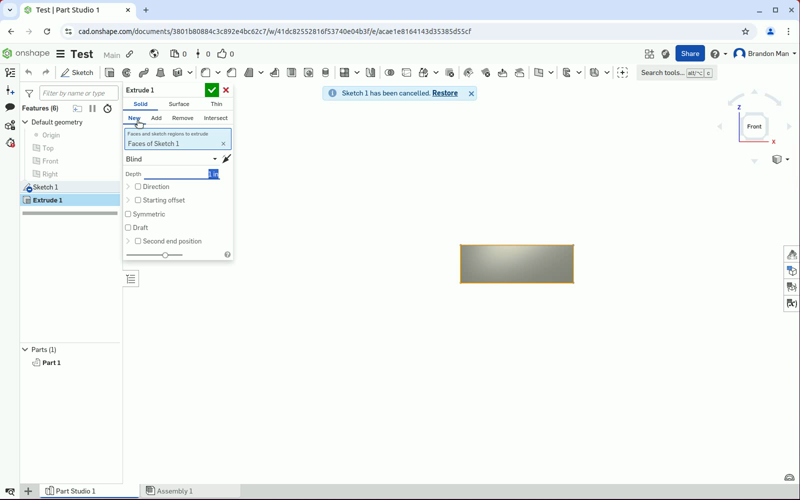
text(11.554)
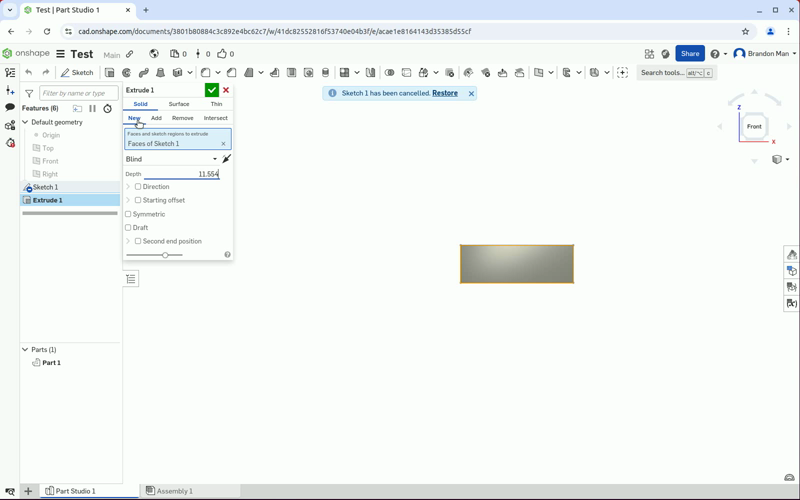
key(enter)
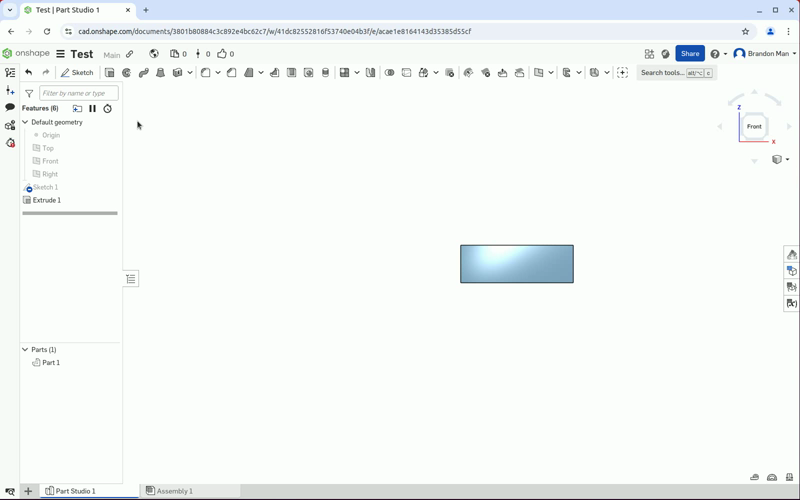
key(shift+h)
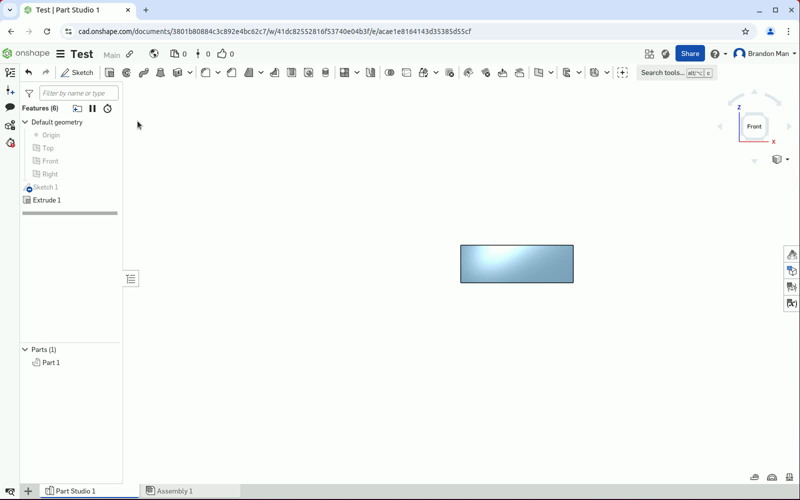
key(shift+h)
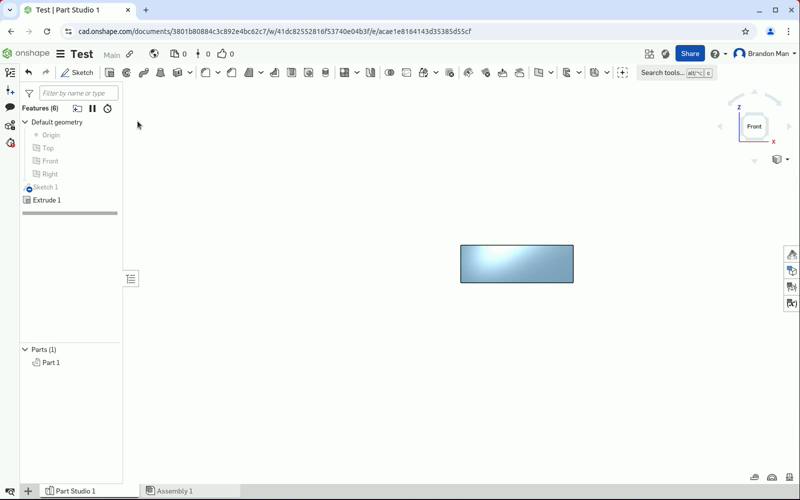
mouse_move(73, 189)
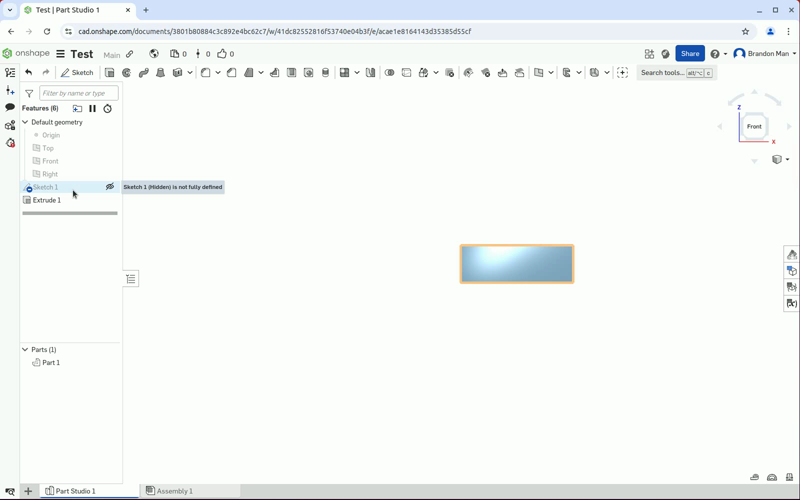
click(73, 189)
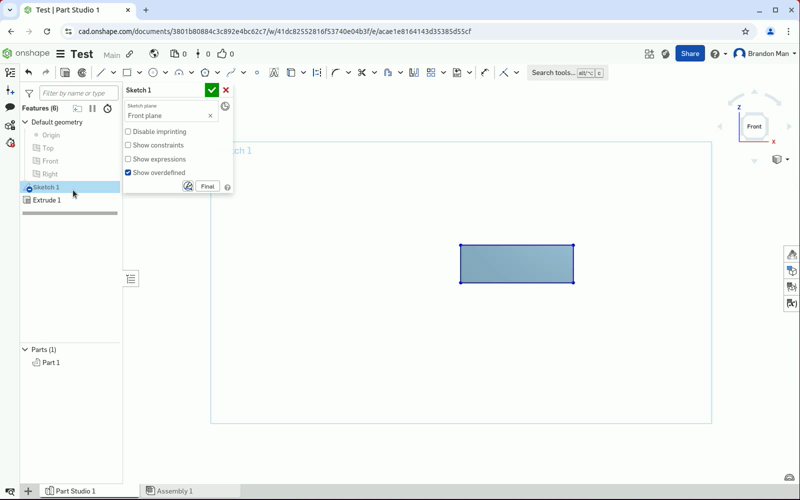
mouse_move(229, 92)
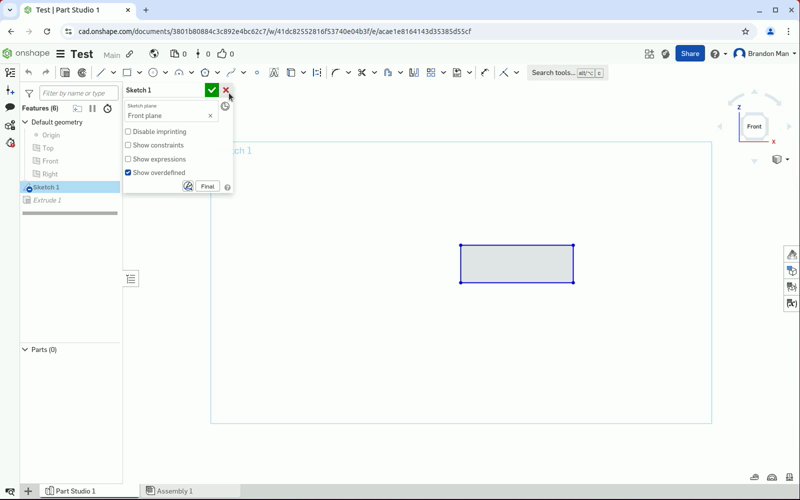
click(229, 92)
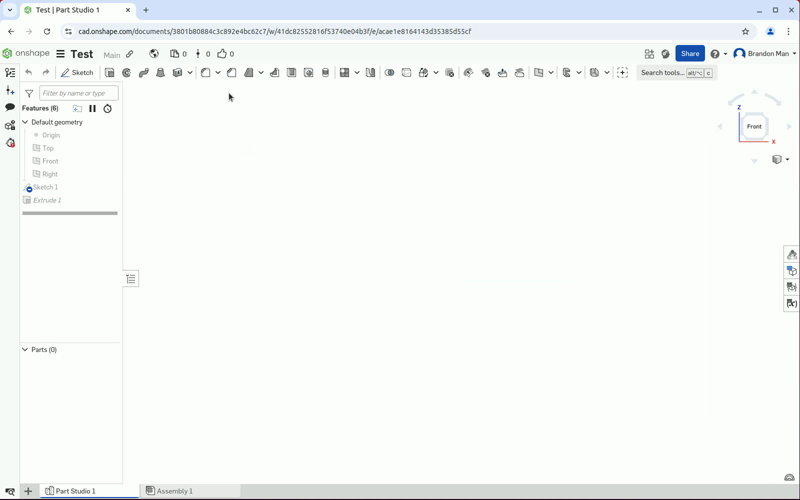
mouse_move(541, 75)
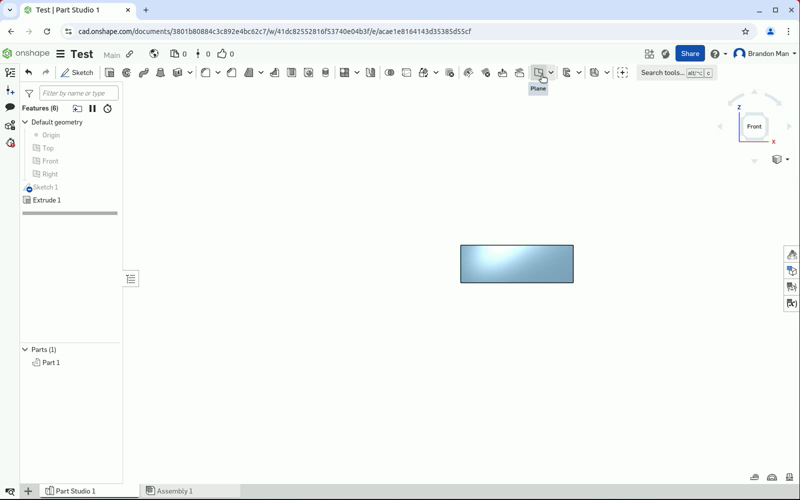
click(541, 75)
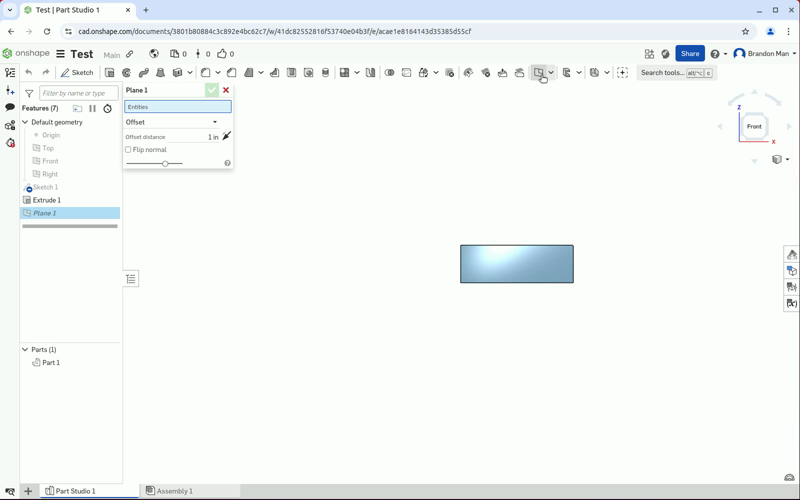
mouse_move(73, 163)
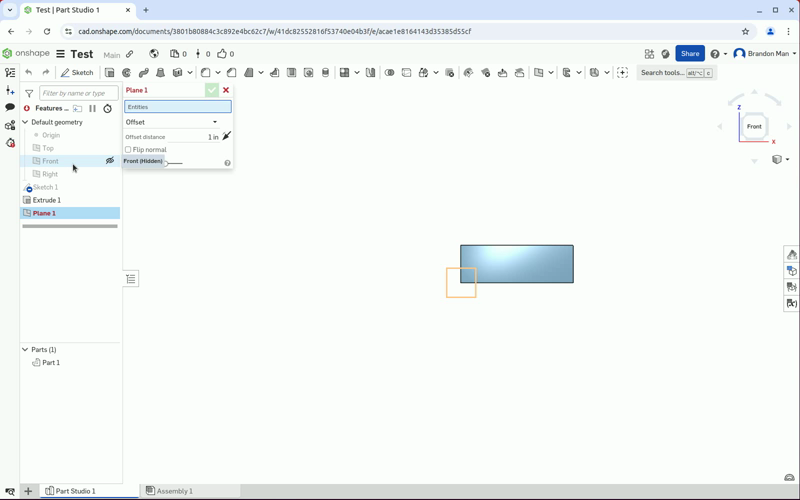
click(73, 163)
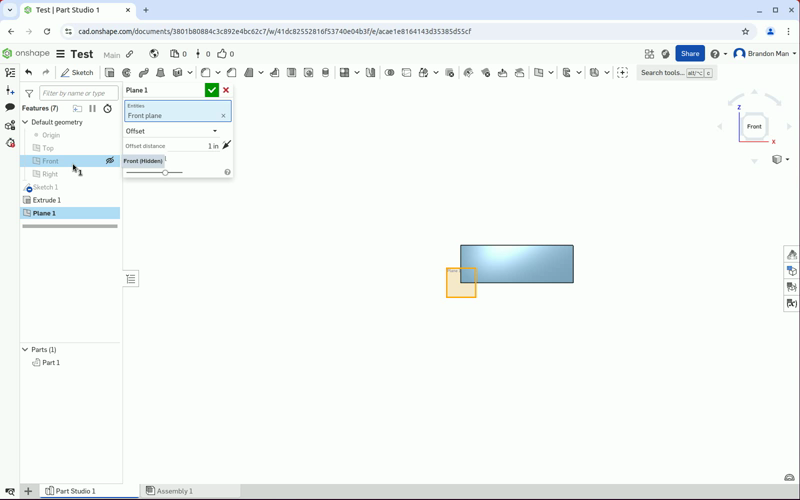
key(tab, 2)
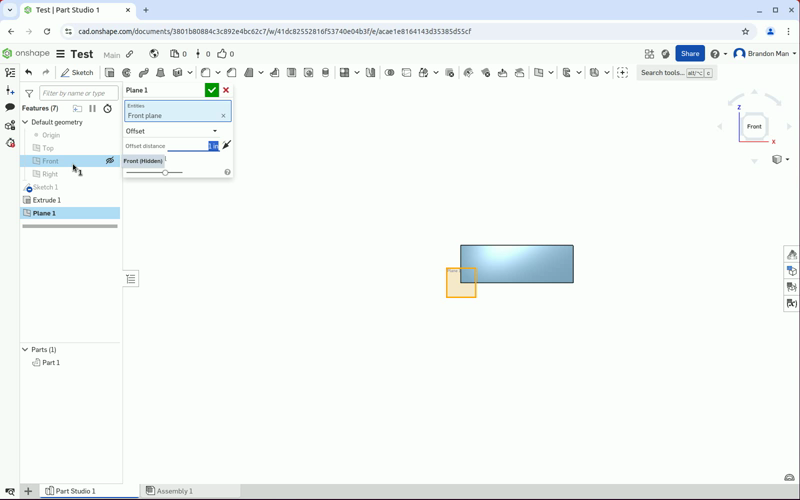
text(11.554)
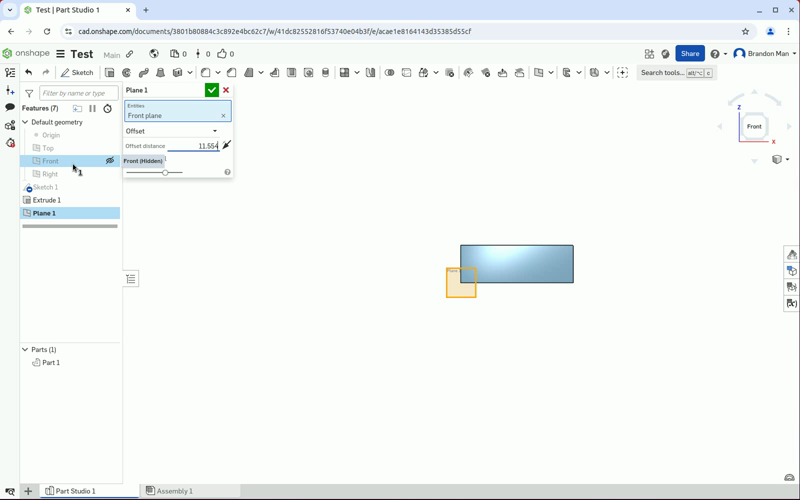
key(enter, 2)
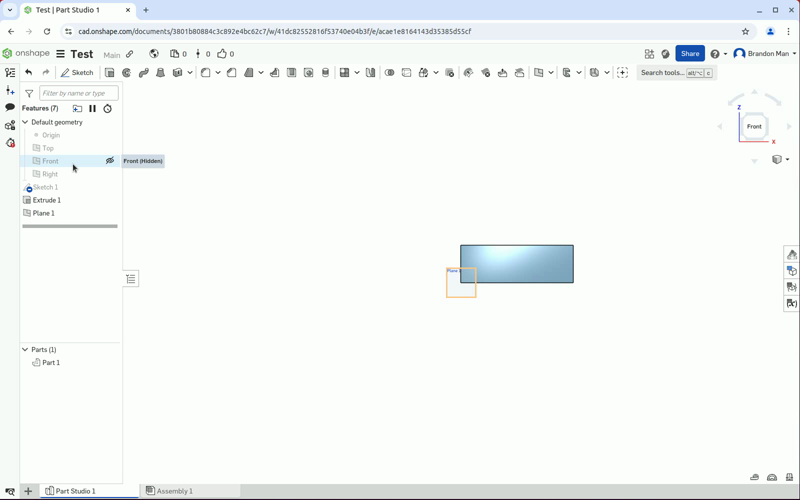
key(shift+s)
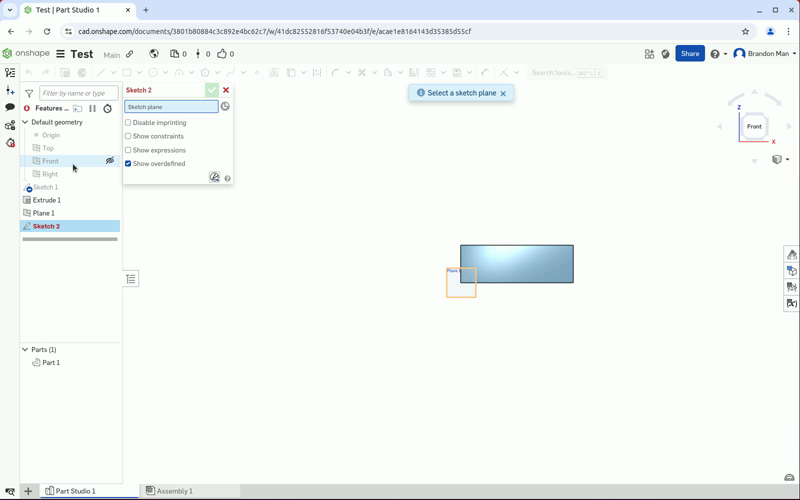
mouse_move(73, 215)
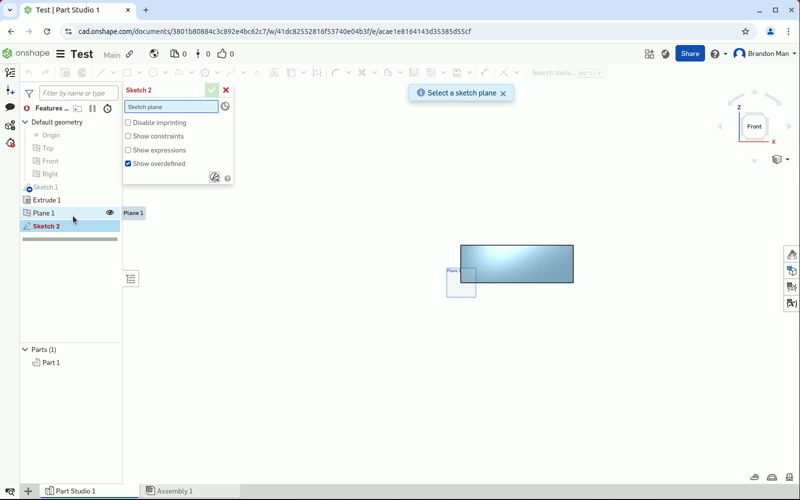
click(73, 215)
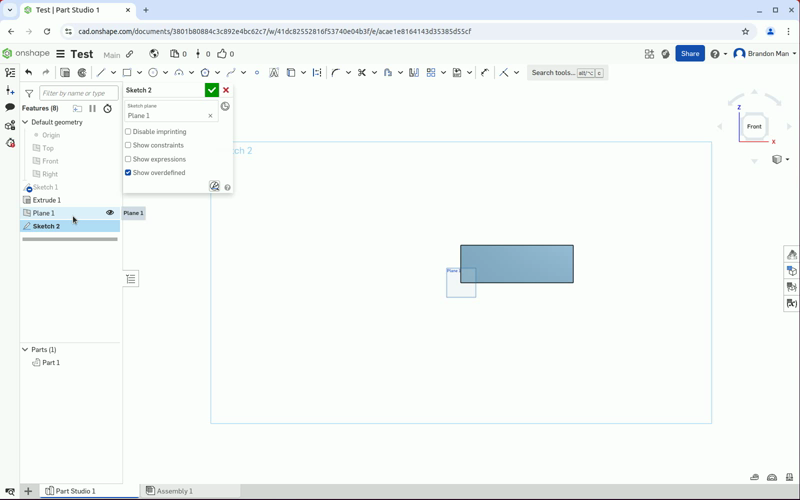
mouse_move(73, 352)
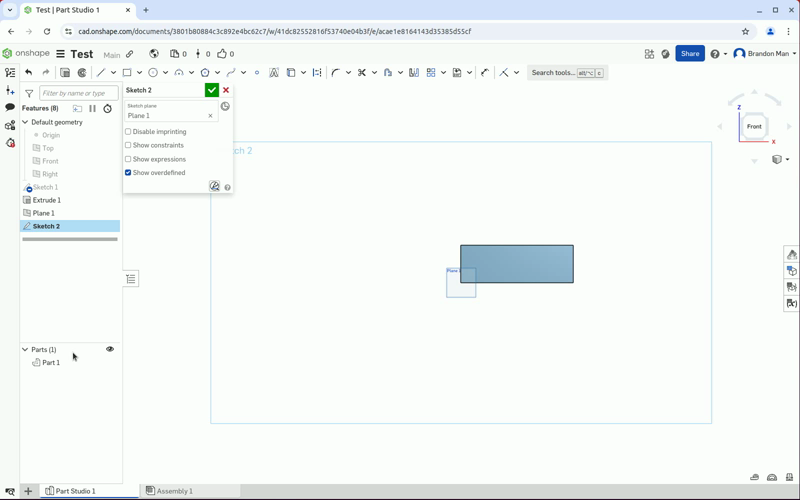
key(y)
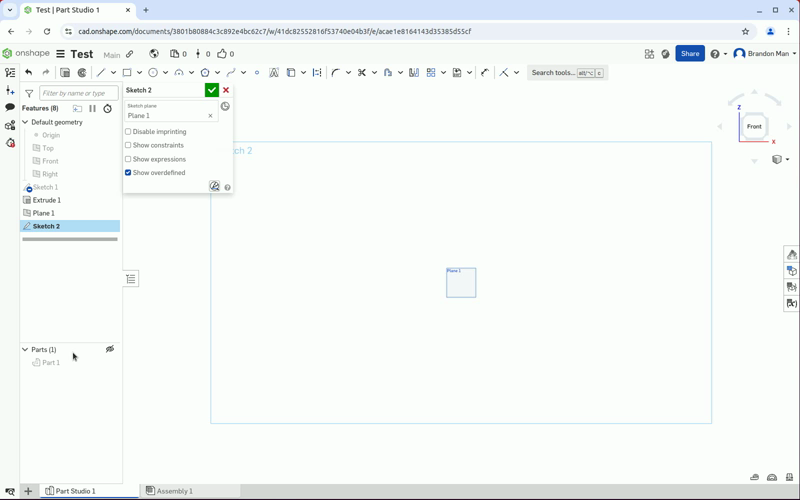
key(l)
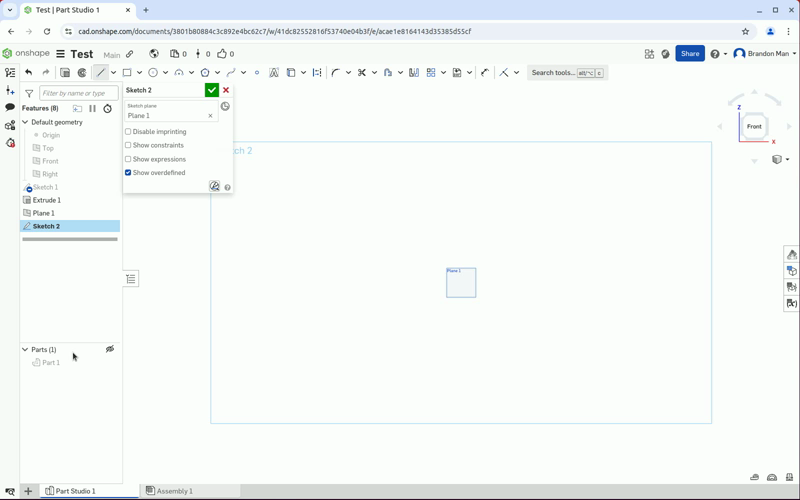
key_down(shift)
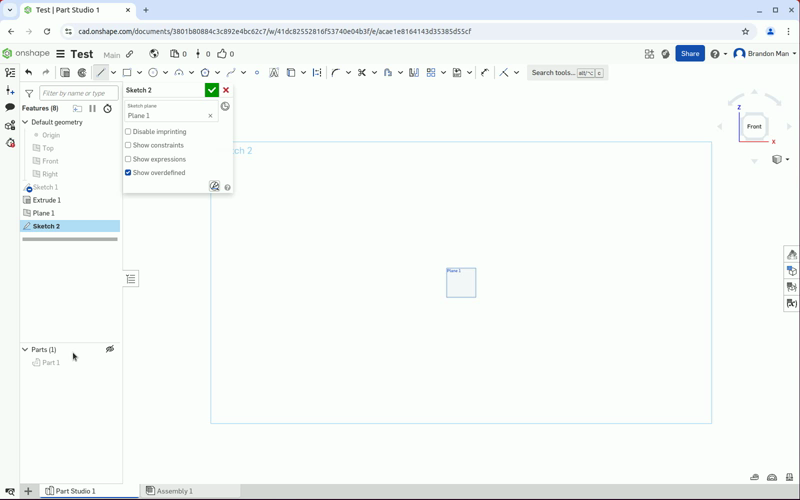
mouse_move(549, 273)
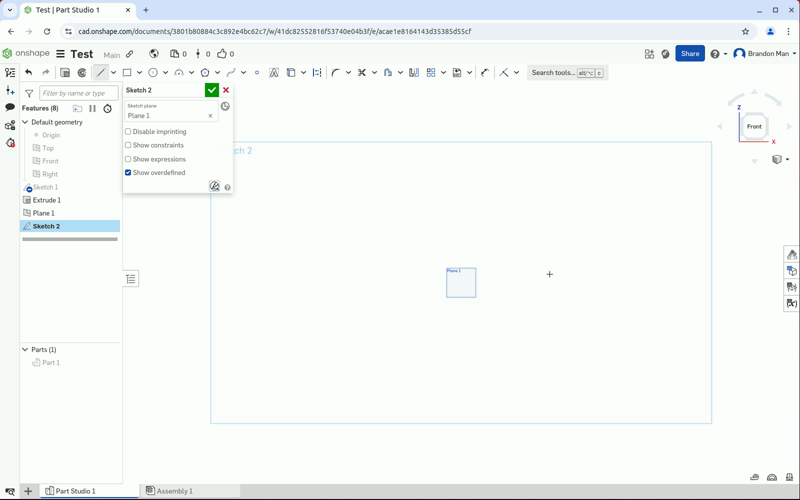
click(549, 273)
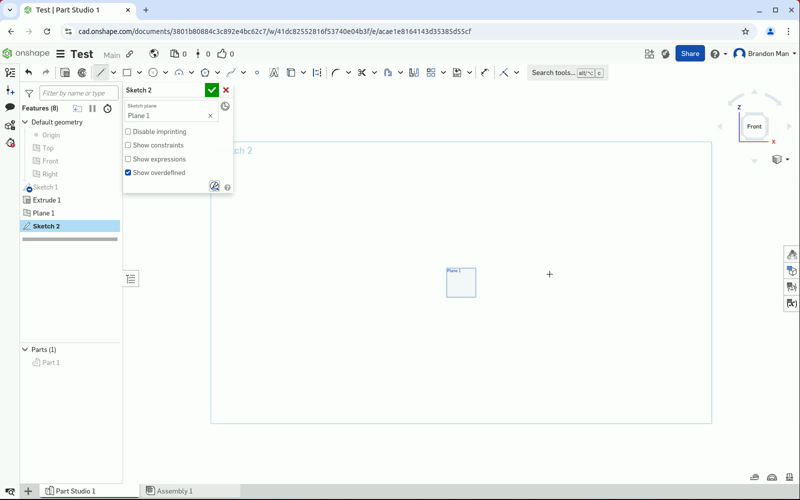
key_up(shift)
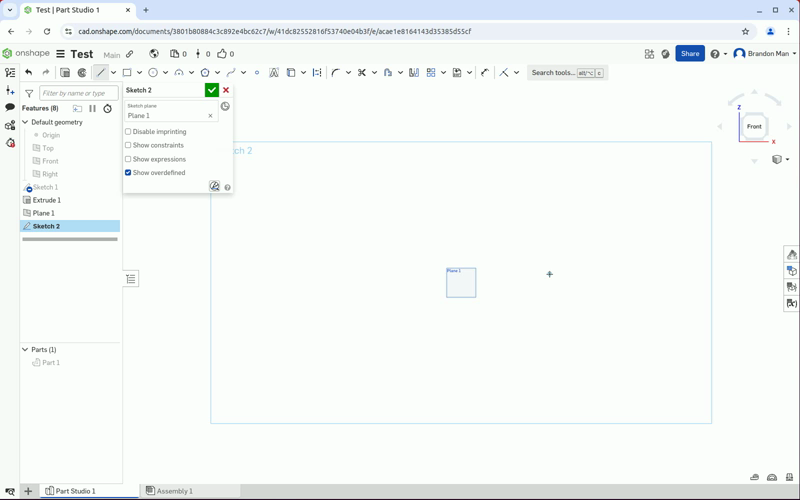
key_down(shift)
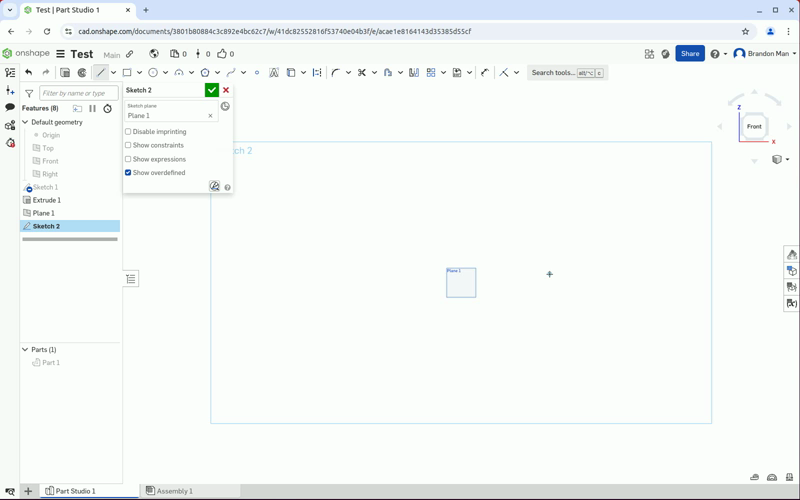
mouse_move(579, 273)
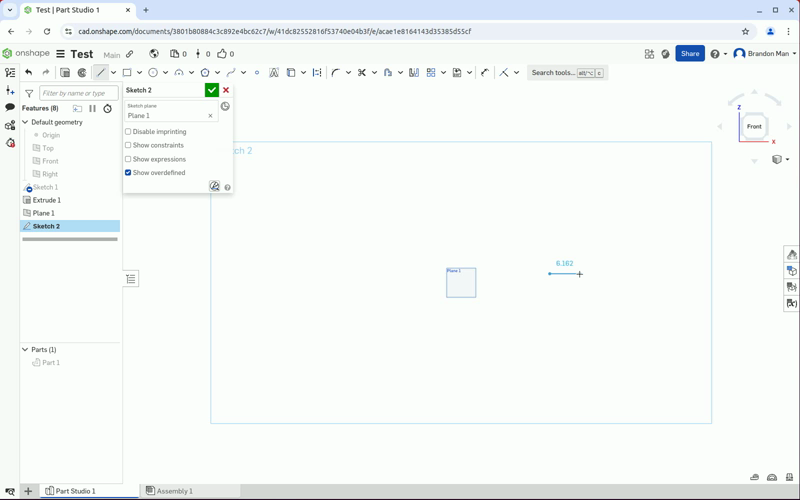
mouse_move(573, 273)
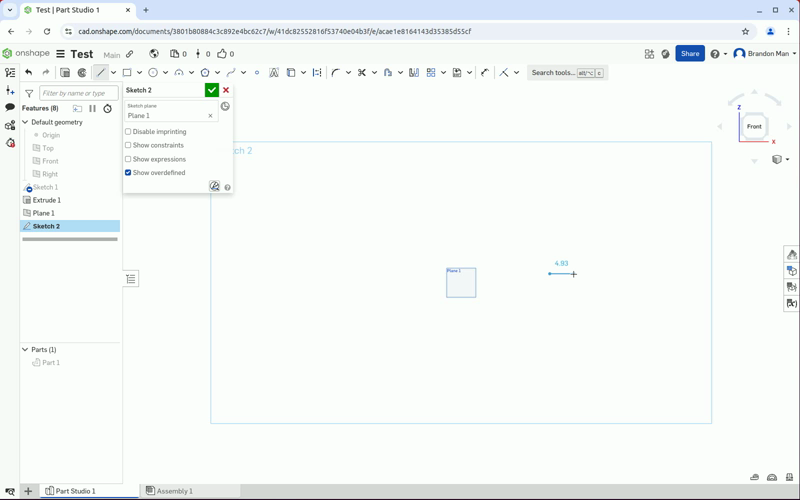
click(573, 273)
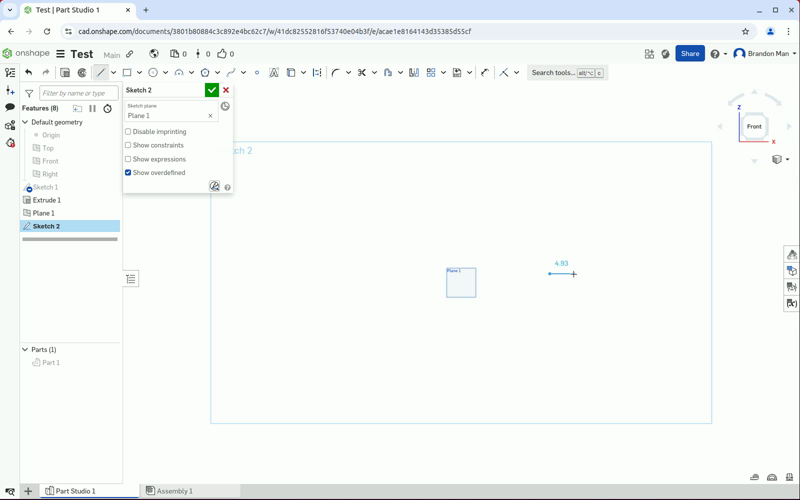
key_up(shift)
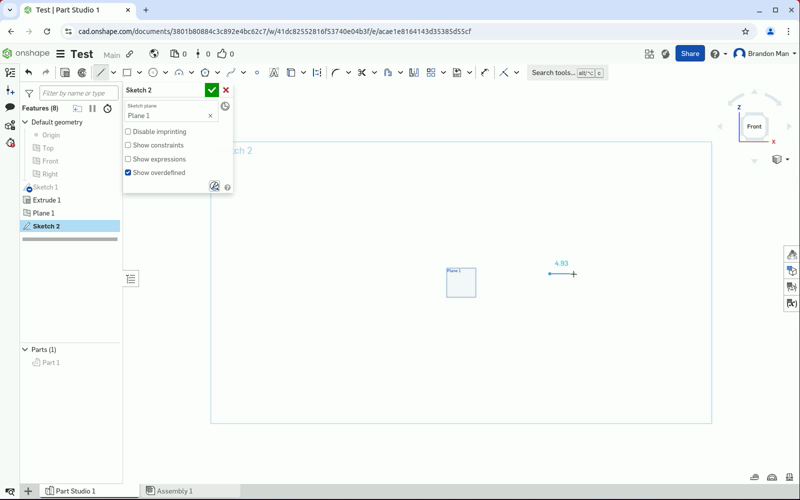
key_down(shift)
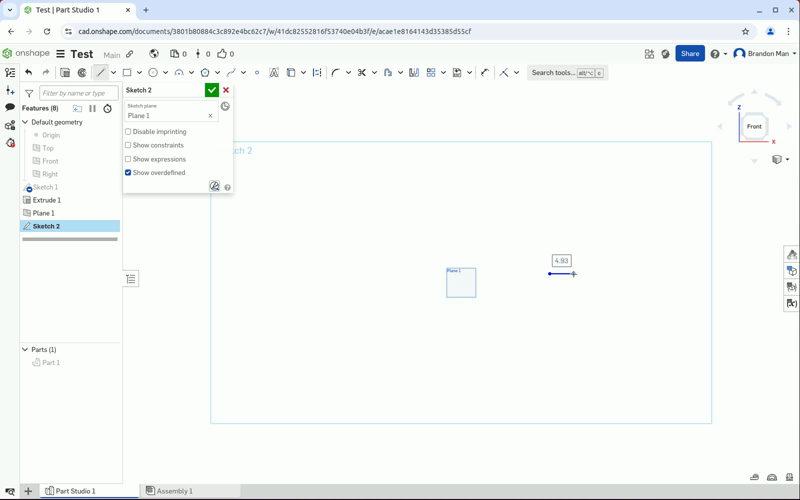
mouse_move(589, 273)
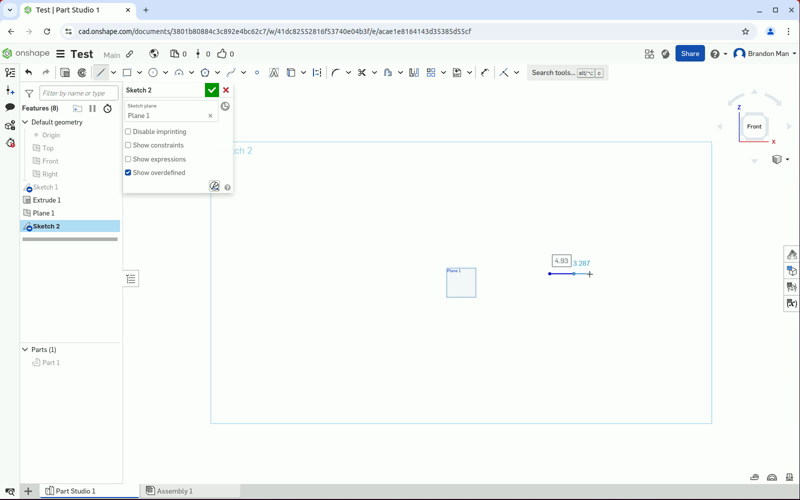
mouse_move(573, 244)
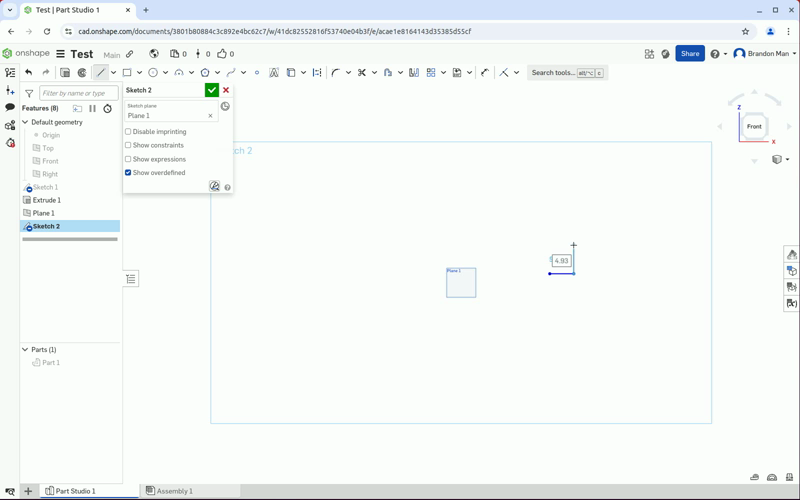
click(573, 244)
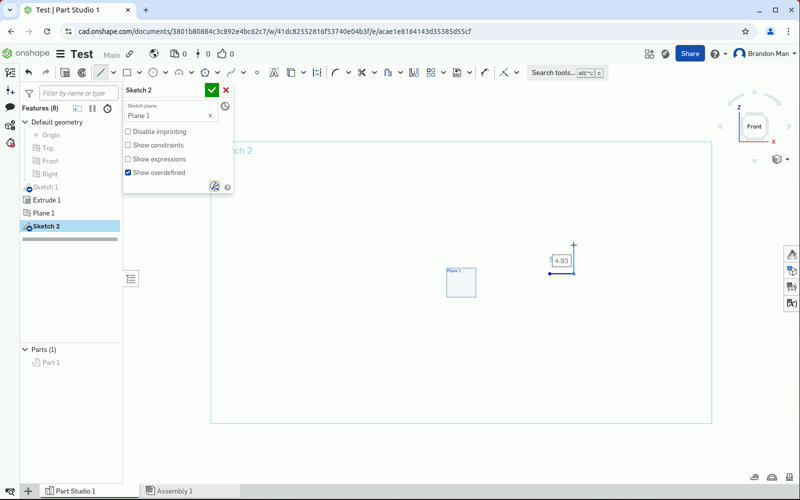
key_up(shift)
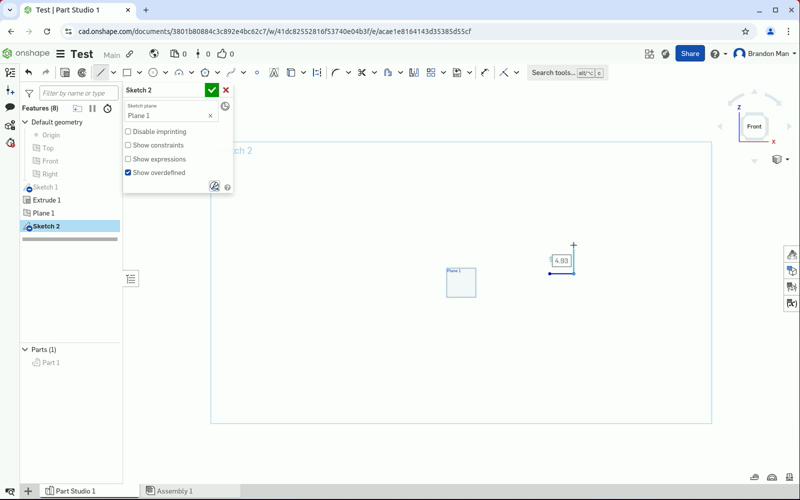
key_down(shift)
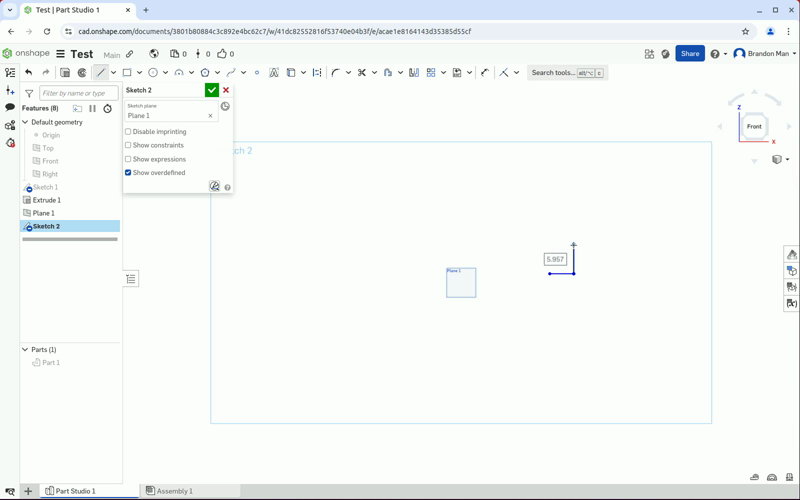
mouse_move(589, 244)
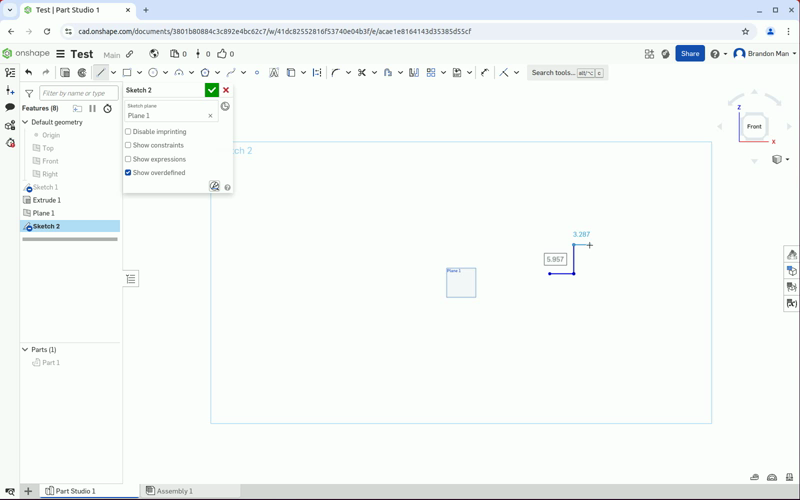
mouse_move(549, 244)
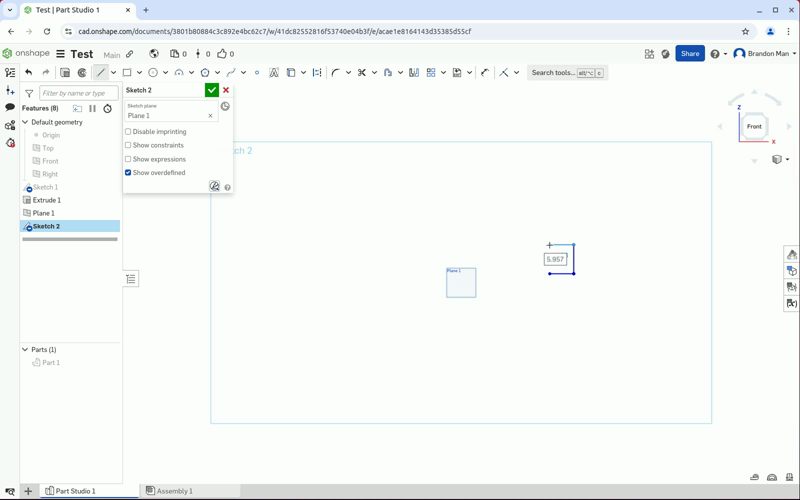
click(549, 244)
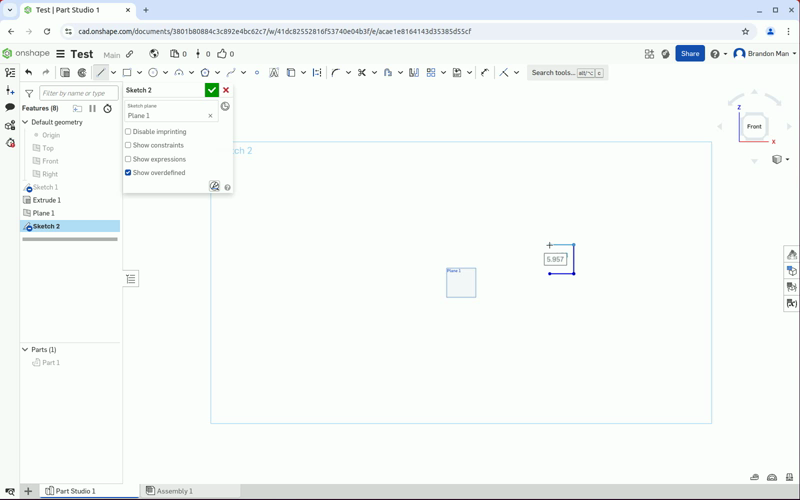
key_up(shift)
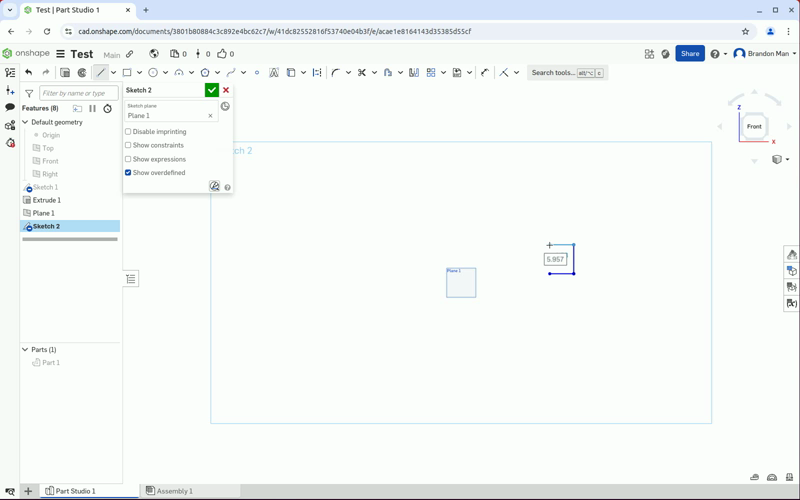
mouse_move(579, 244)
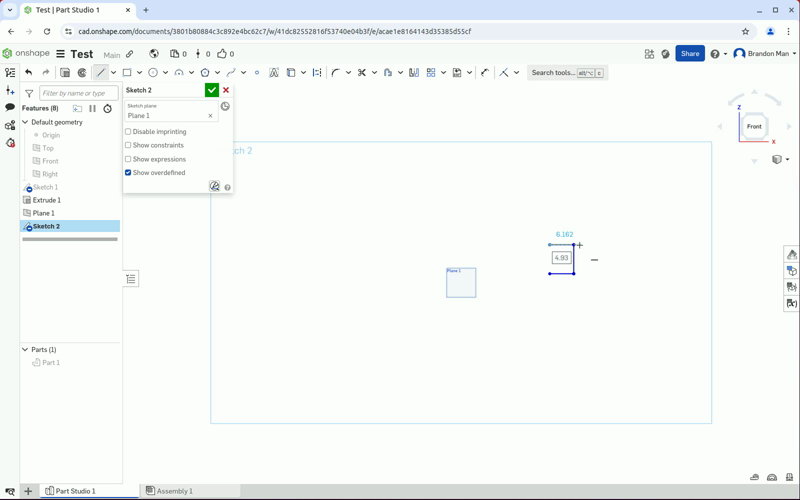
key_down(shift)
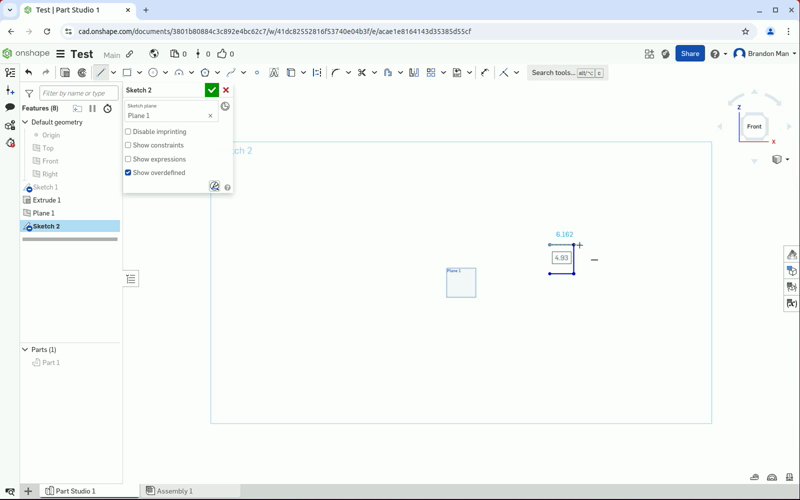
mouse_move(549, 273)
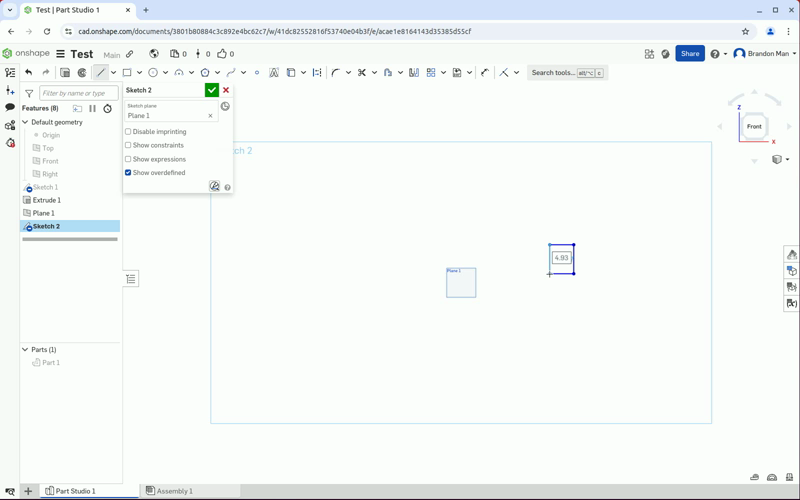
key_up(shift)
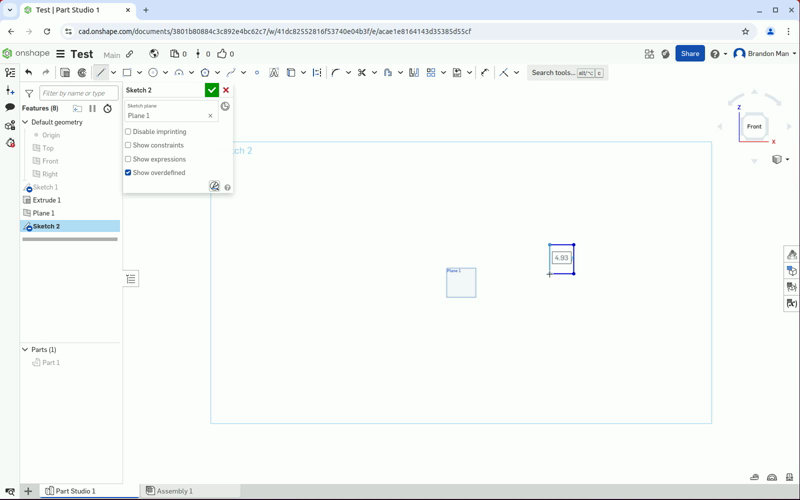
click(549, 273)
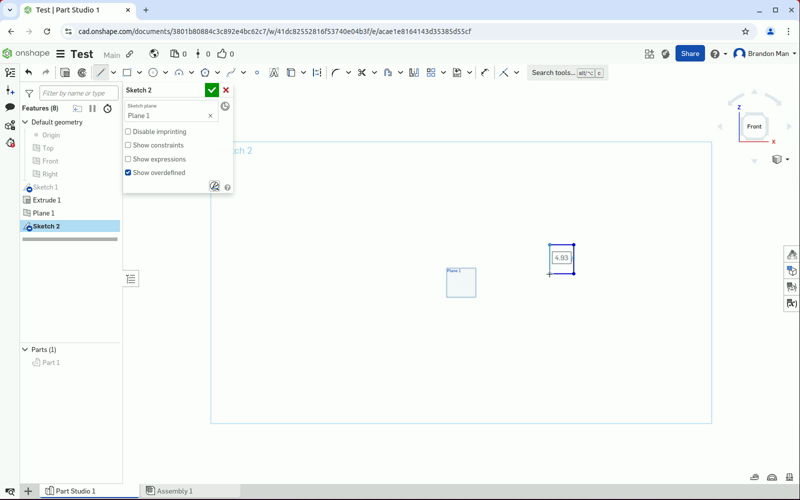
key(esc)
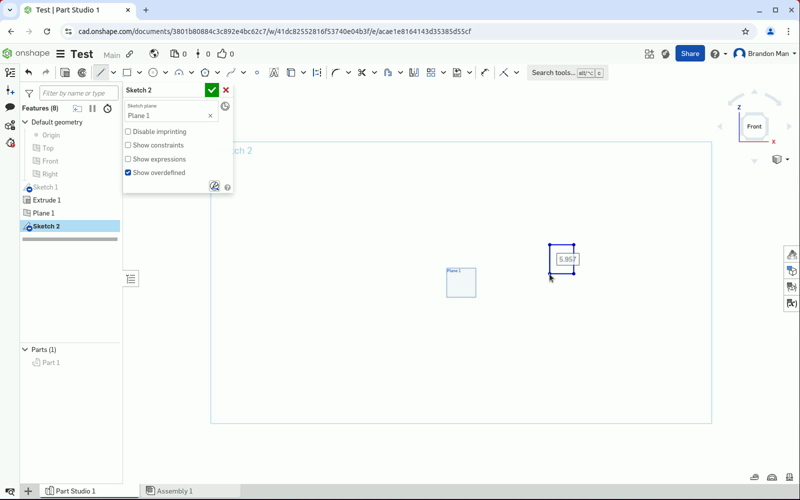
mouse_move(573, 264)
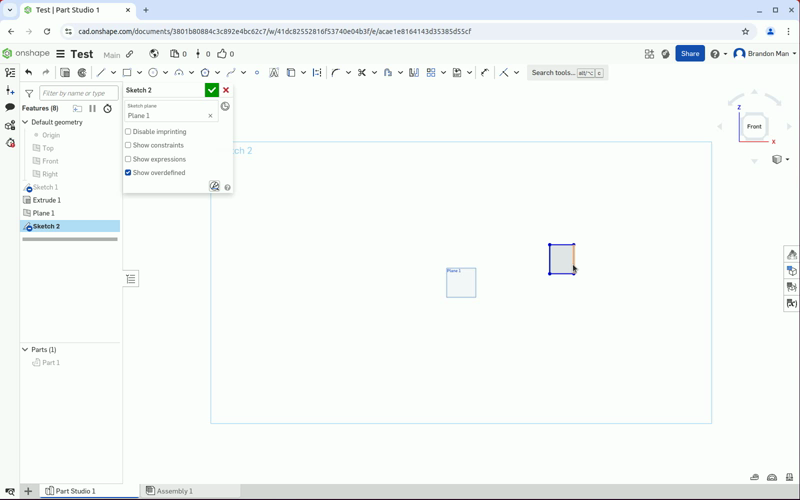
scroll(6)
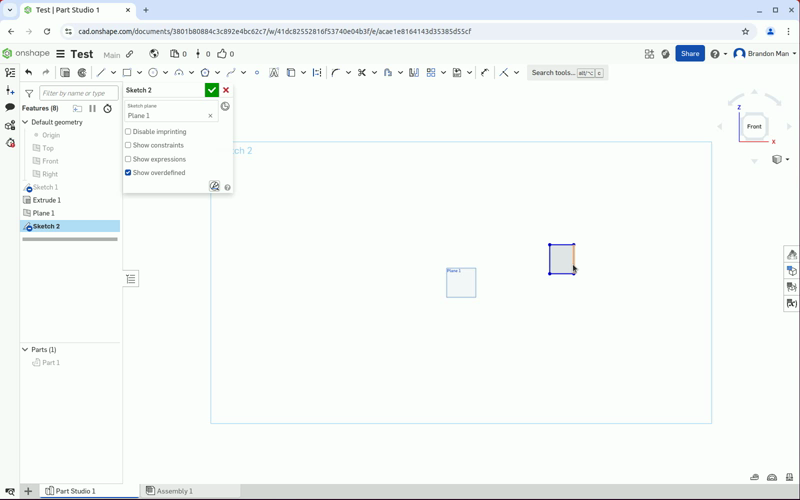
scroll(6)
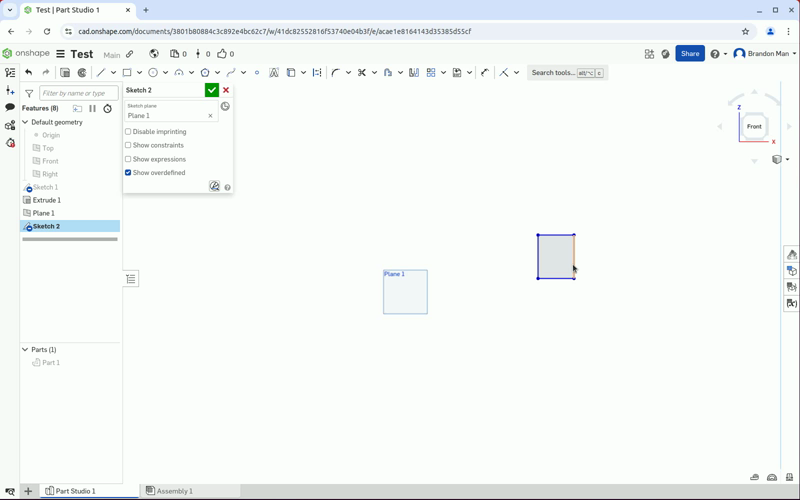
scroll(6)
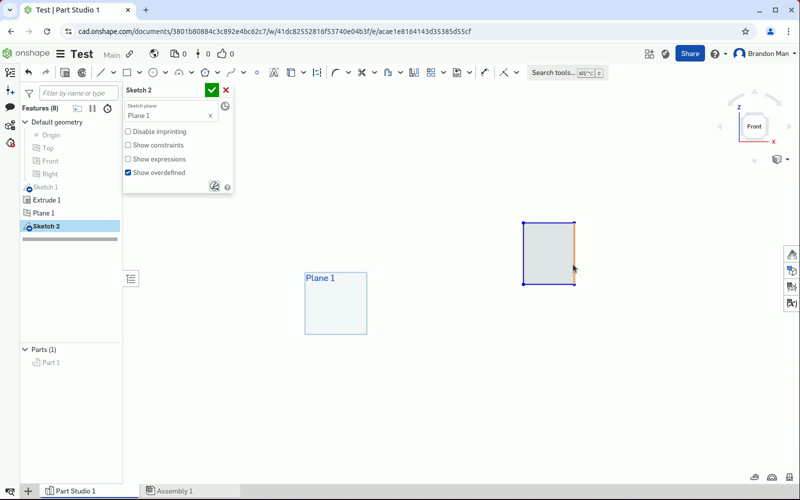
scroll(6)
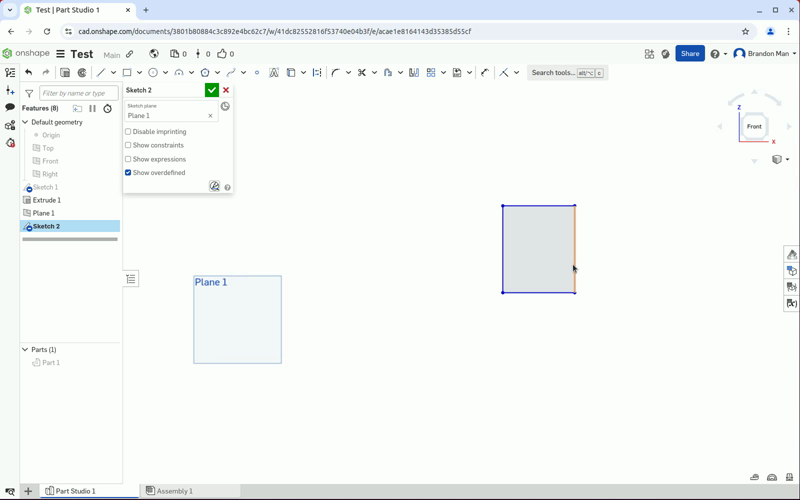
scroll(6)
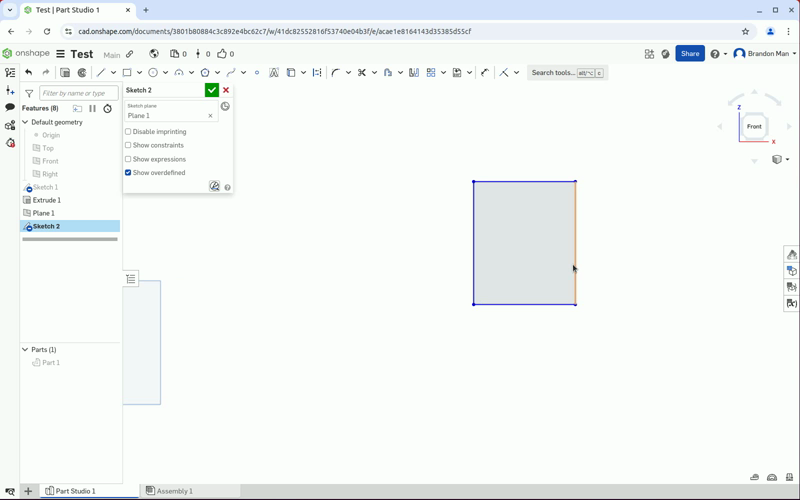
scroll(6)
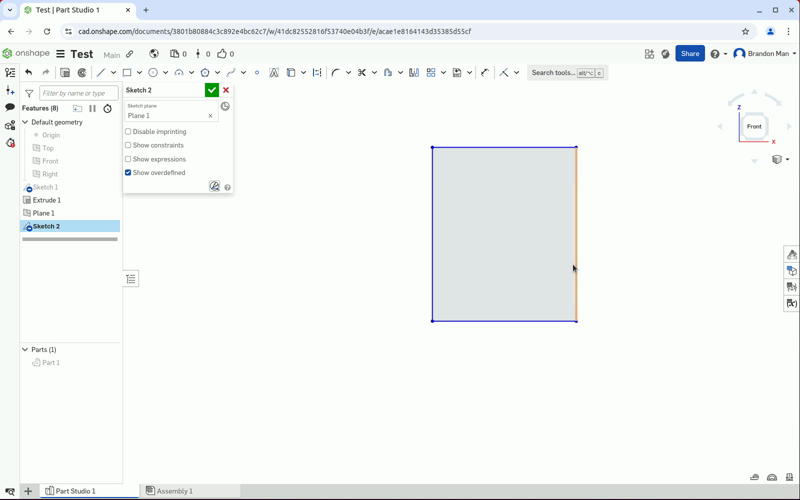
scroll(6)
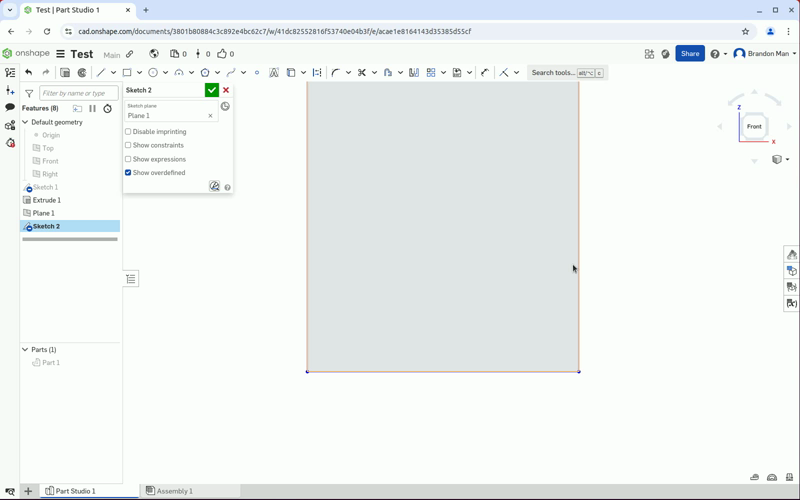
click(573, 264)
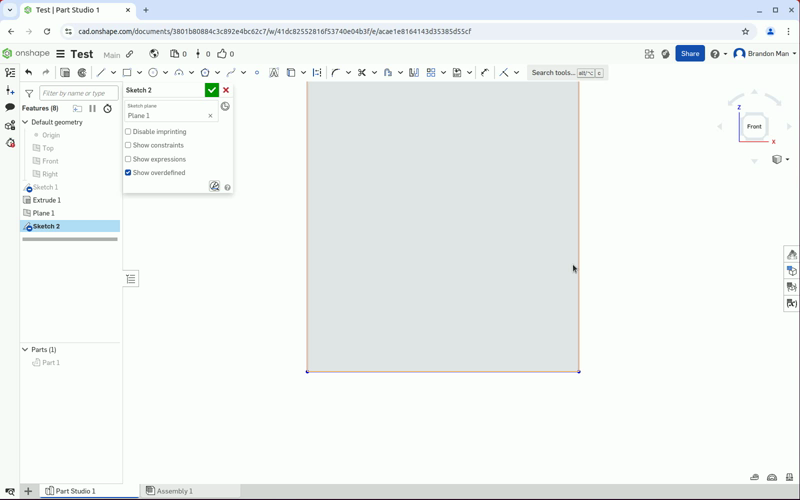
scroll(-6)
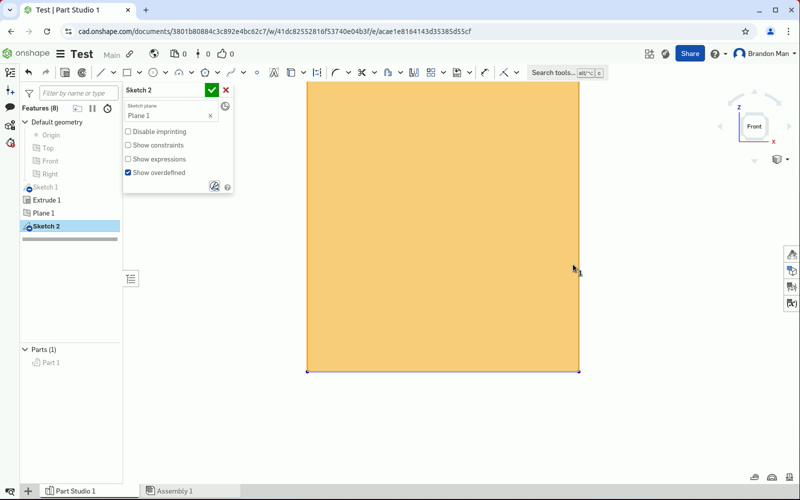
scroll(-6)
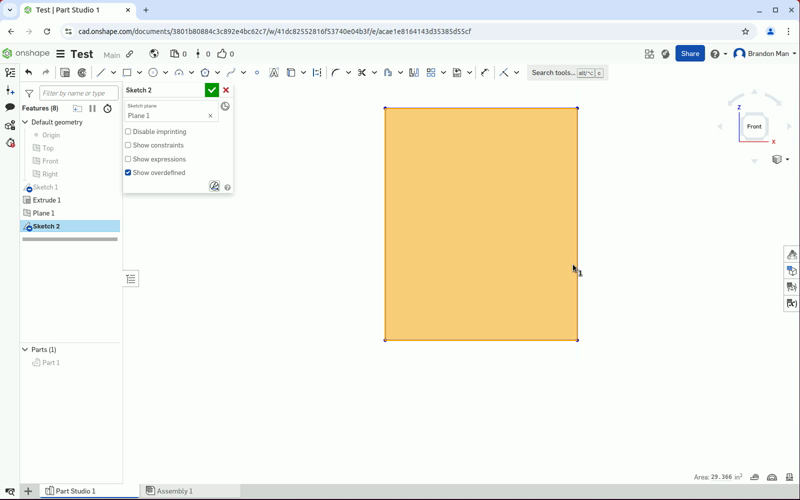
scroll(-6)
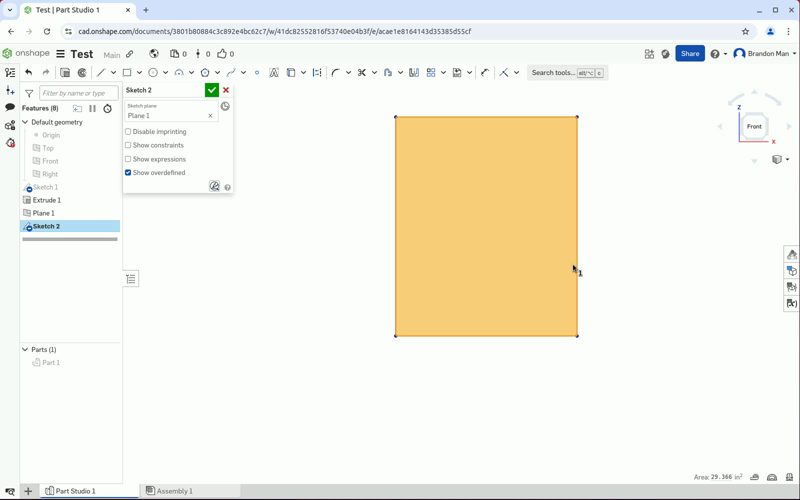
scroll(-6)
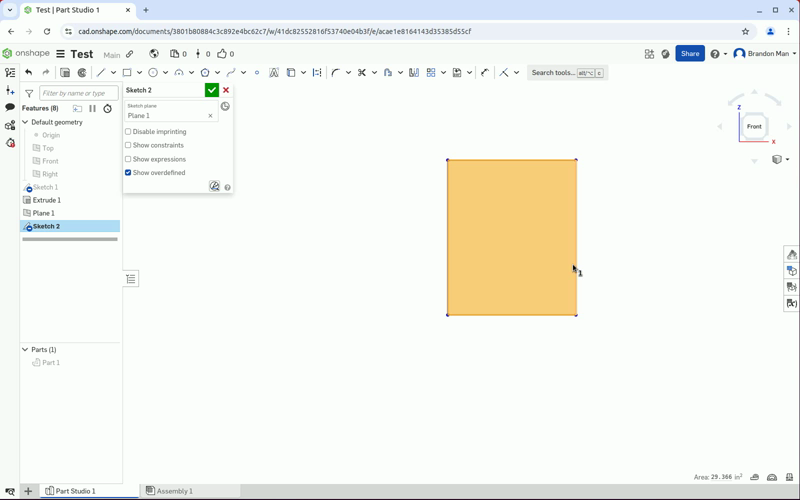
scroll(-6)
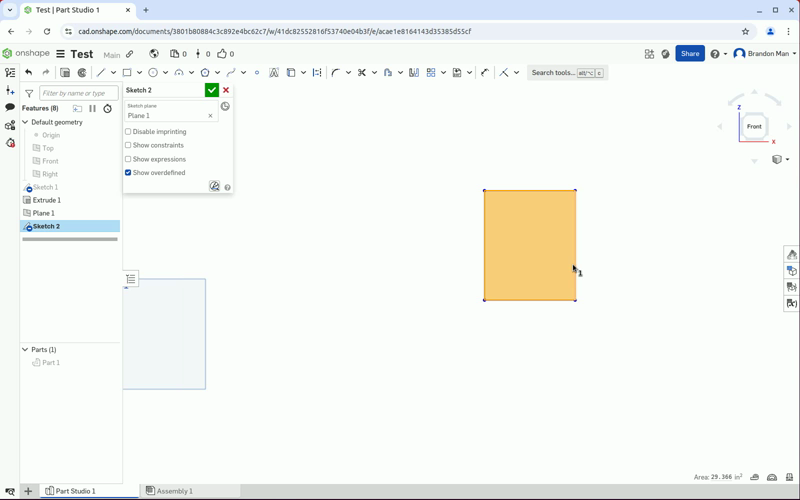
scroll(-6)
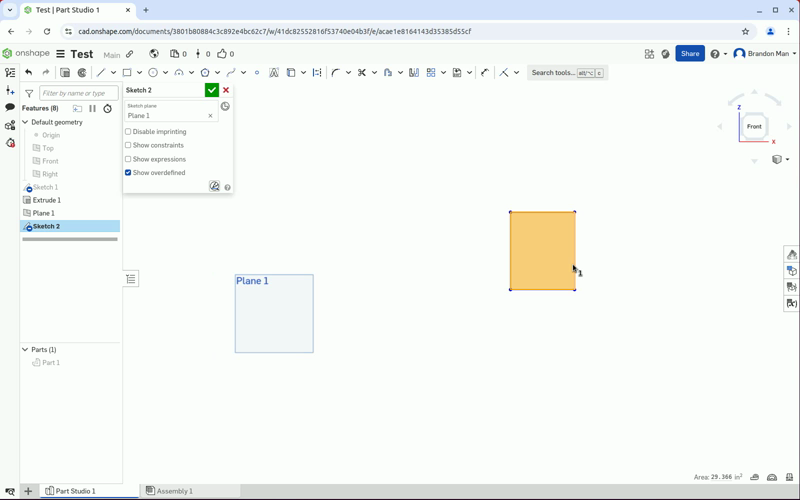
scroll(-6)
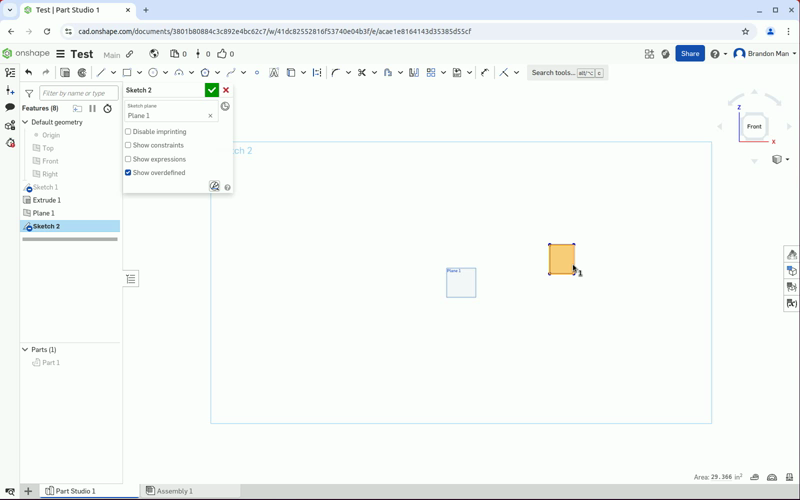
mouse_move(73, 352)
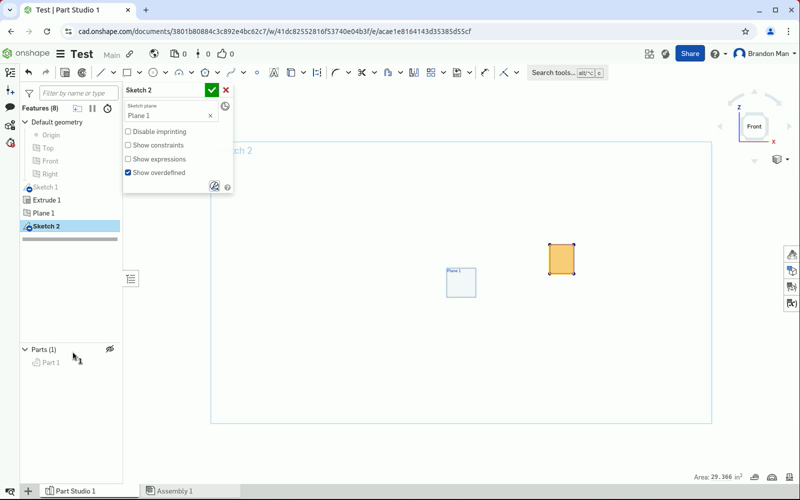
key(shift+y)
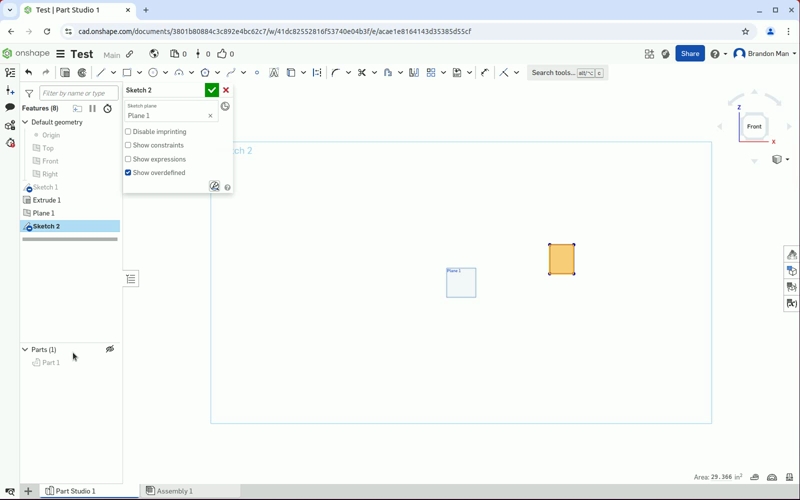
key(shift+e)
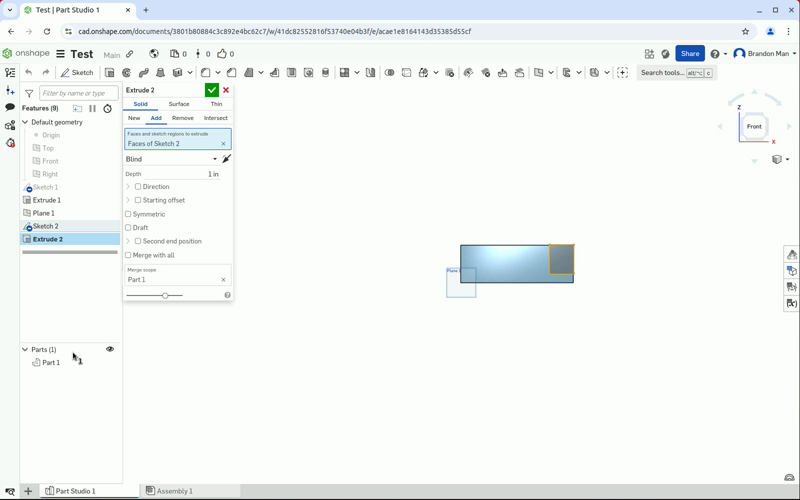
mouse_move(143, 106)
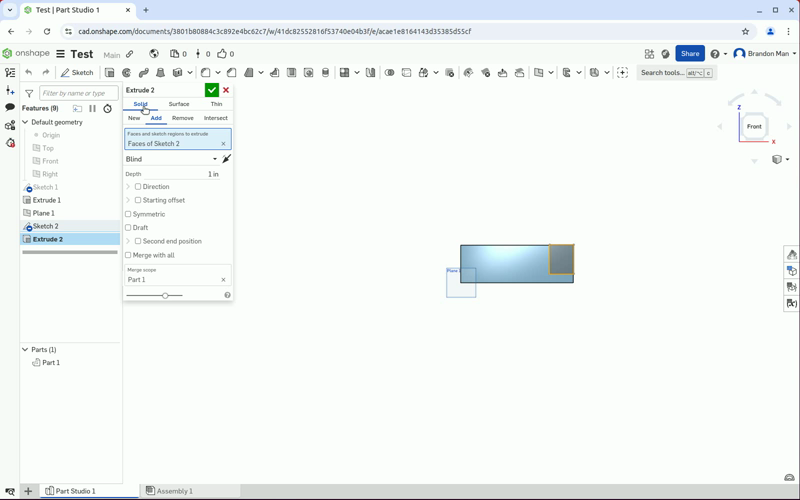
click(143, 106)
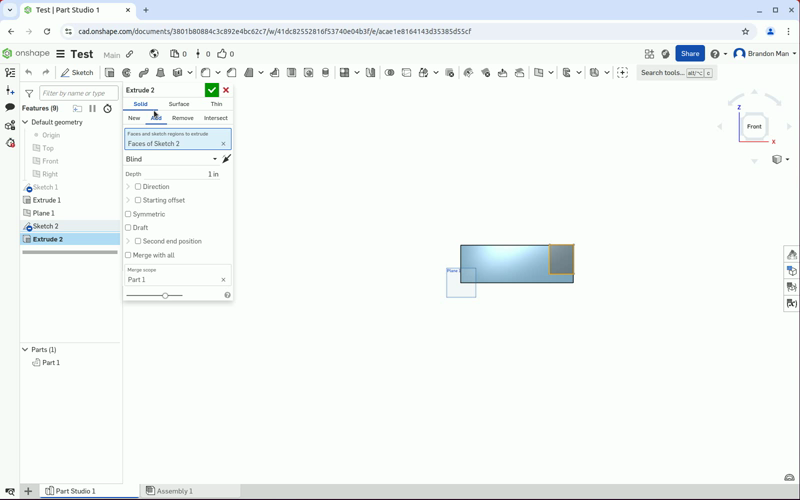
mouse_move(186, 120)
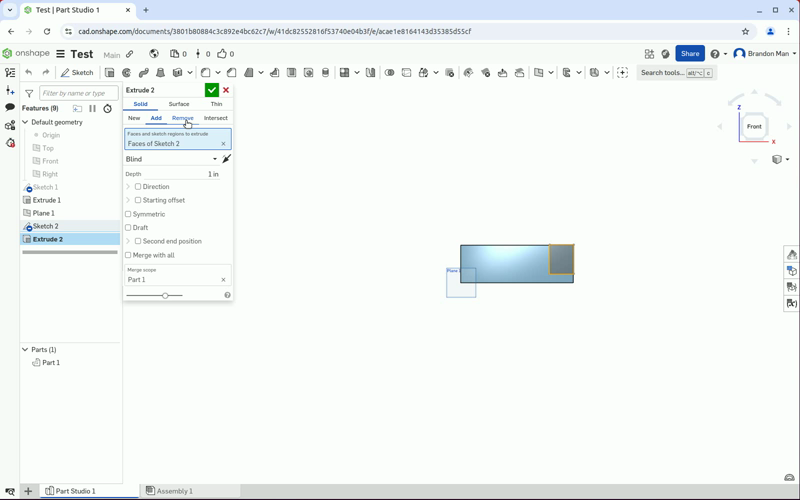
click(186, 120)
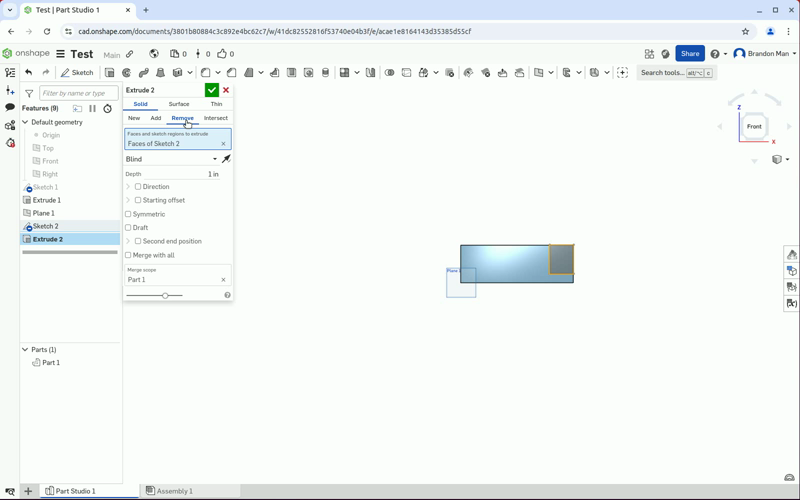
key(tab, 4)
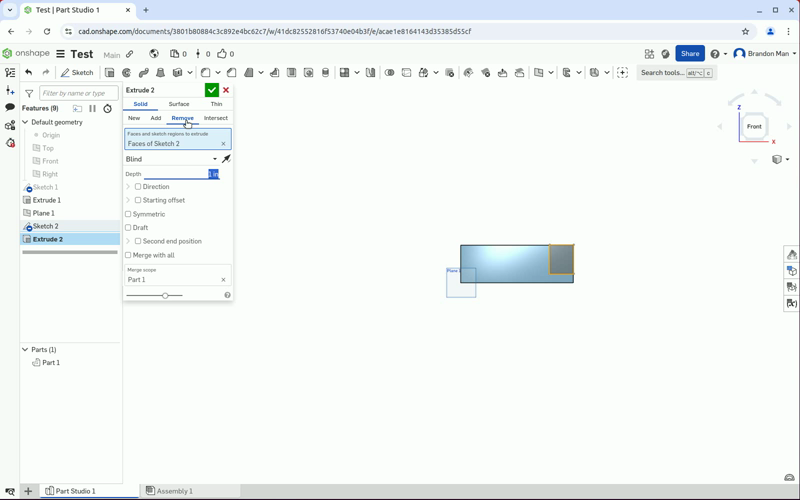
text(11.554)
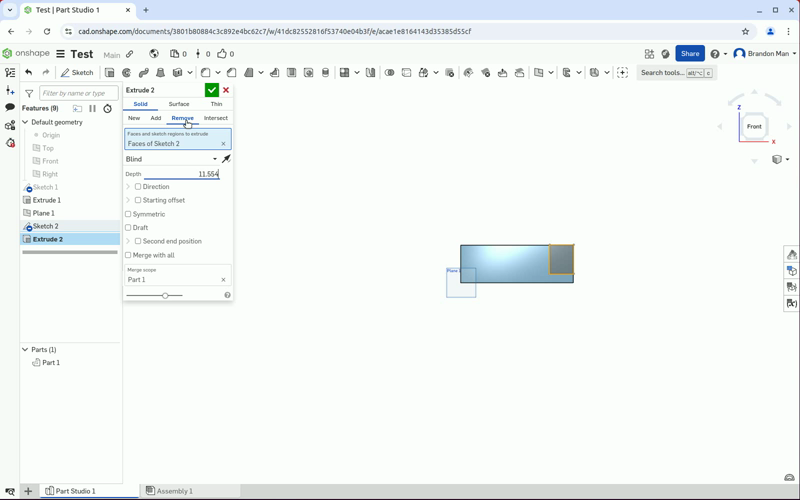
key(tab, 6)
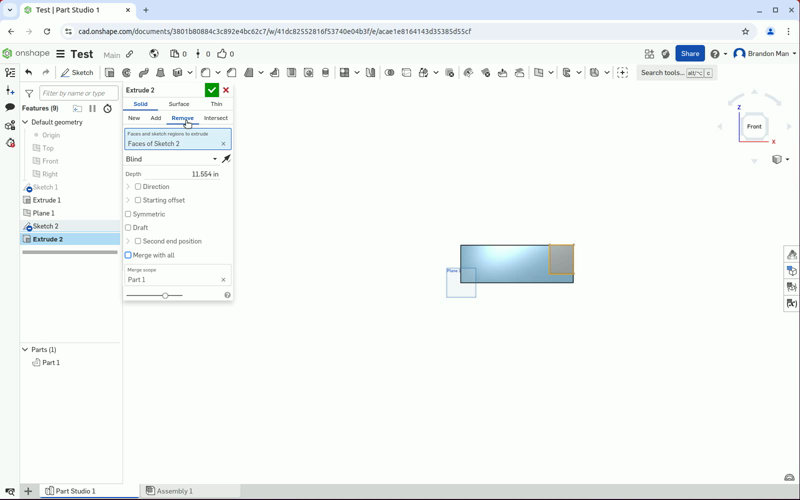
key(space)
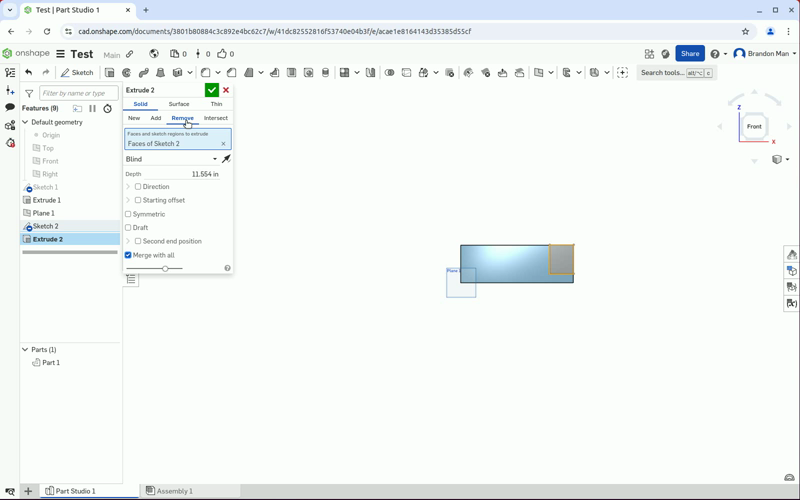
key(enter)
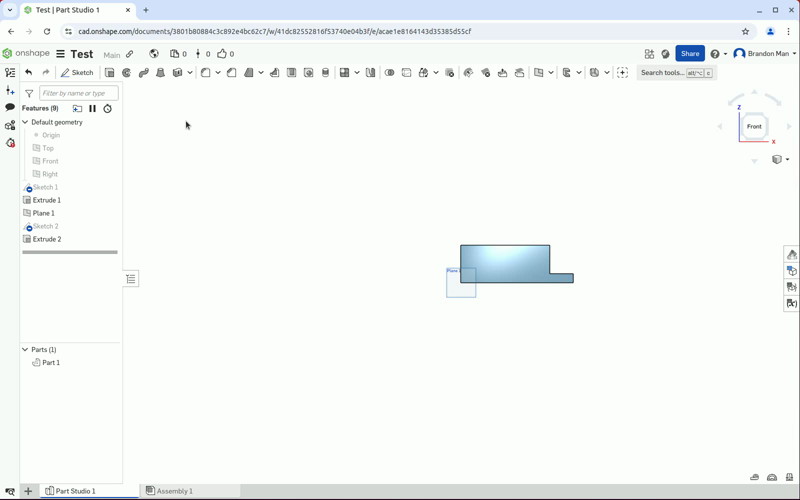
key(shift+h)
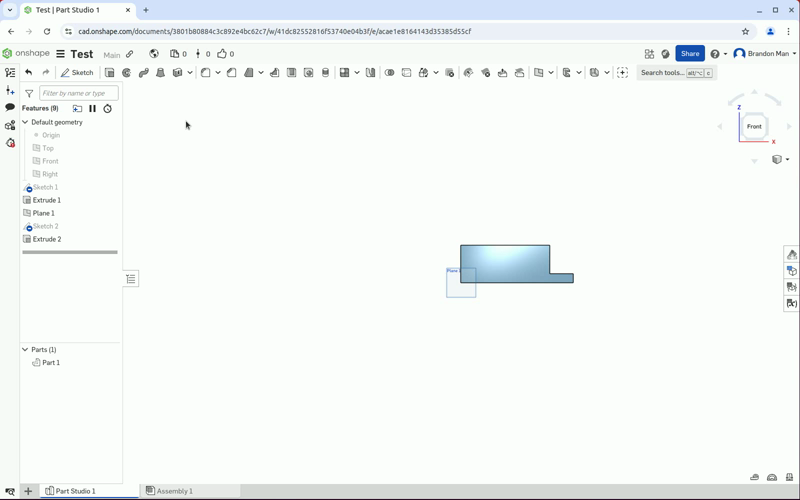
key(shift+h)
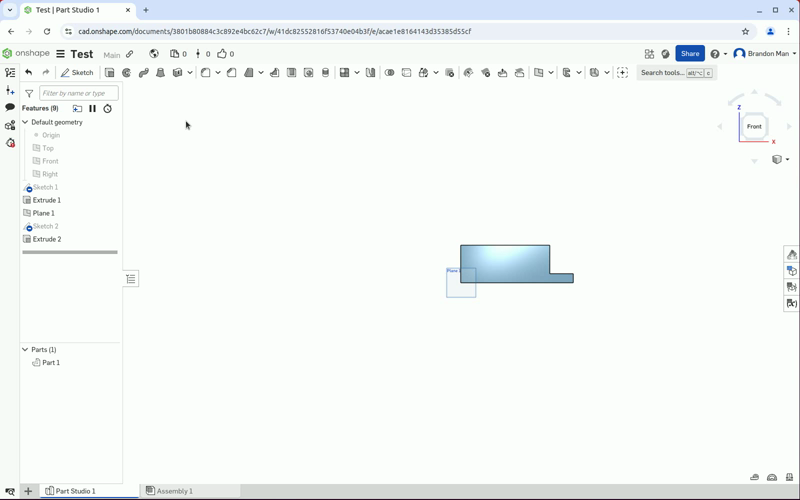
mouse_move(73, 189)
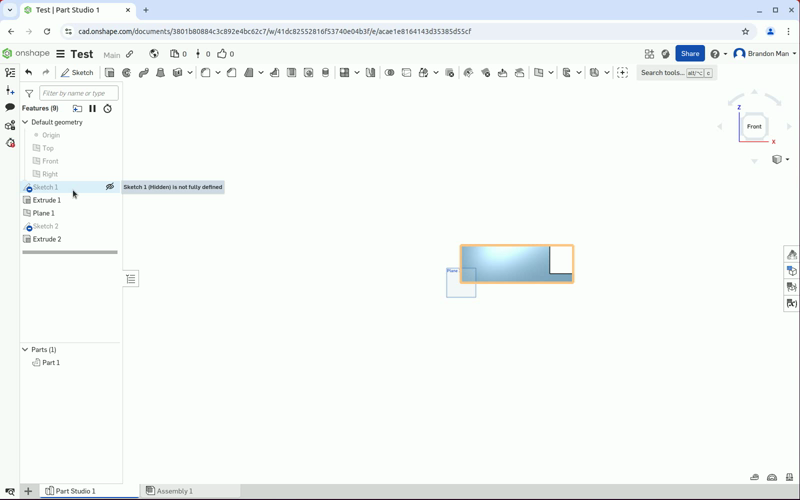
click(73, 189)
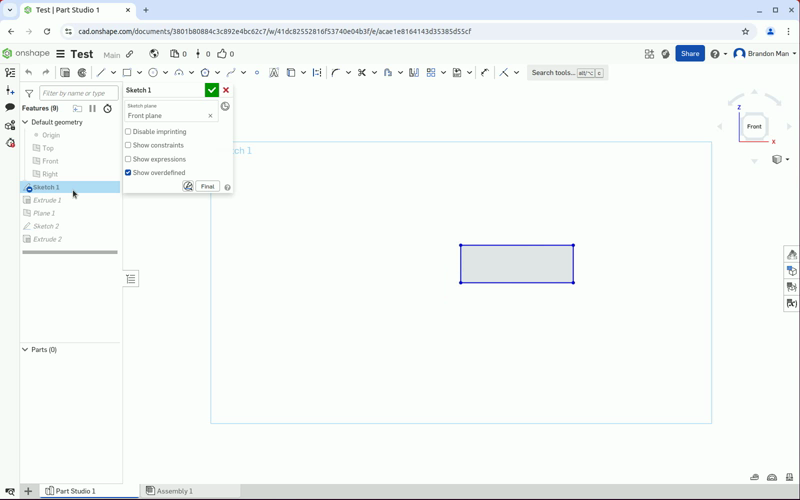
mouse_move(229, 92)
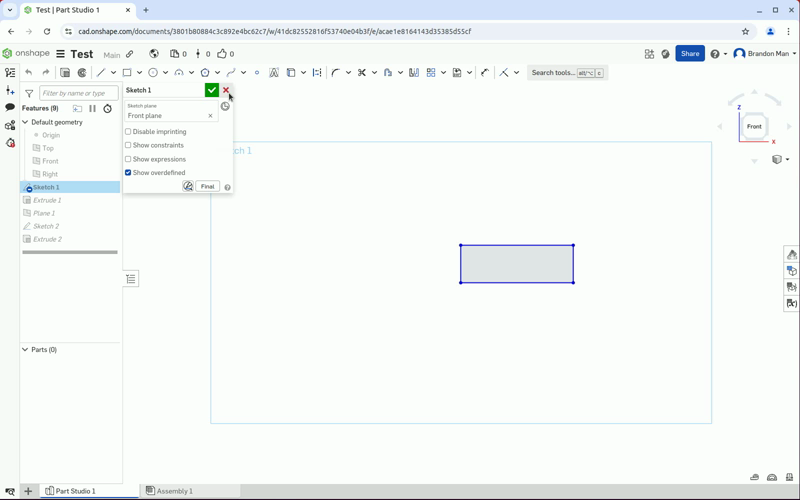
click(229, 92)
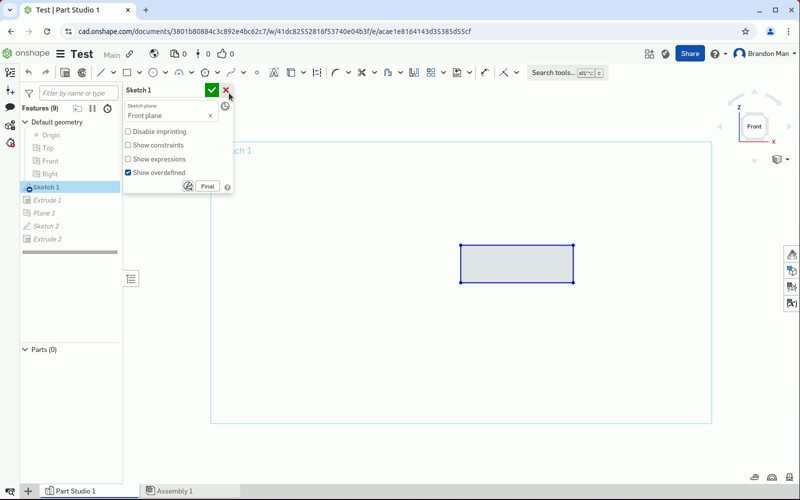
key(shift+s)
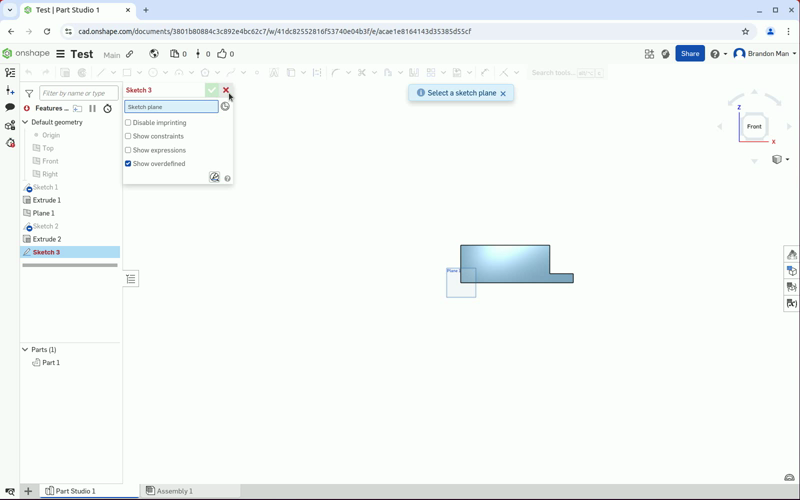
mouse_move(73, 215)
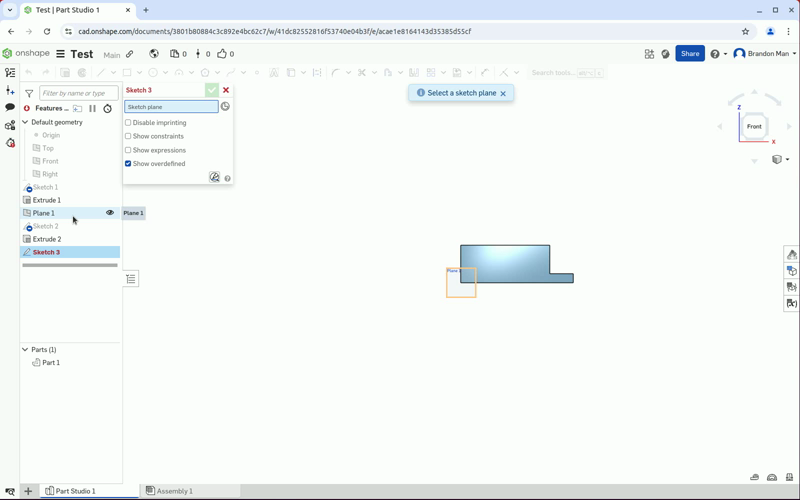
click(73, 215)
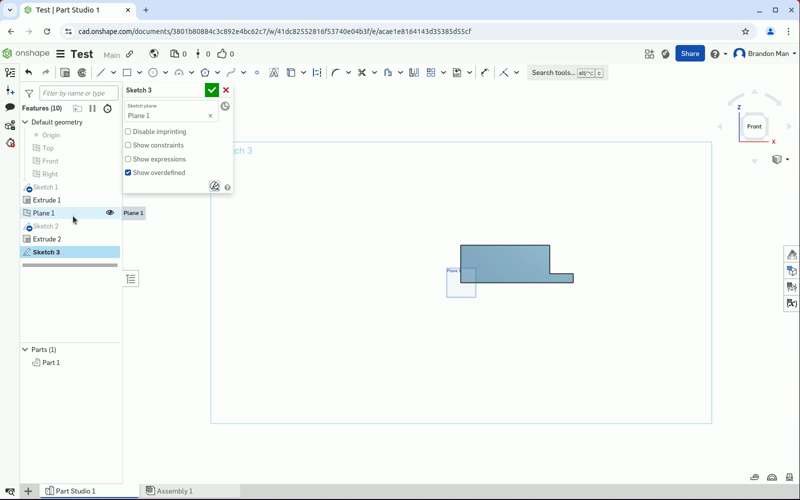
mouse_move(73, 352)
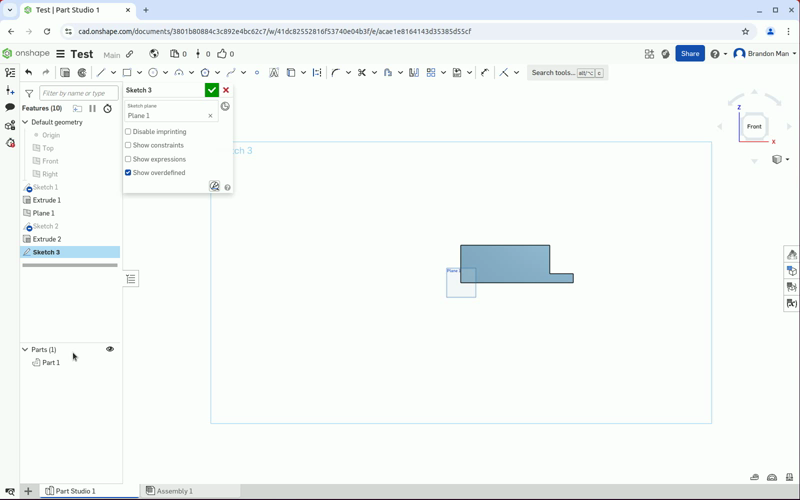
key(y)
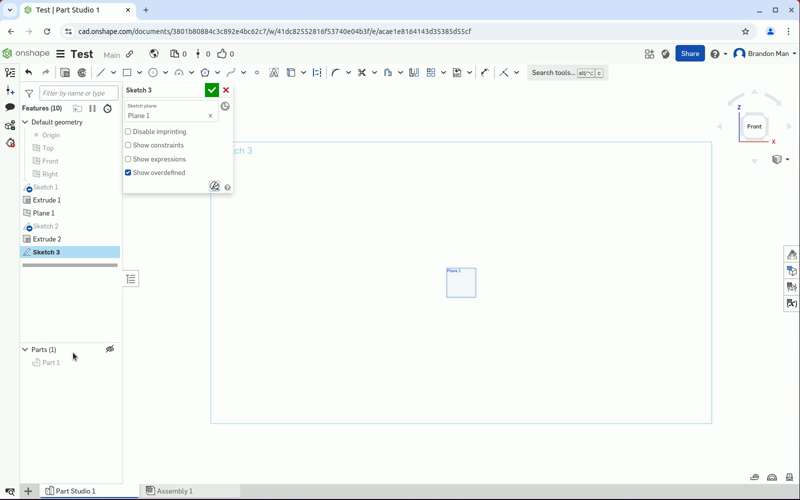
key(l)
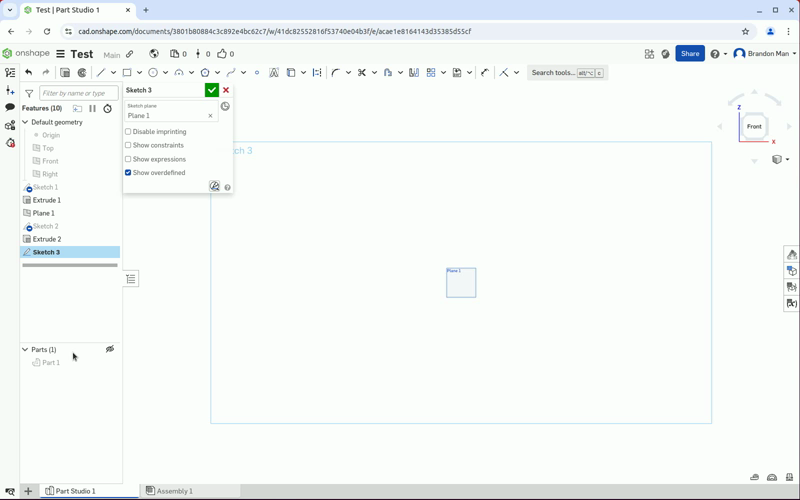
key_down(shift)
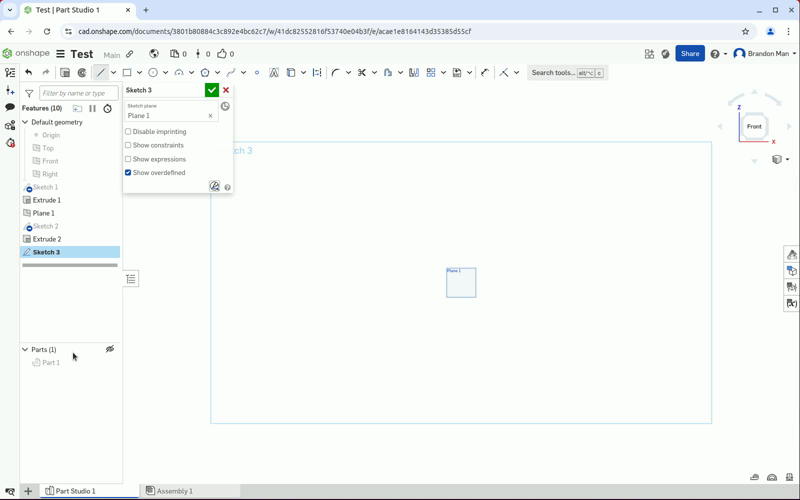
mouse_move(460, 273)
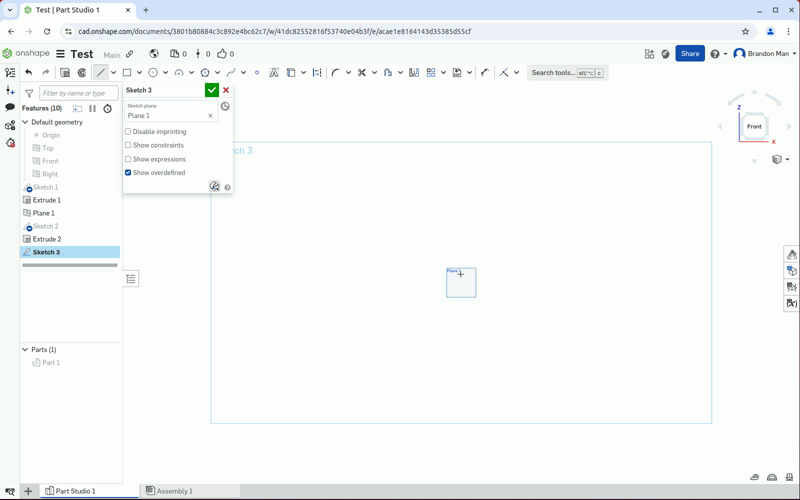
click(460, 273)
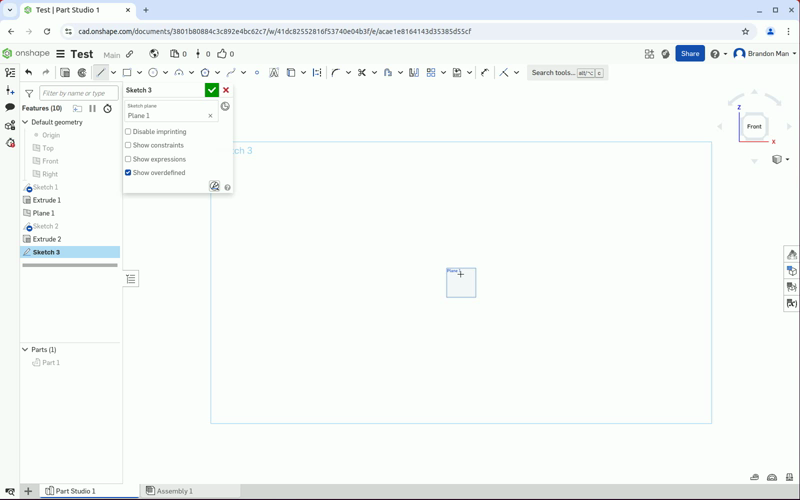
key_up(shift)
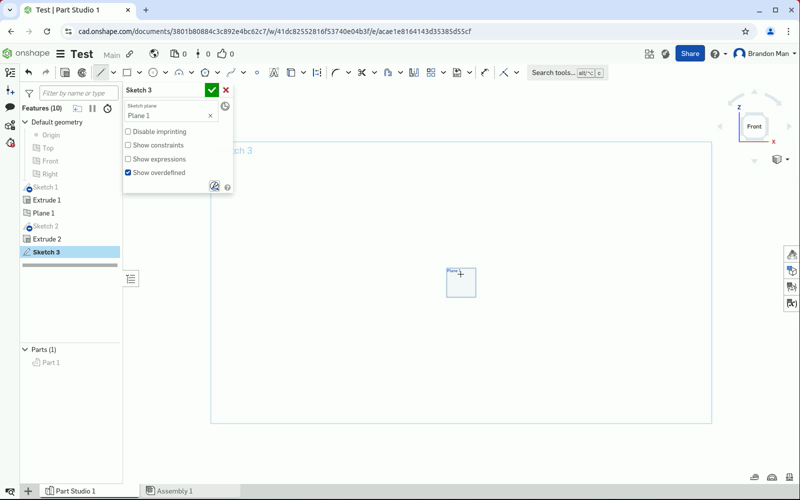
key_down(shift)
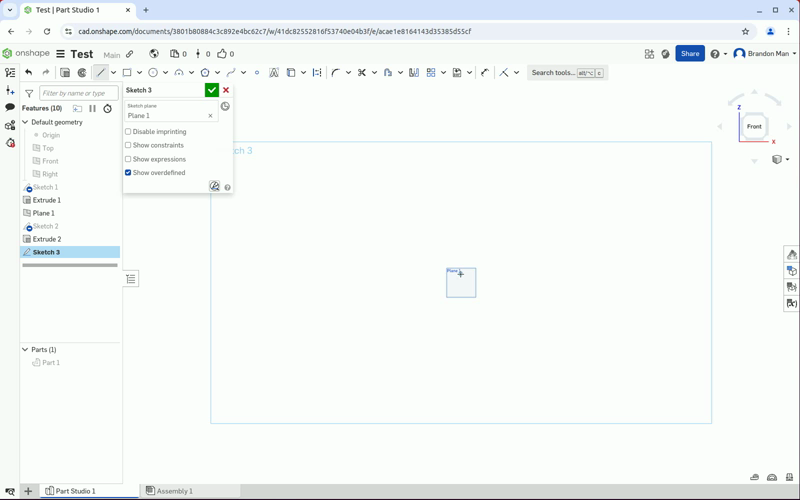
mouse_move(490, 273)
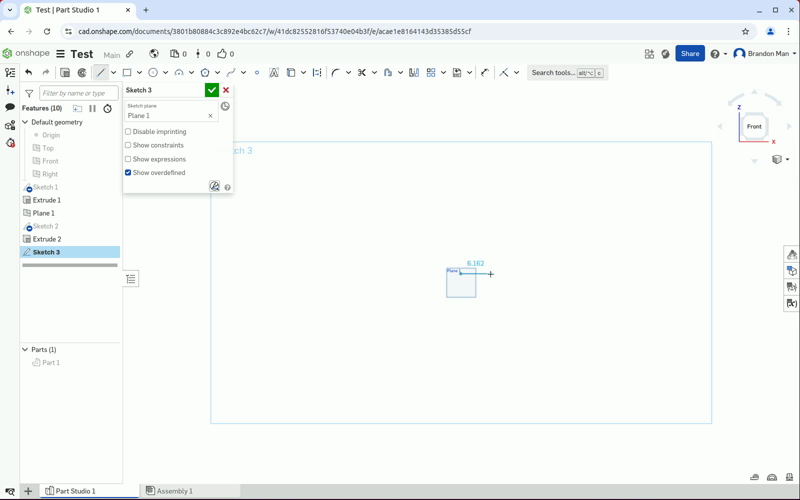
mouse_move(484, 273)
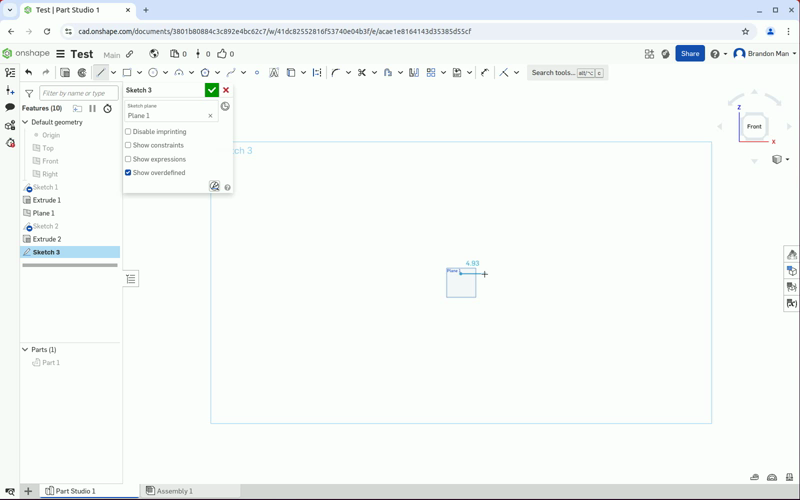
click(484, 273)
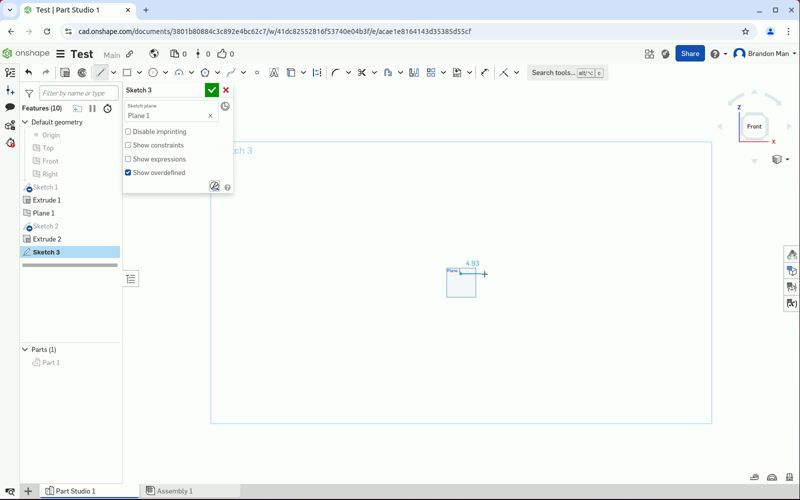
key_up(shift)
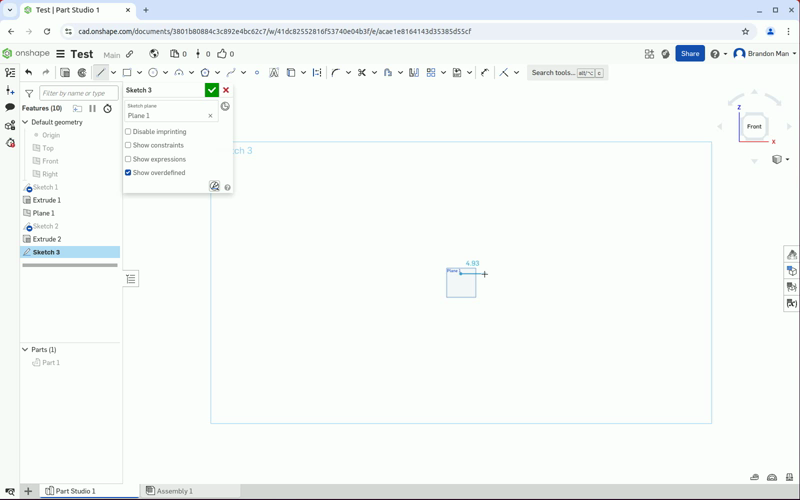
key_down(shift)
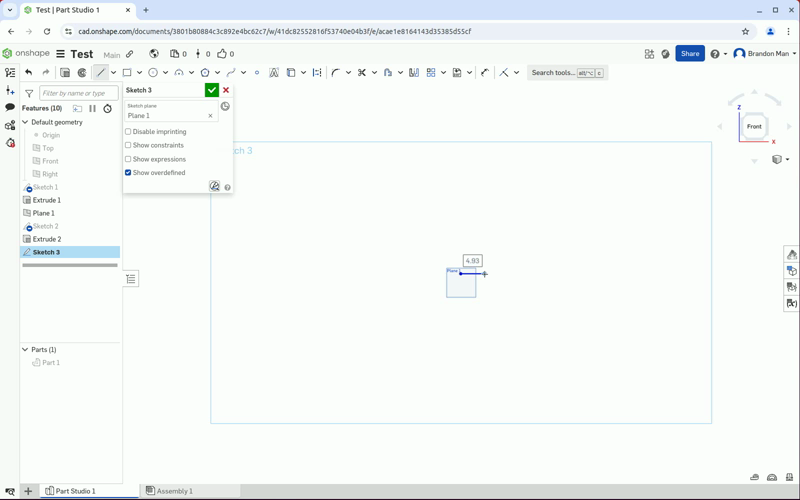
mouse_move(514, 273)
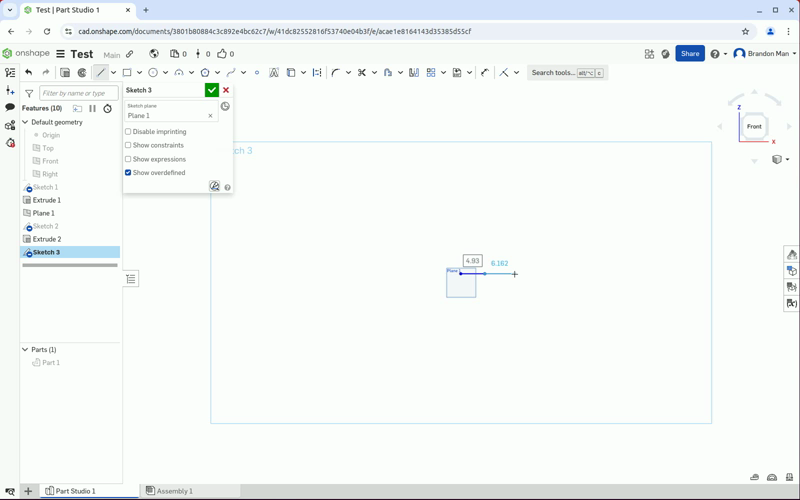
mouse_move(484, 244)
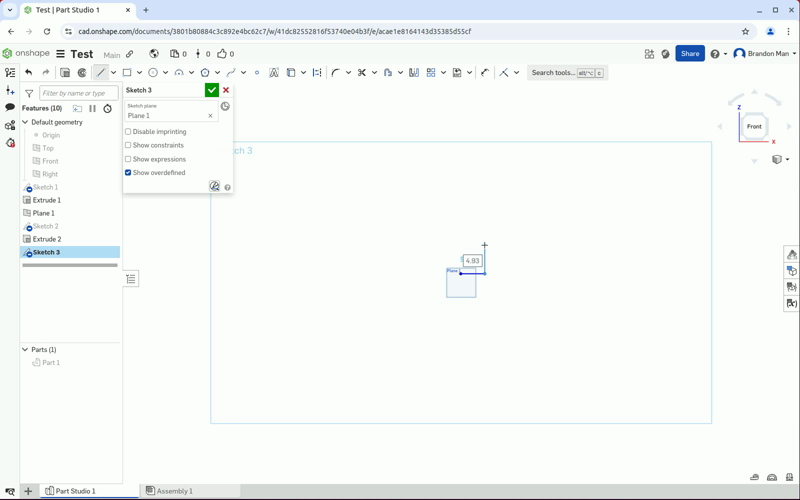
click(484, 244)
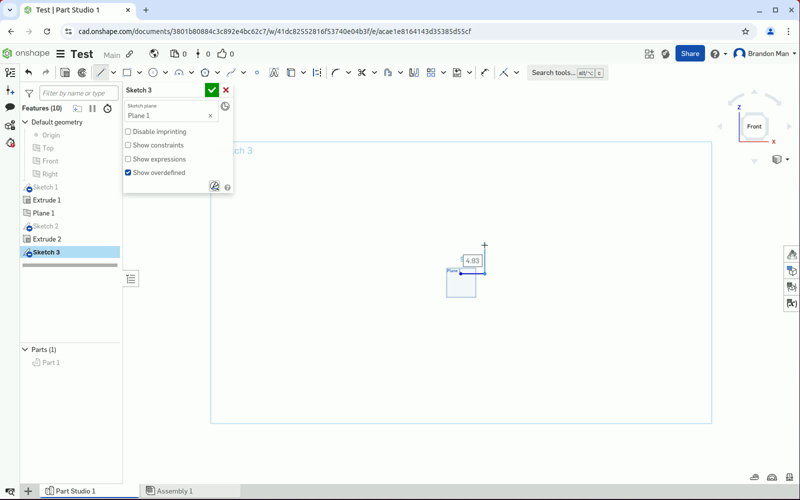
key_up(shift)
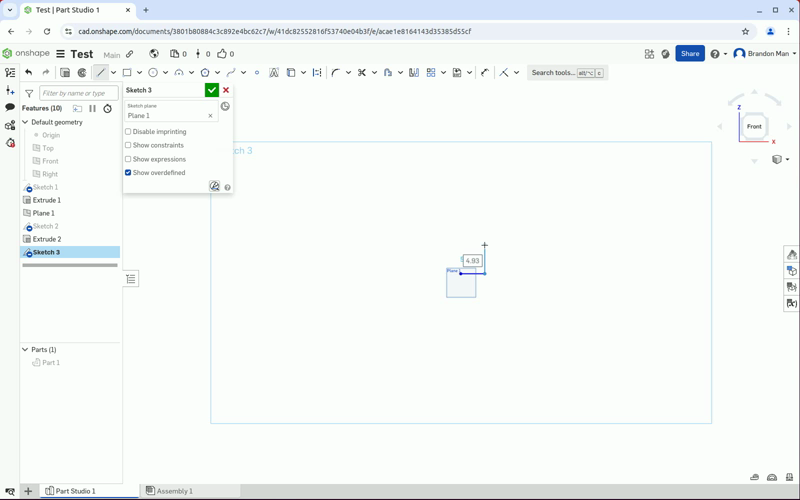
key_down(shift)
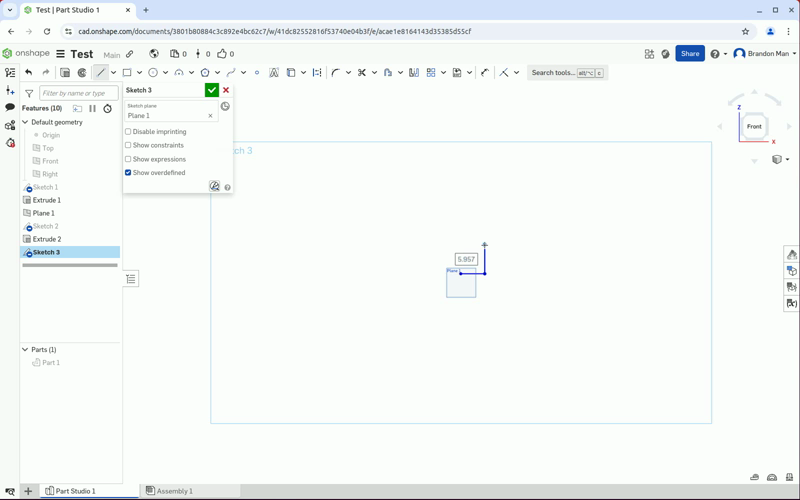
mouse_move(514, 244)
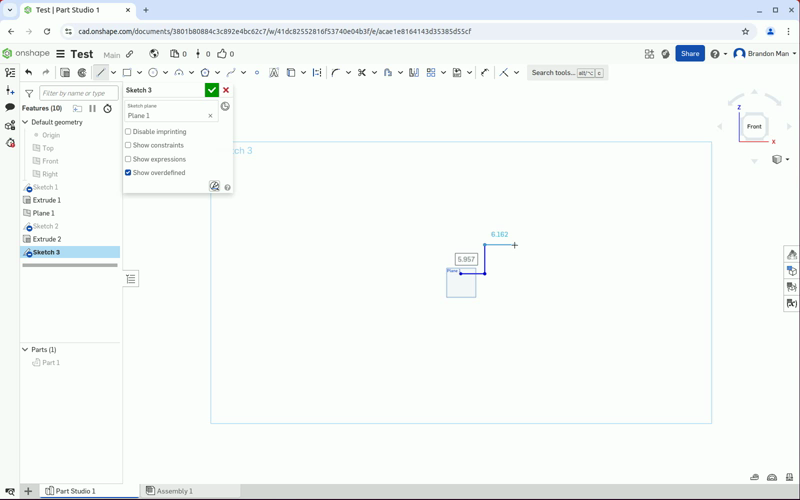
mouse_move(460, 244)
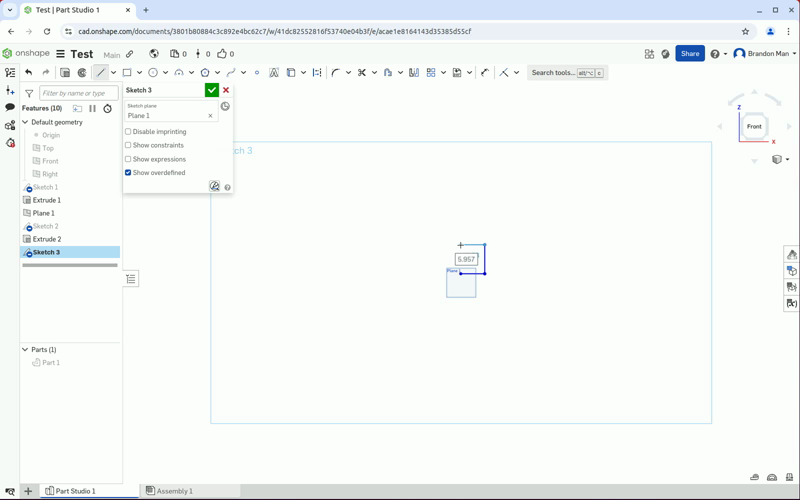
click(460, 244)
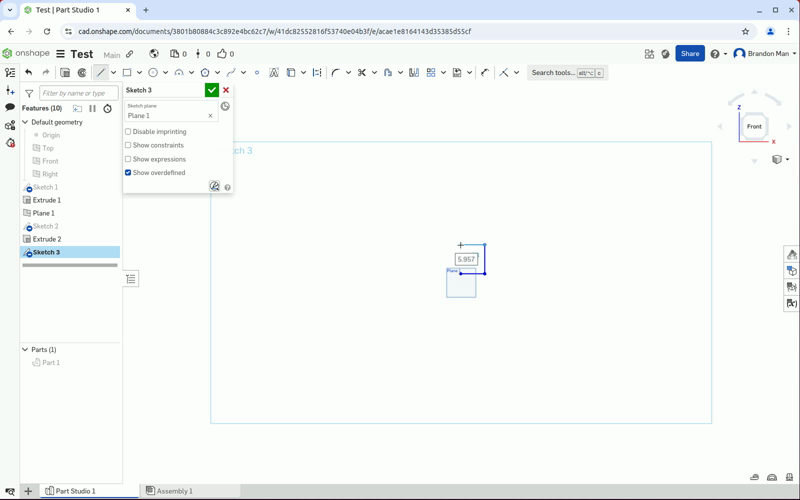
key_up(shift)
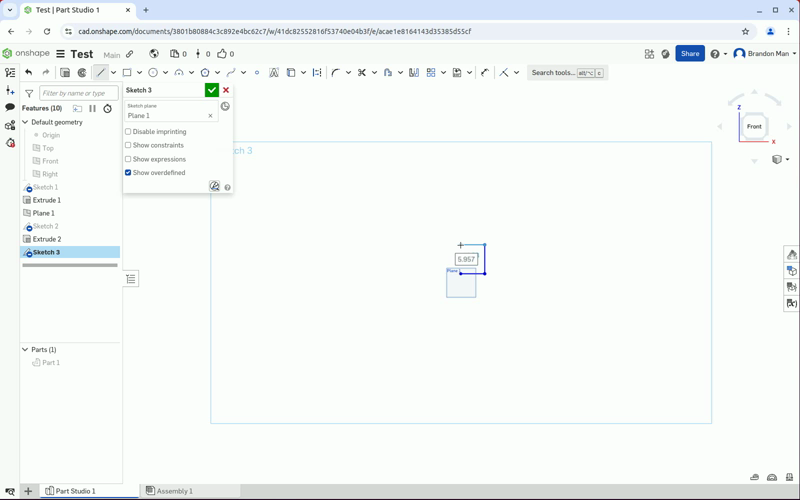
mouse_move(490, 244)
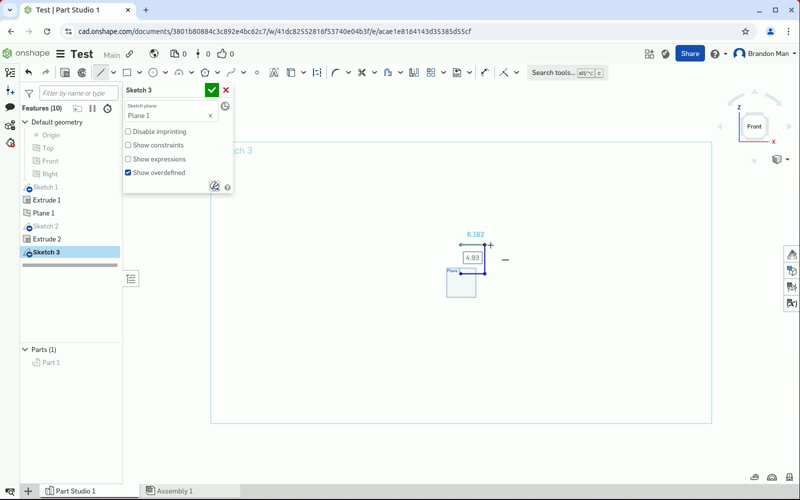
key_down(shift)
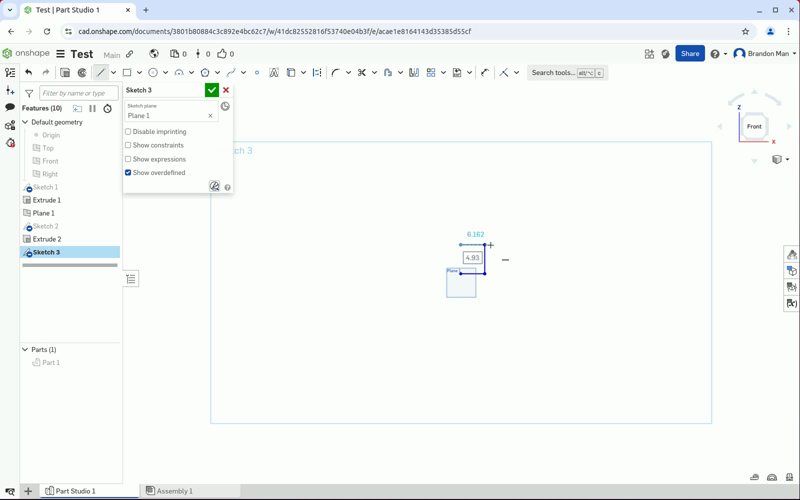
mouse_move(460, 273)
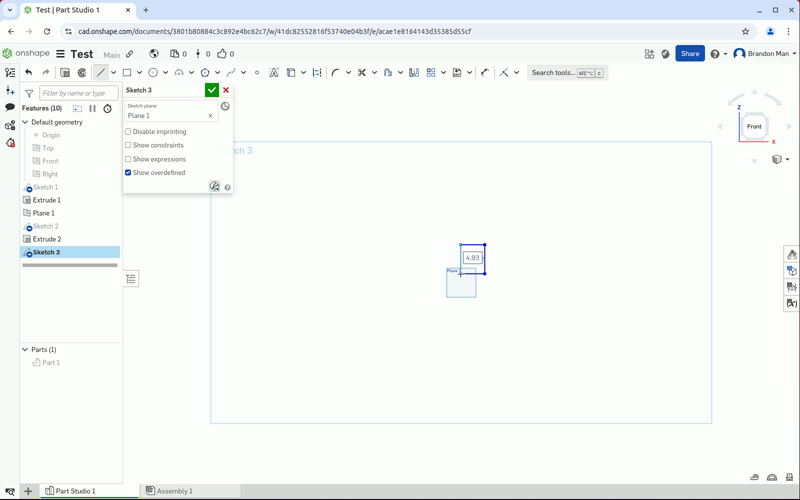
key_up(shift)
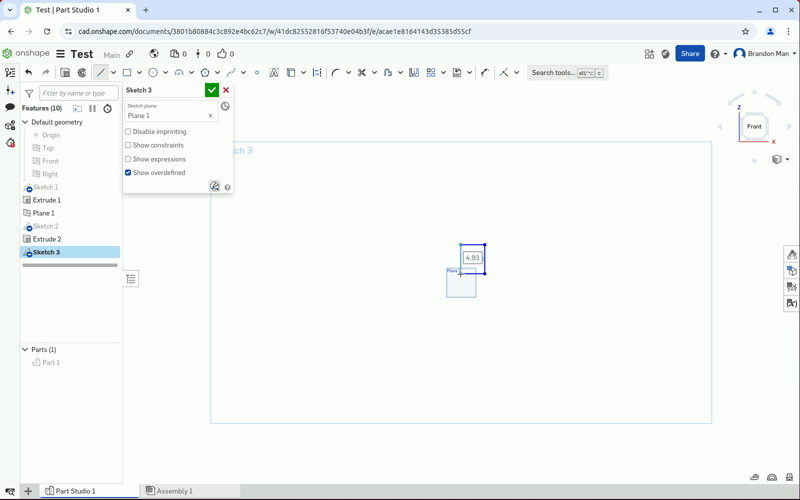
click(460, 273)
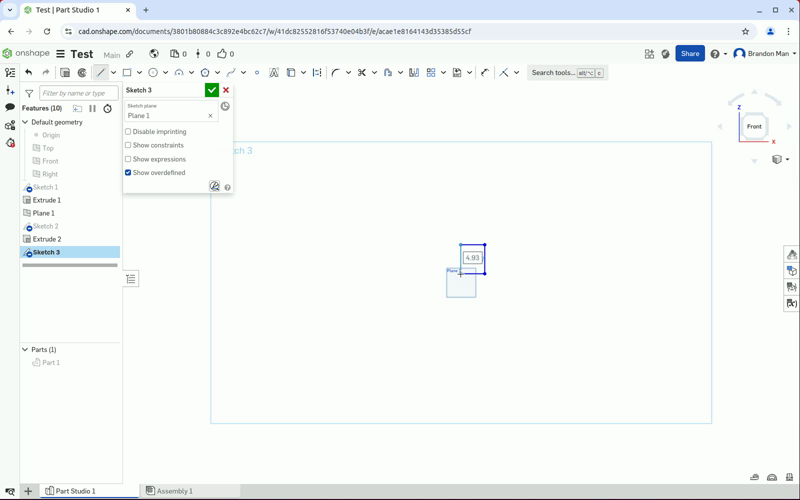
key(esc)
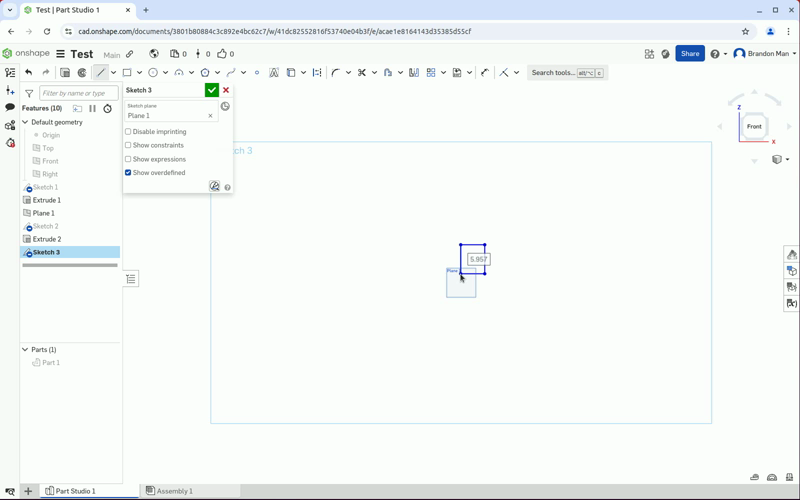
mouse_move(468, 271)
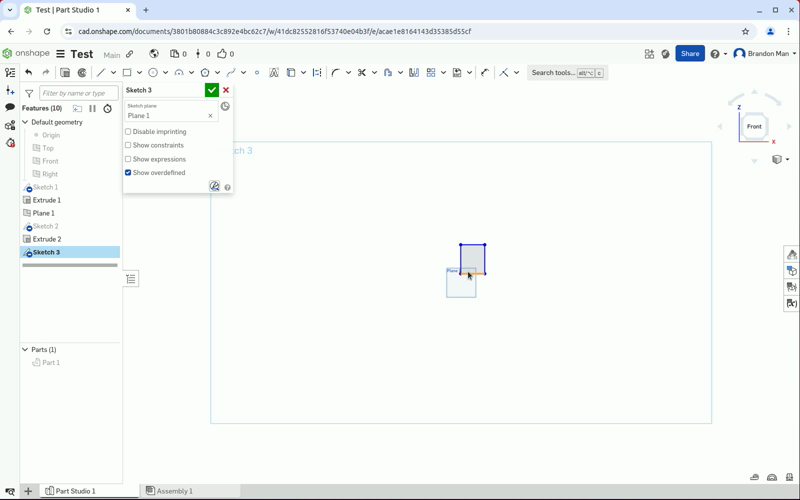
scroll(6)
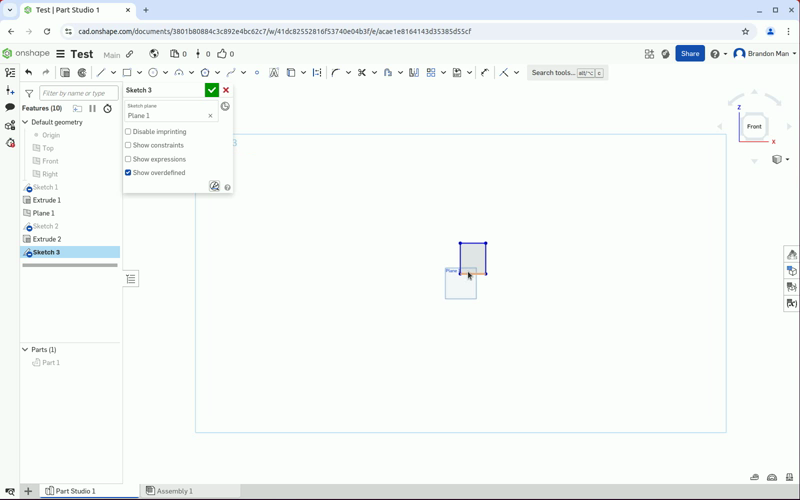
scroll(6)
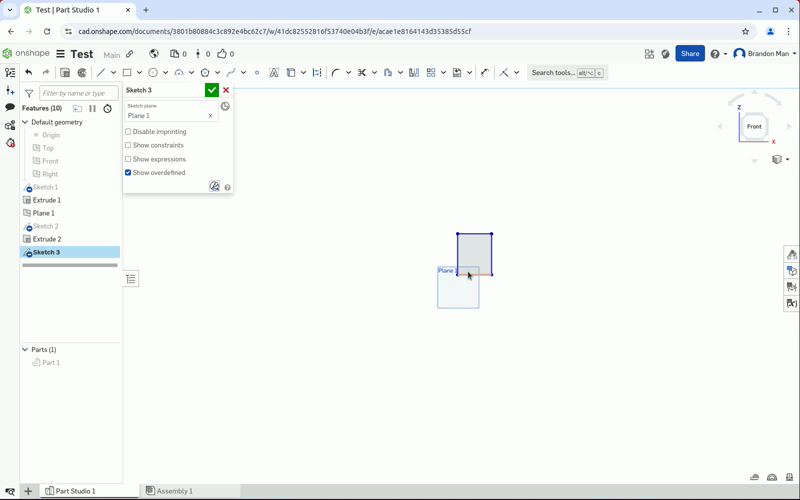
scroll(6)
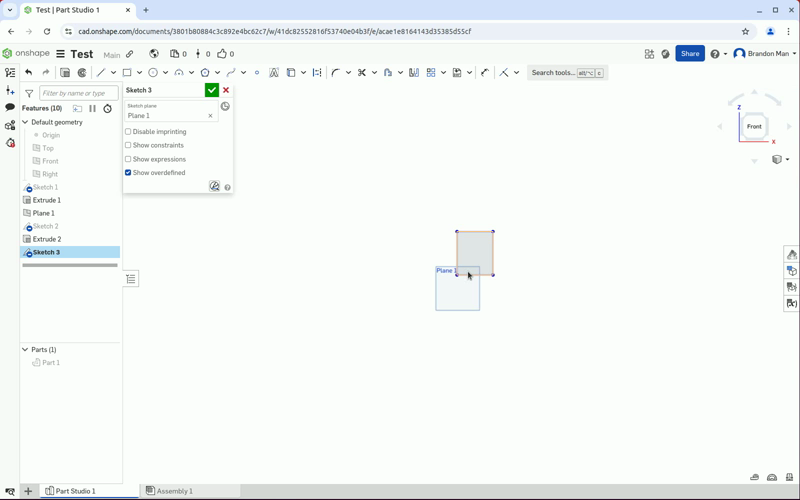
scroll(6)
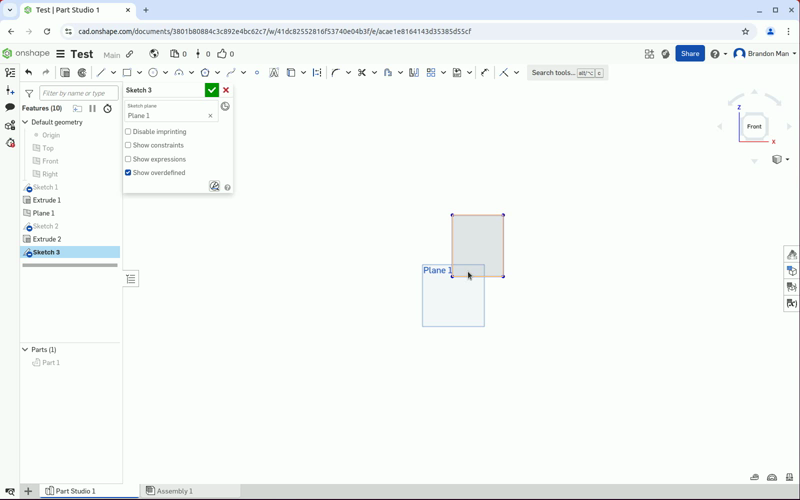
scroll(6)
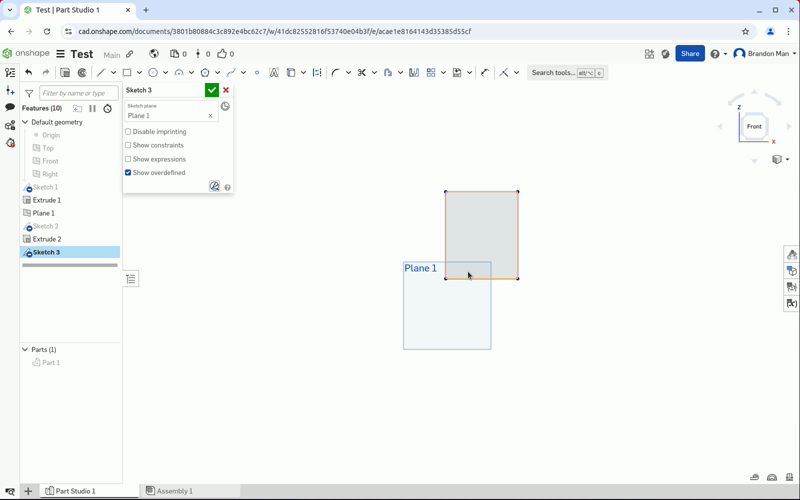
scroll(6)
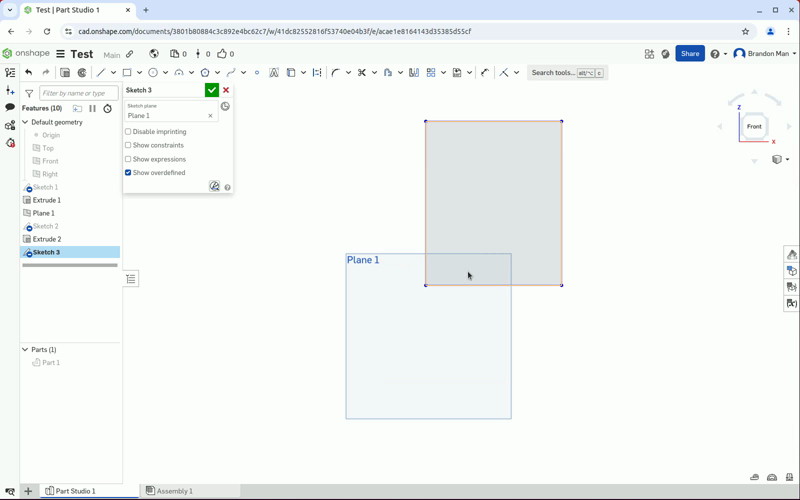
scroll(6)
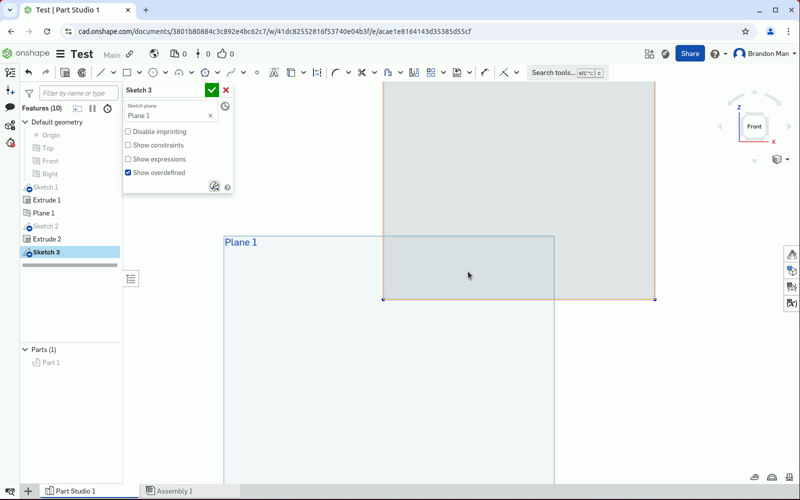
click(468, 271)
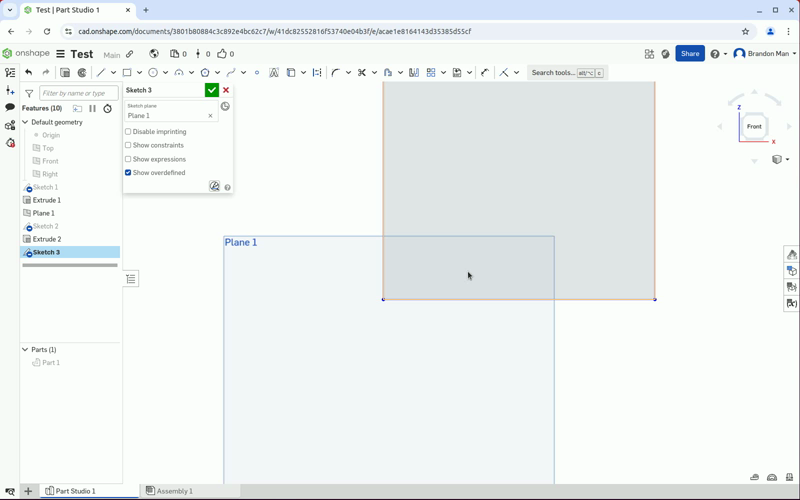
scroll(-6)
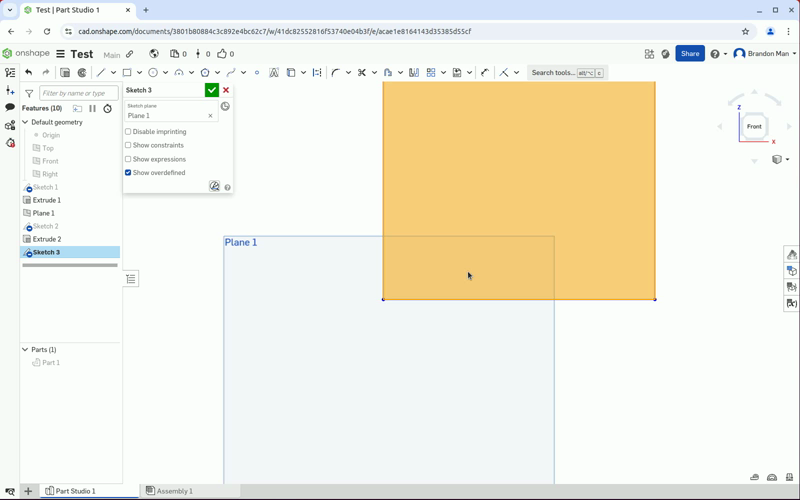
scroll(-6)
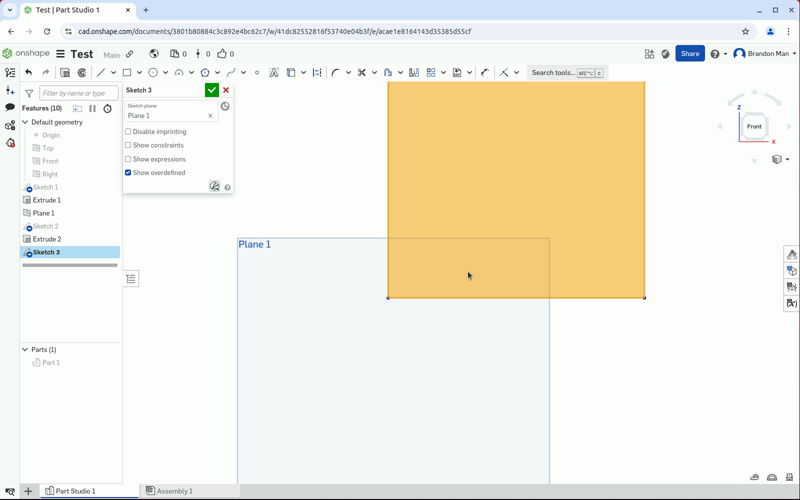
scroll(-6)
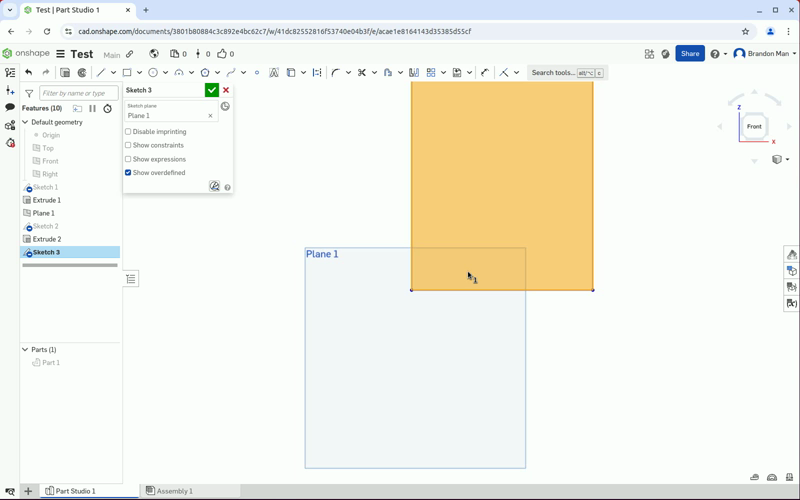
scroll(-6)
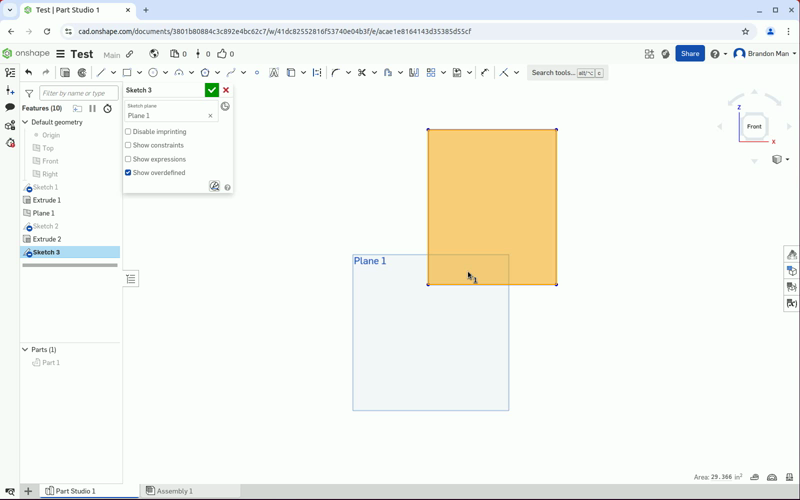
scroll(-6)
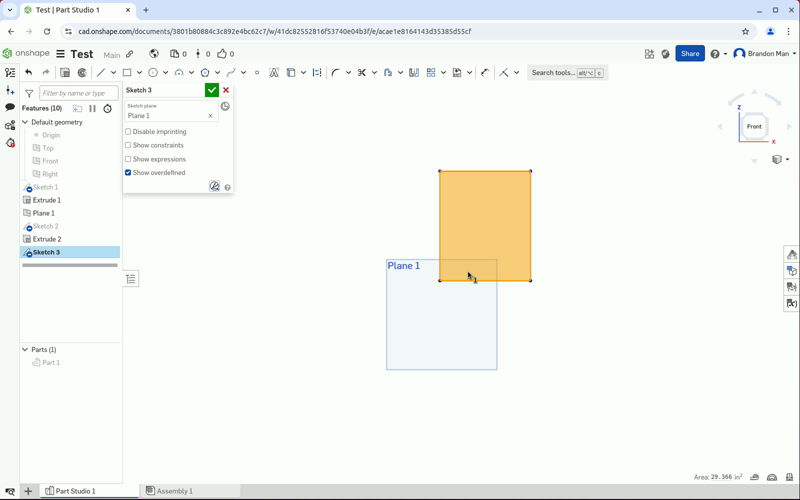
scroll(-6)
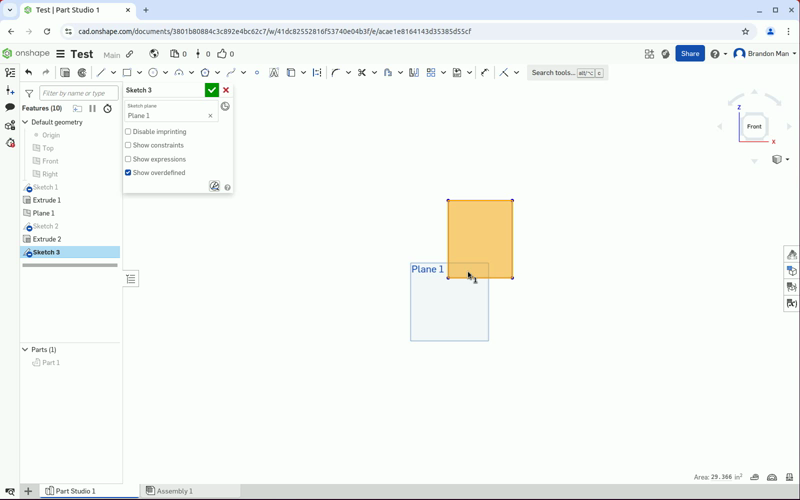
scroll(-6)
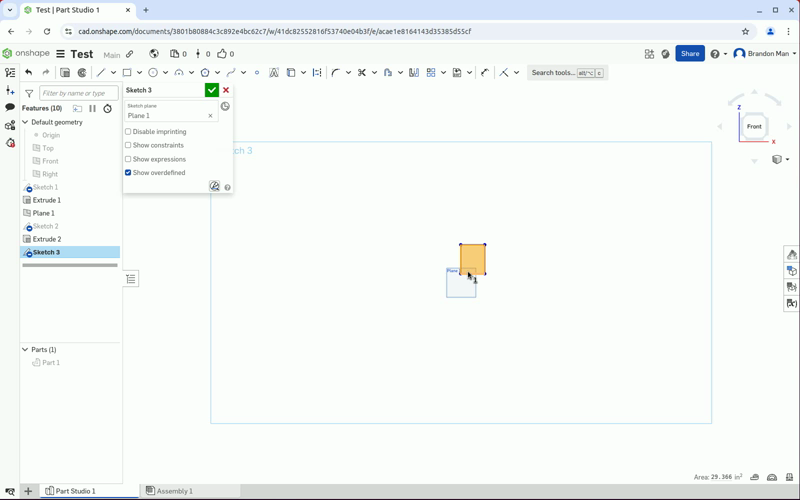
mouse_move(73, 352)
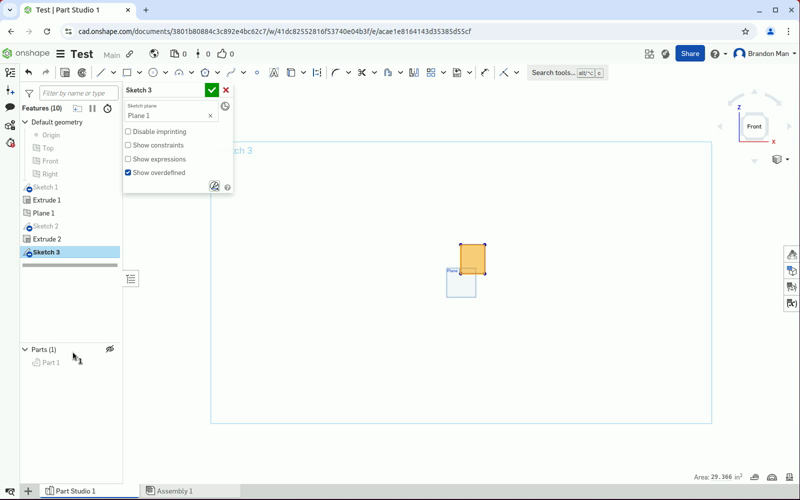
key(shift+y)
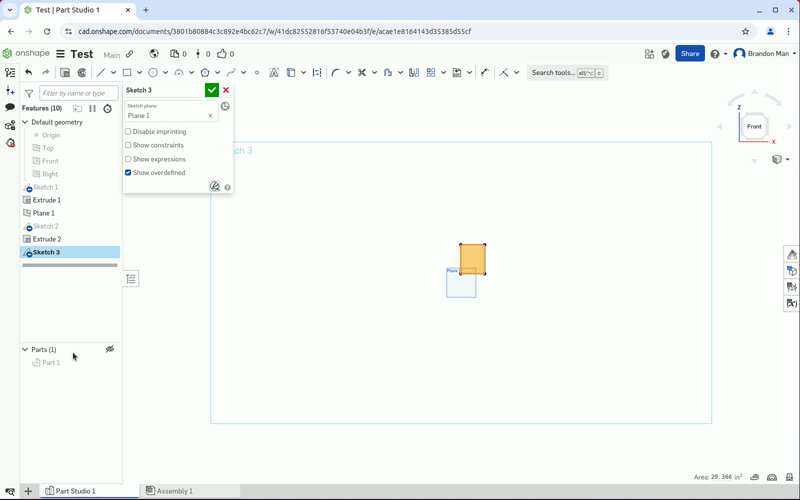
key(shift+e)
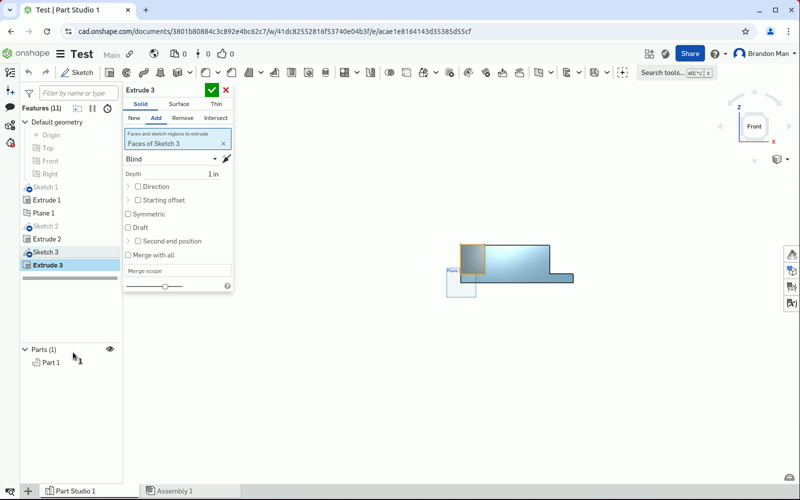
mouse_move(143, 106)
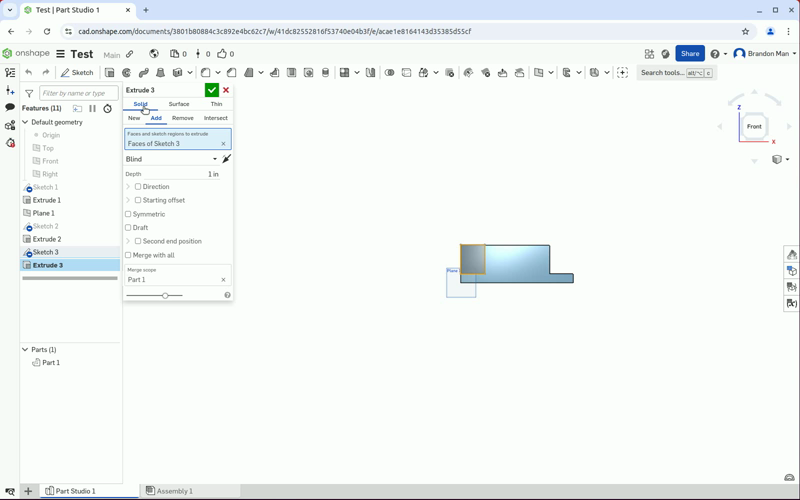
click(143, 106)
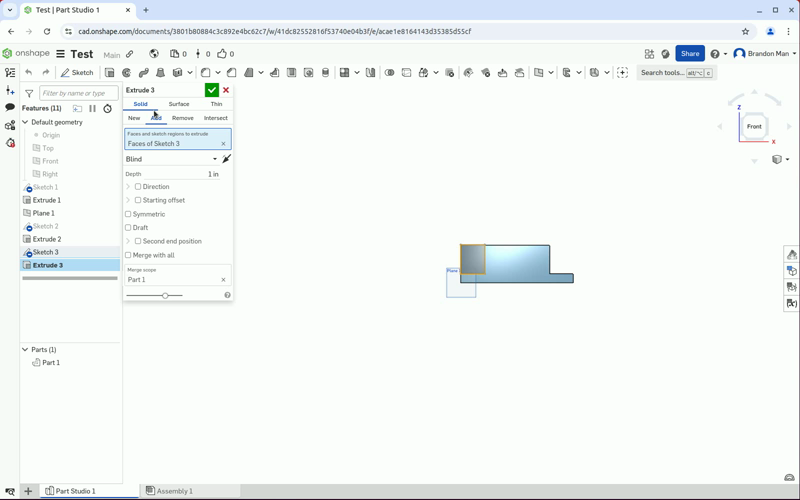
mouse_move(186, 120)
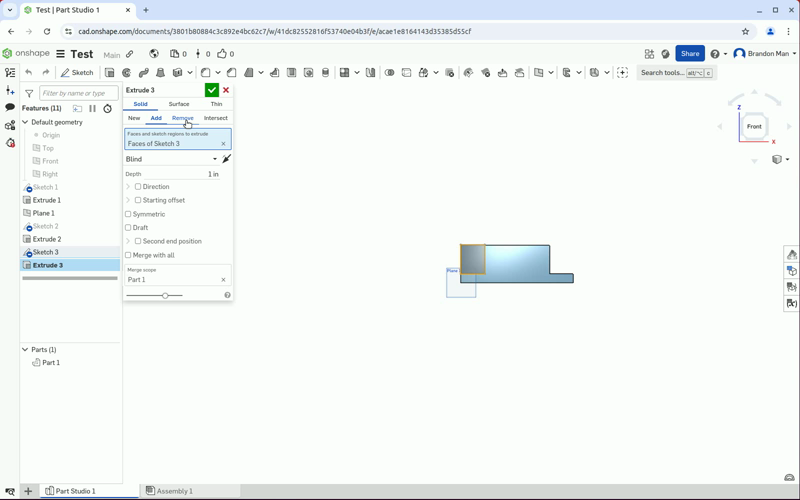
click(186, 120)
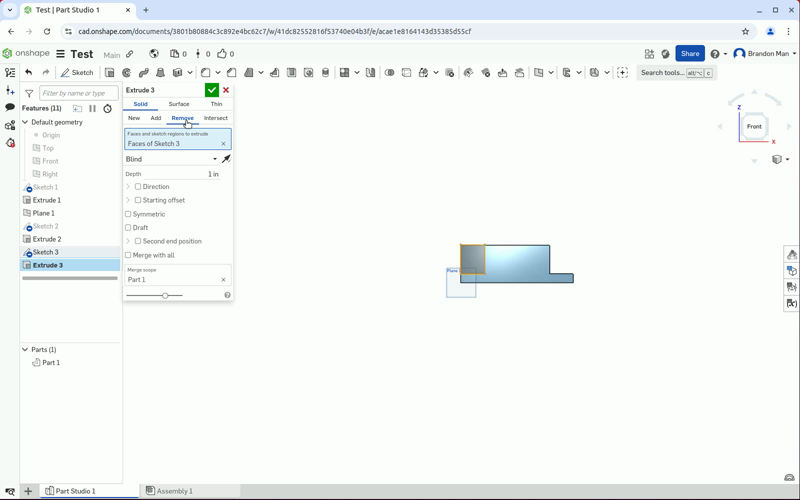
key(tab, 4)
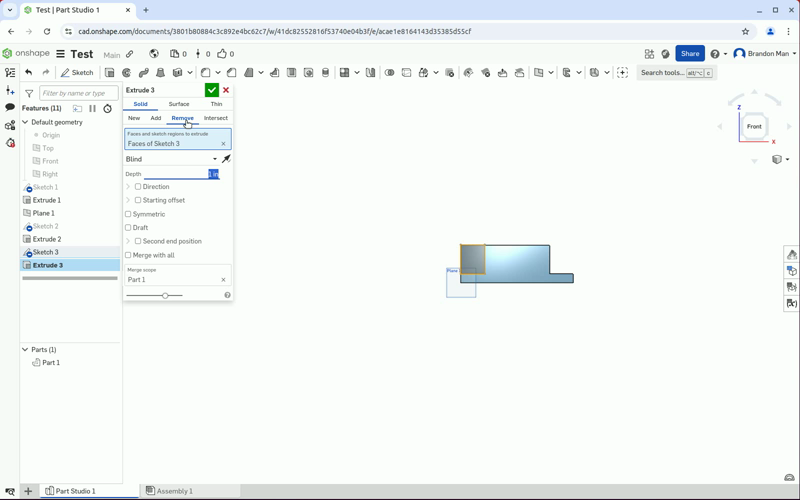
text(11.554)
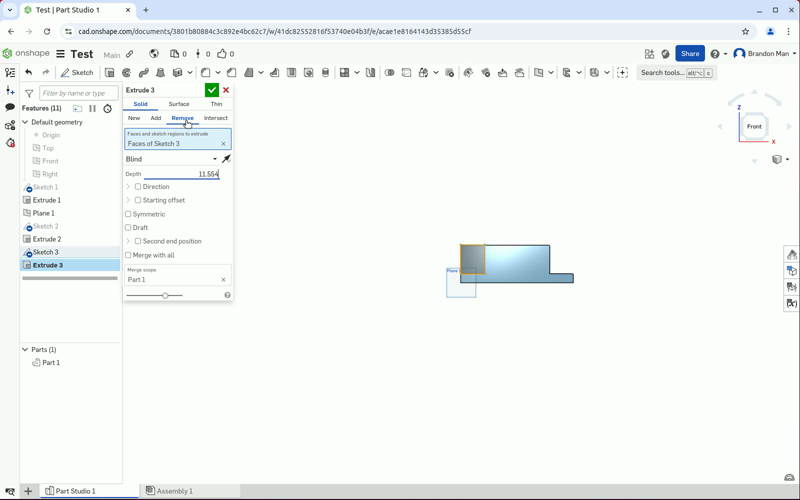
key(tab, 6)
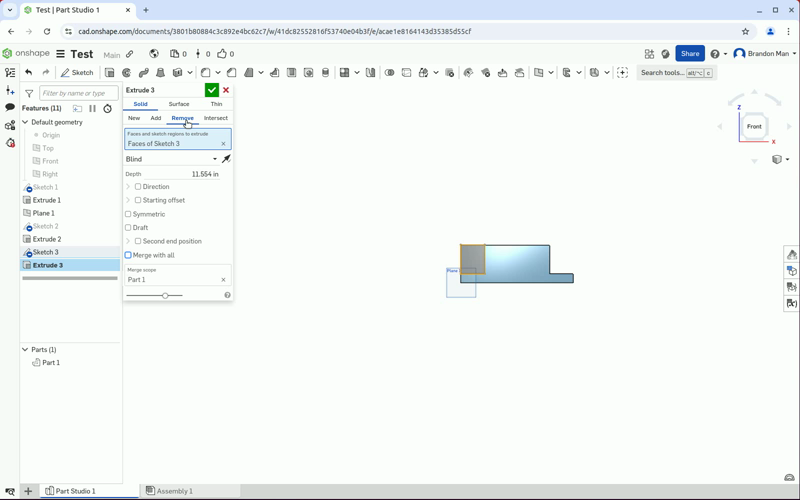
key(space)
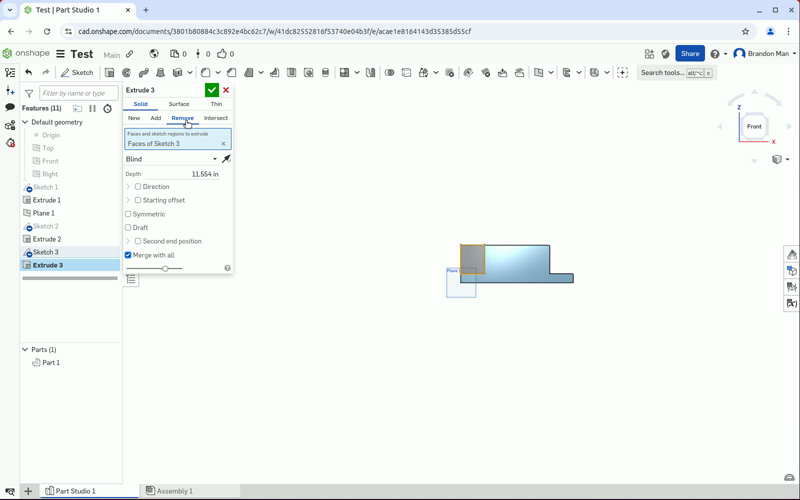
key(enter)
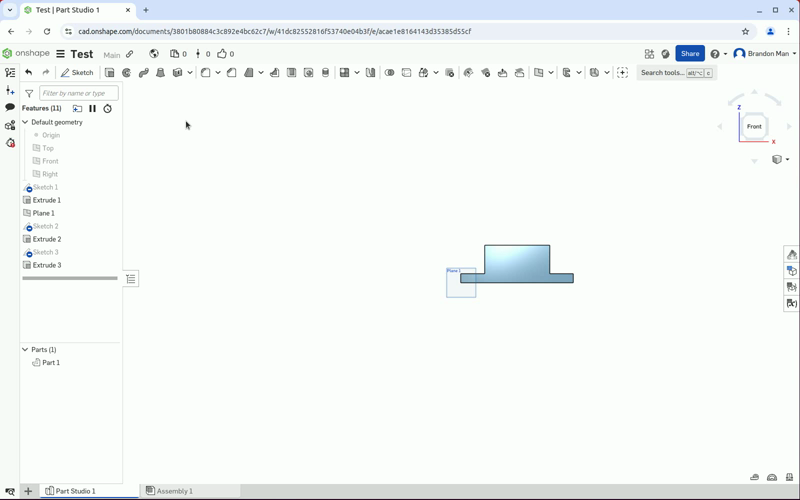
key(shift+h)
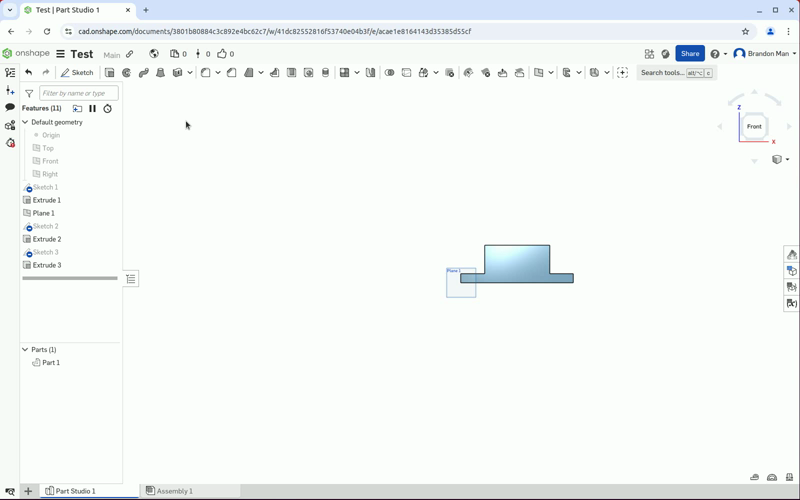
key(shift+h)
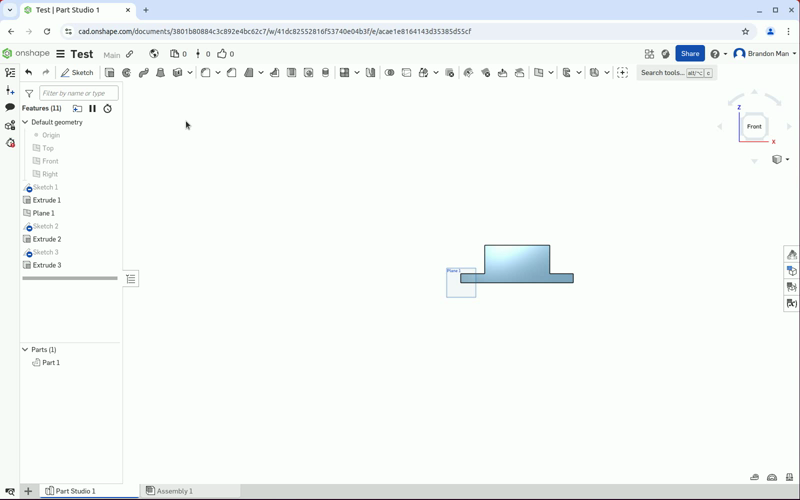
mouse_move(73, 189)
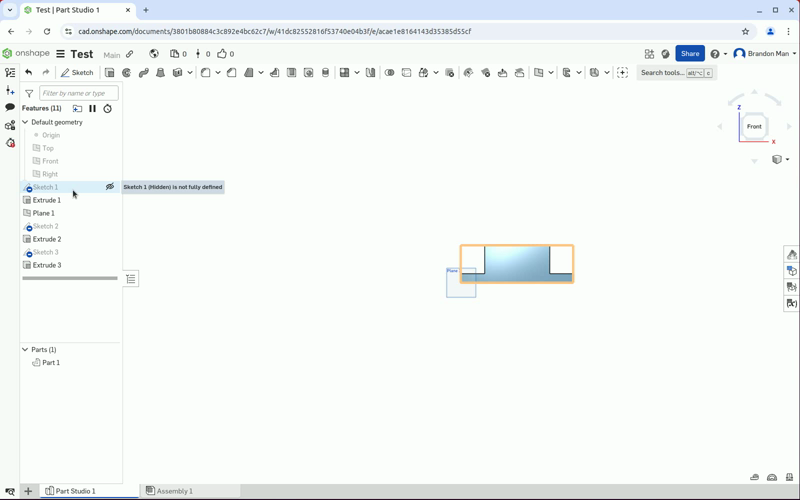
click(73, 189)
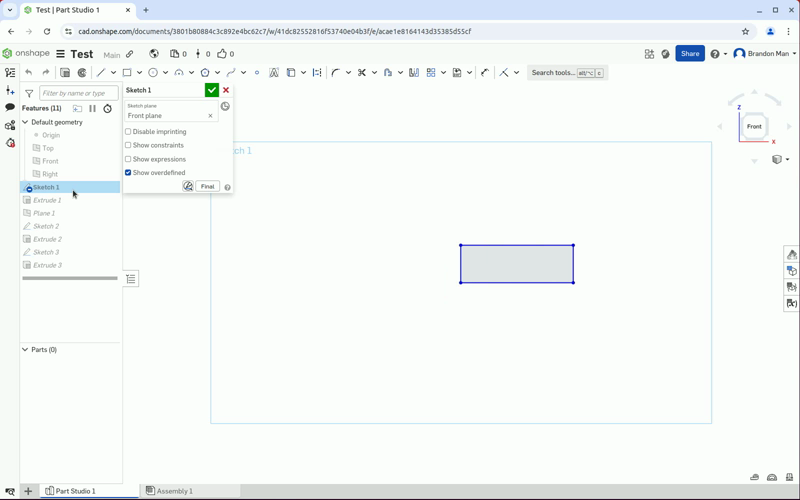
mouse_move(229, 92)
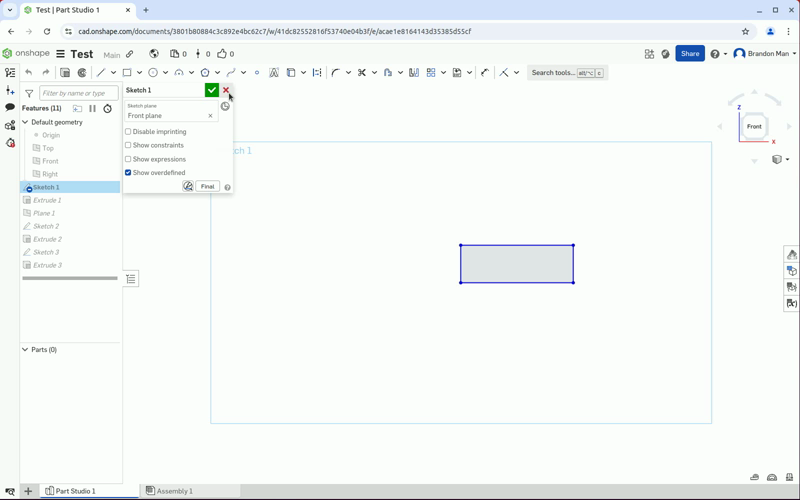
click(229, 92)
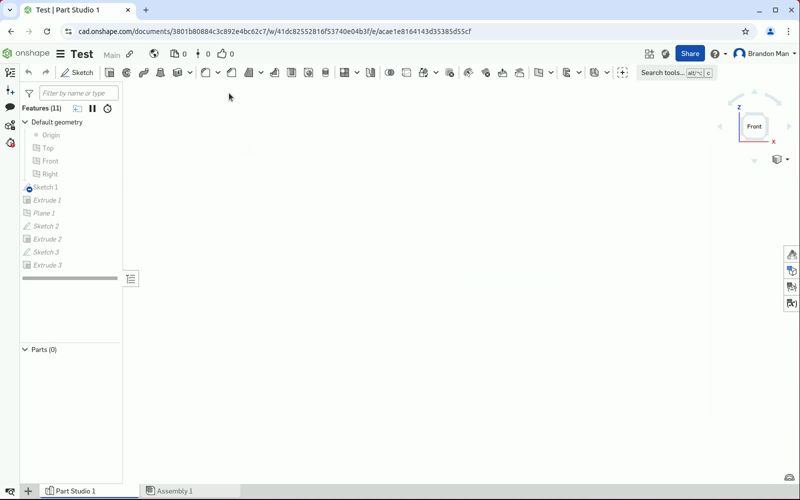
key(shift+s)
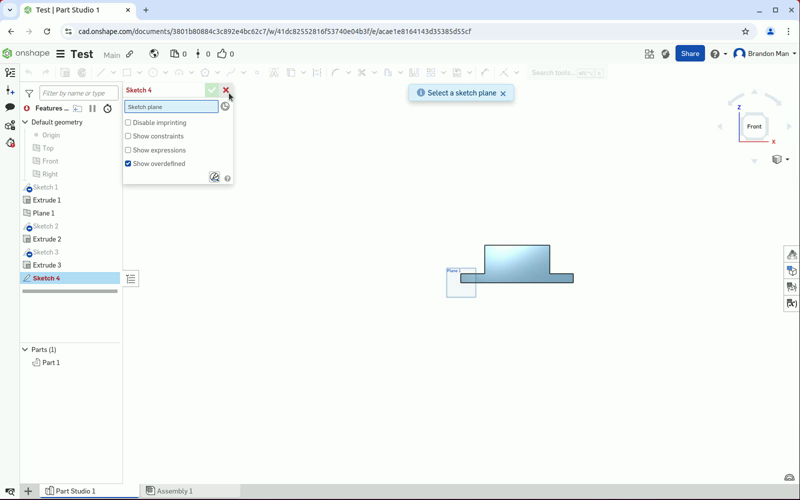
mouse_move(73, 215)
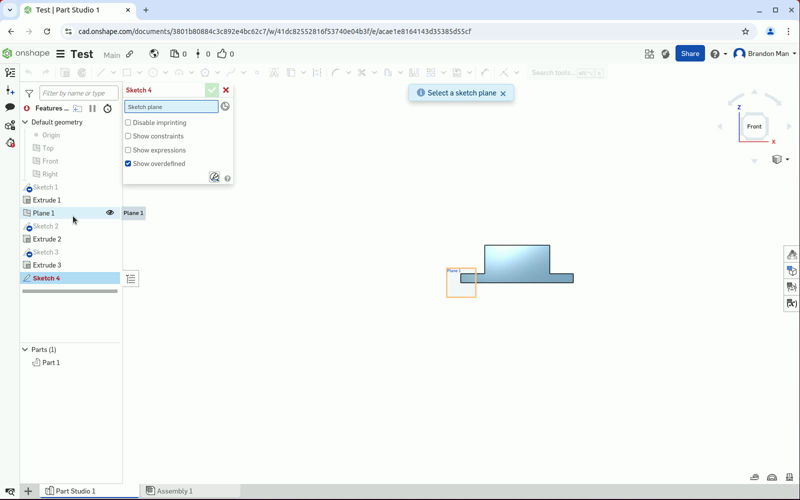
click(73, 215)
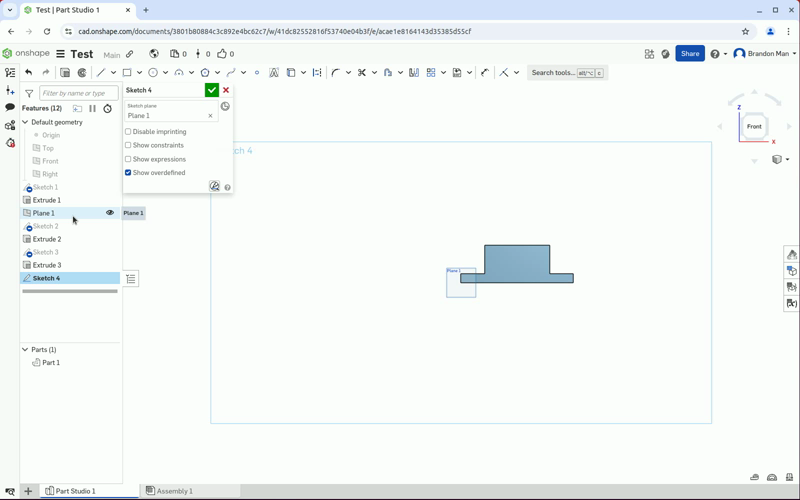
mouse_move(73, 352)
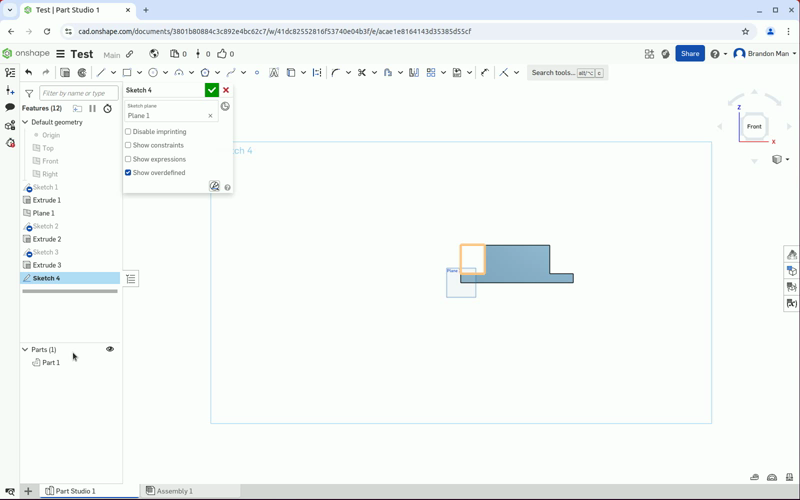
key(y)
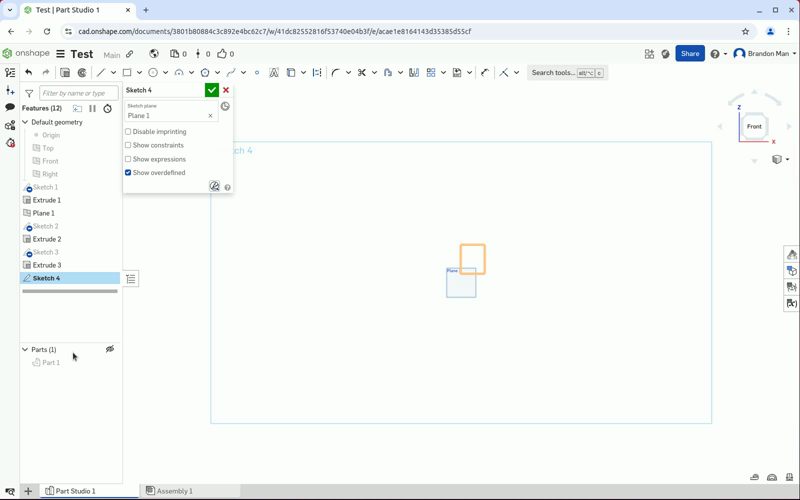
key(l)
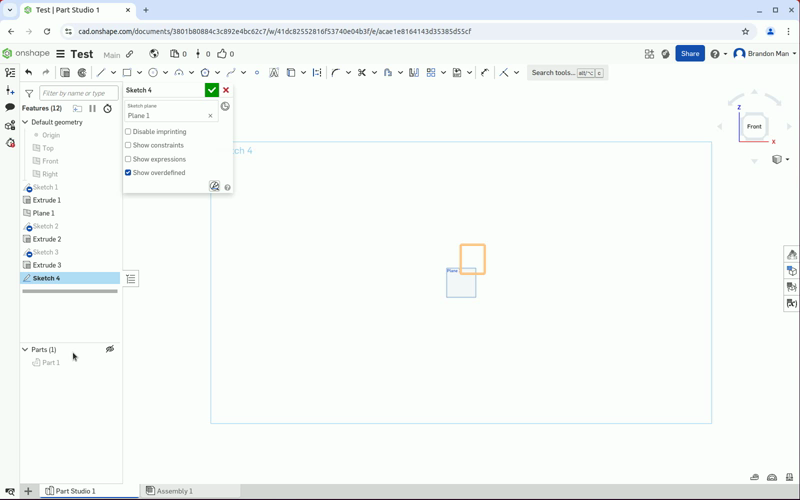
key_down(shift)
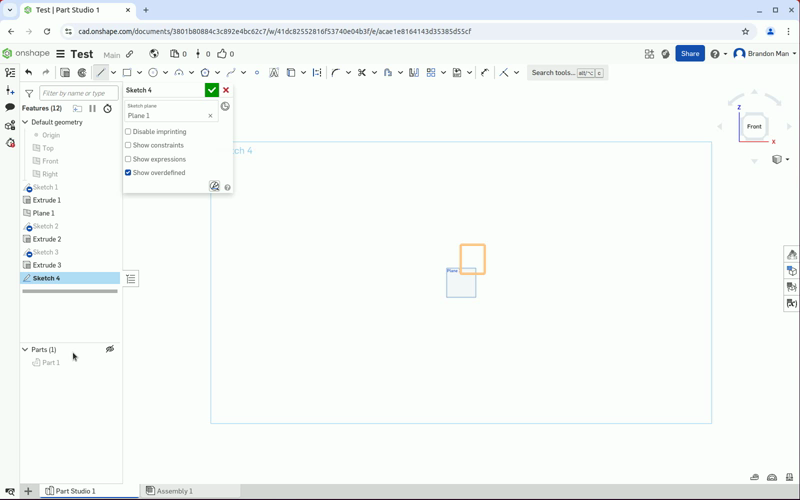
mouse_move(512, 273)
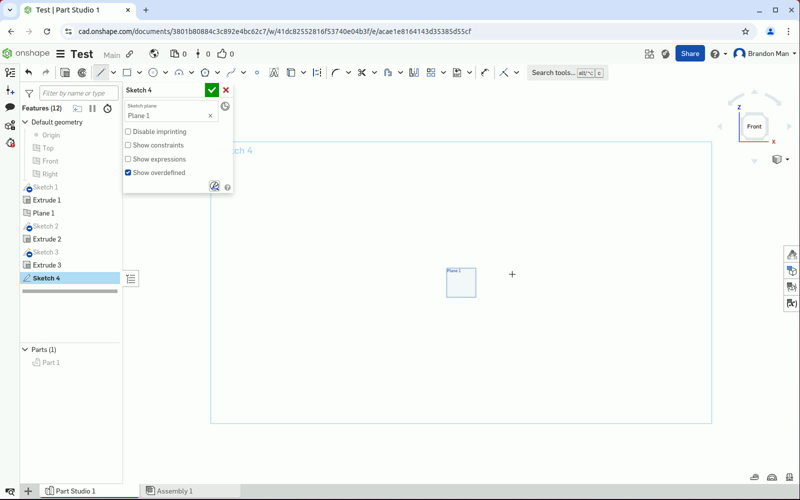
click(512, 273)
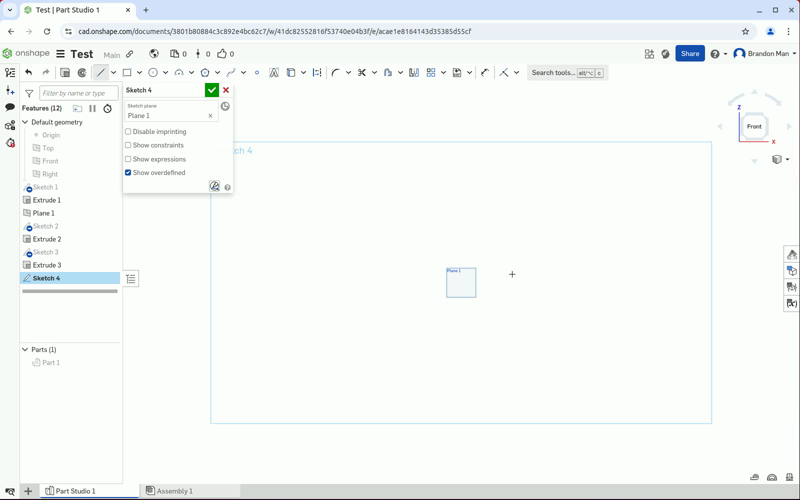
key_up(shift)
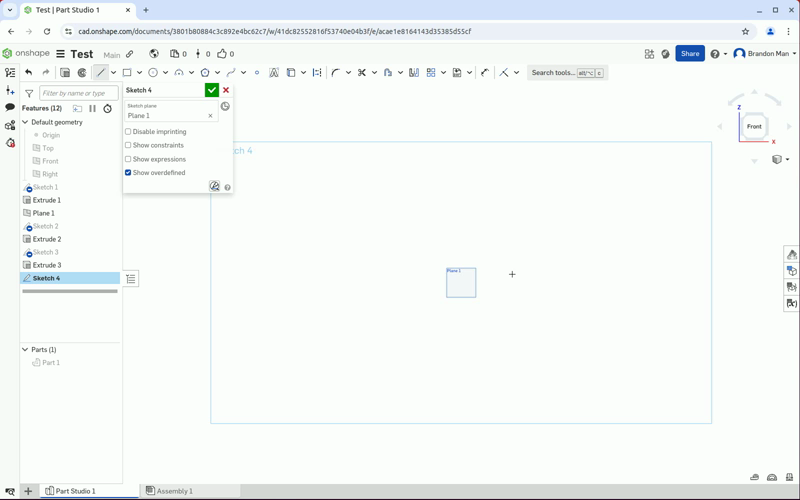
key_down(shift)
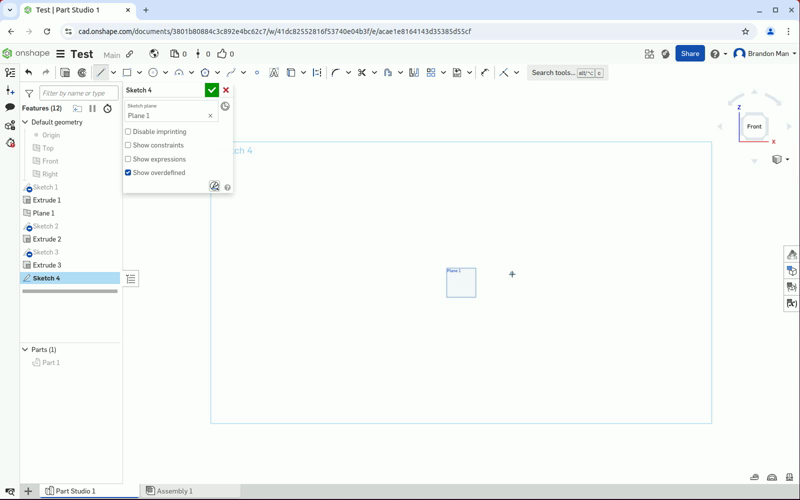
mouse_move(542, 273)
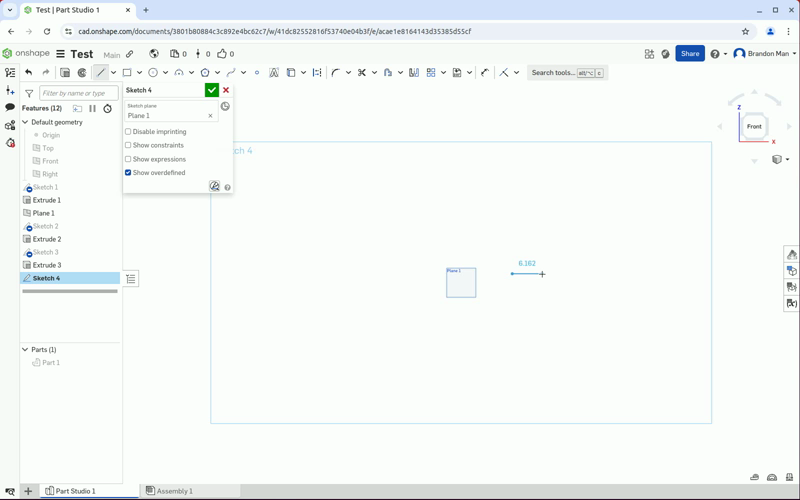
mouse_move(522, 273)
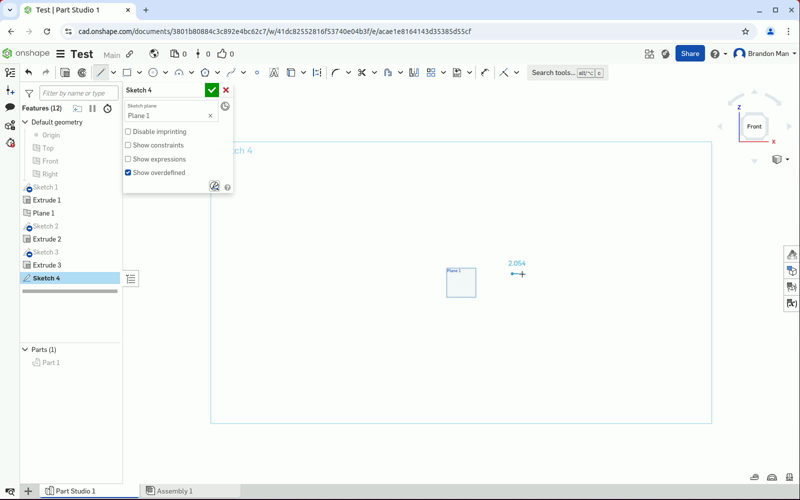
click(522, 273)
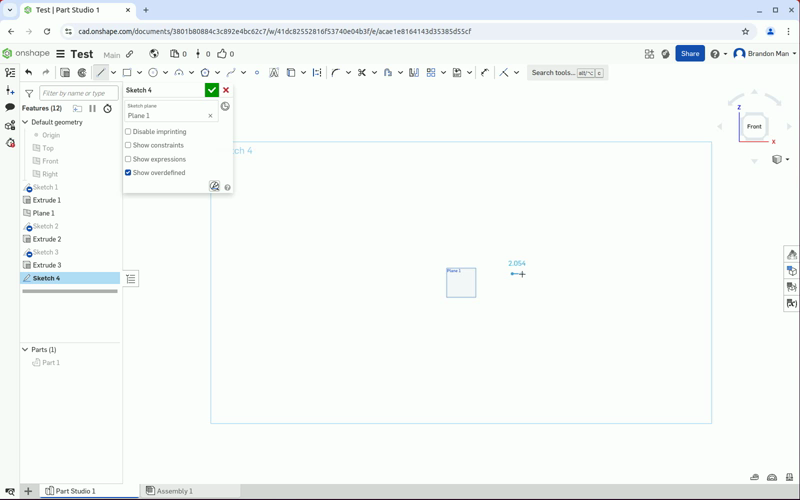
key_up(shift)
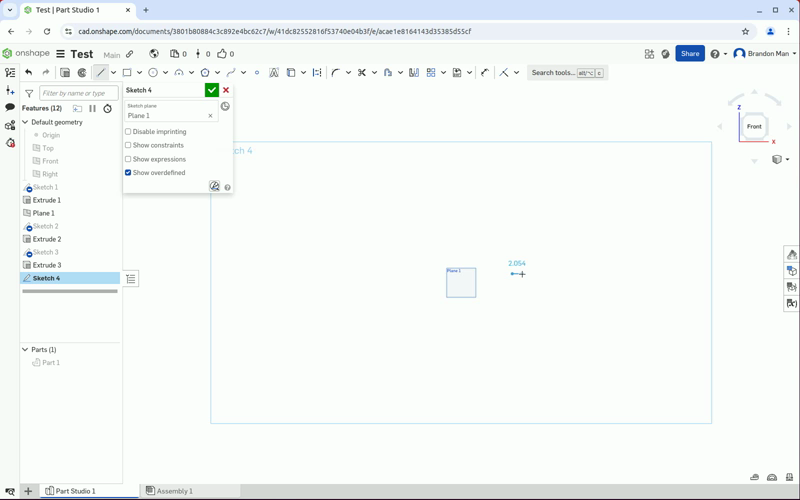
key_down(shift)
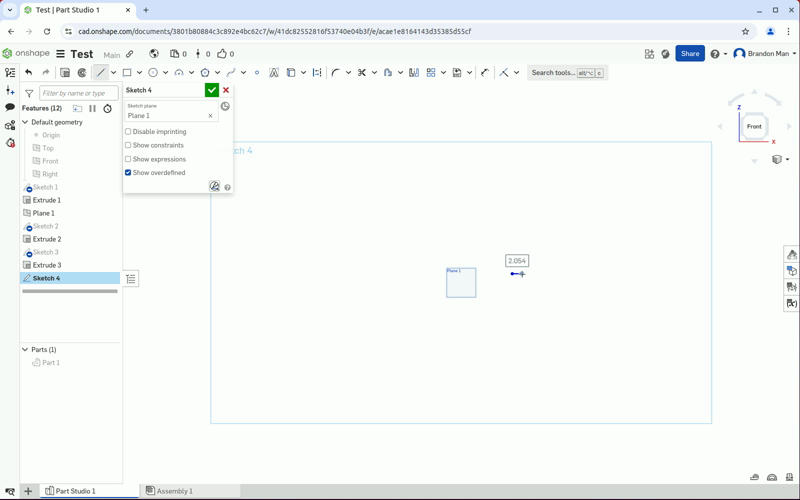
mouse_move(552, 273)
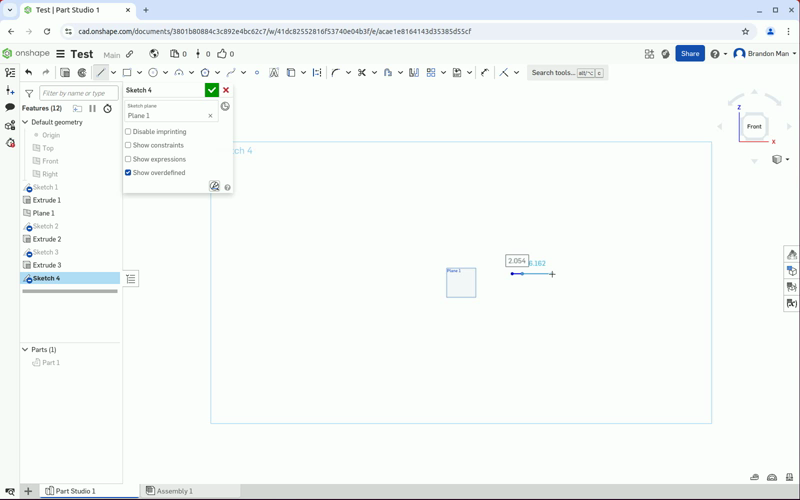
mouse_move(522, 244)
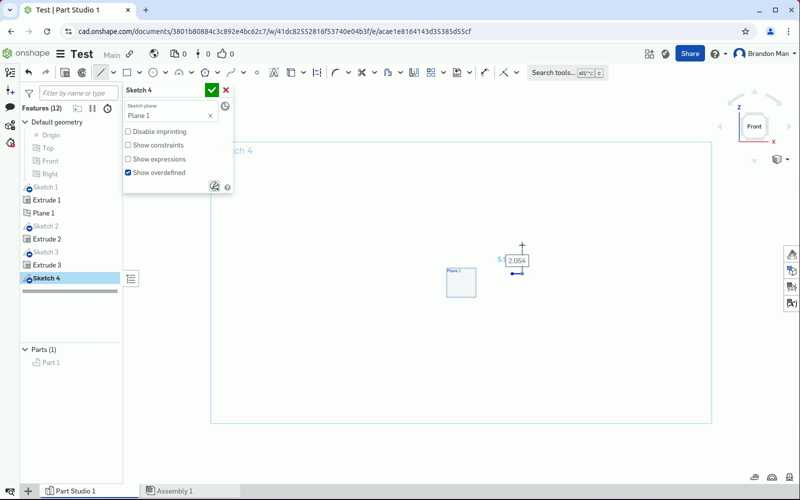
click(522, 244)
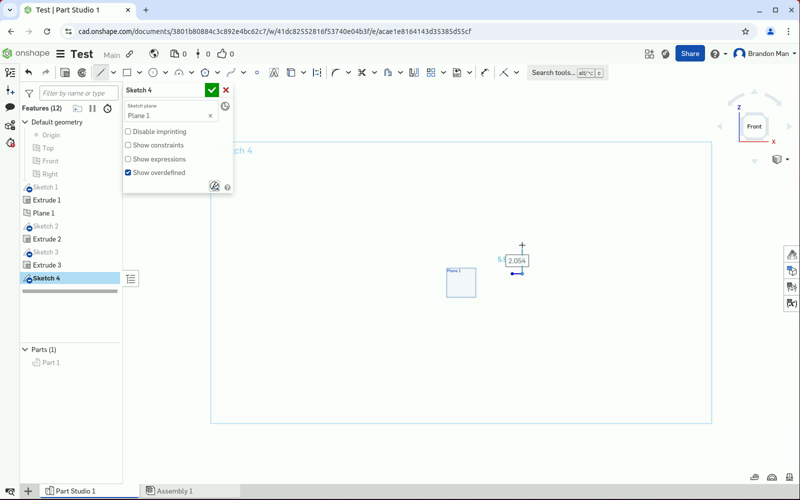
key_up(shift)
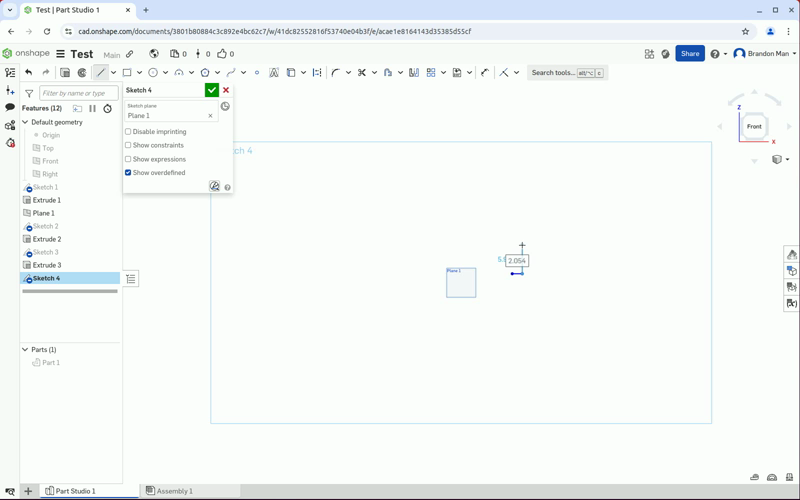
key_down(shift)
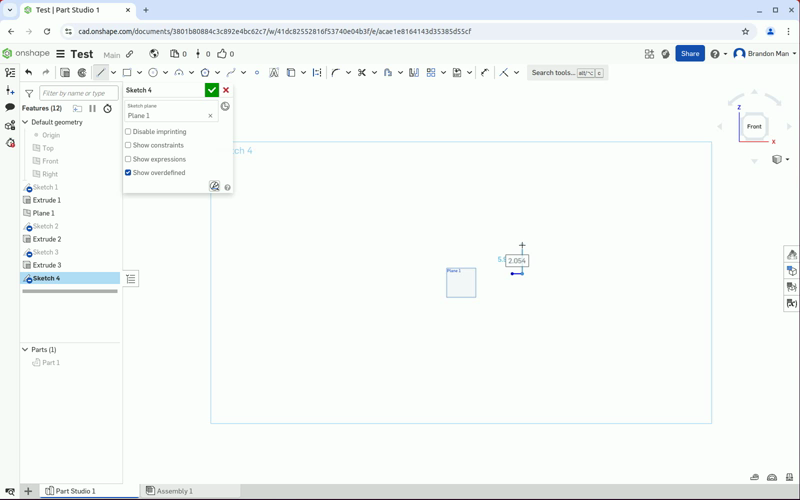
mouse_move(552, 244)
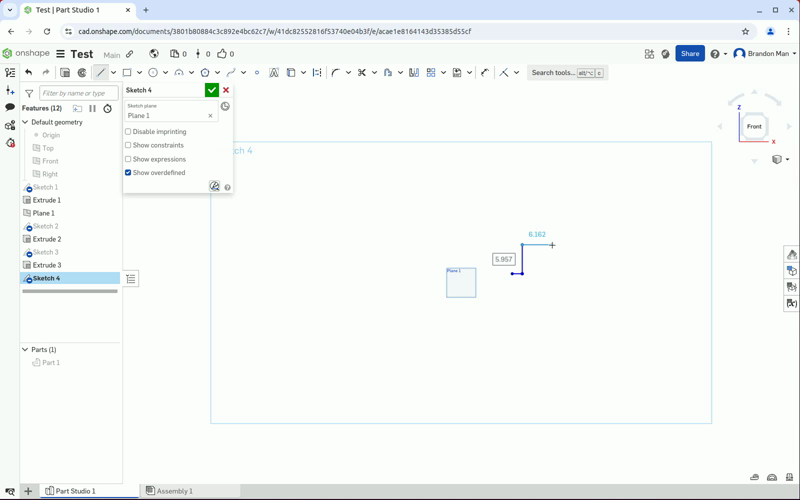
mouse_move(512, 244)
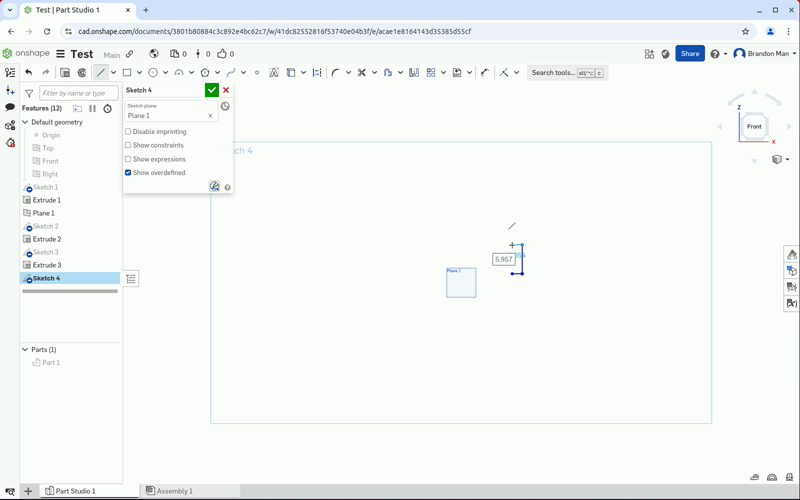
click(512, 244)
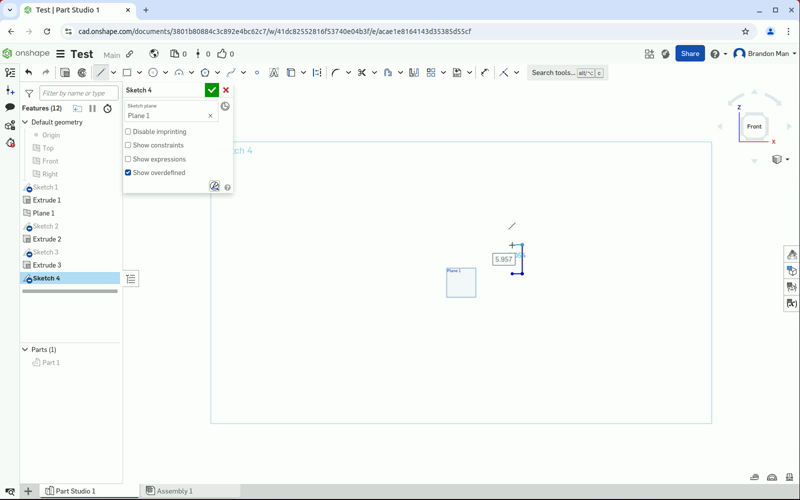
key_up(shift)
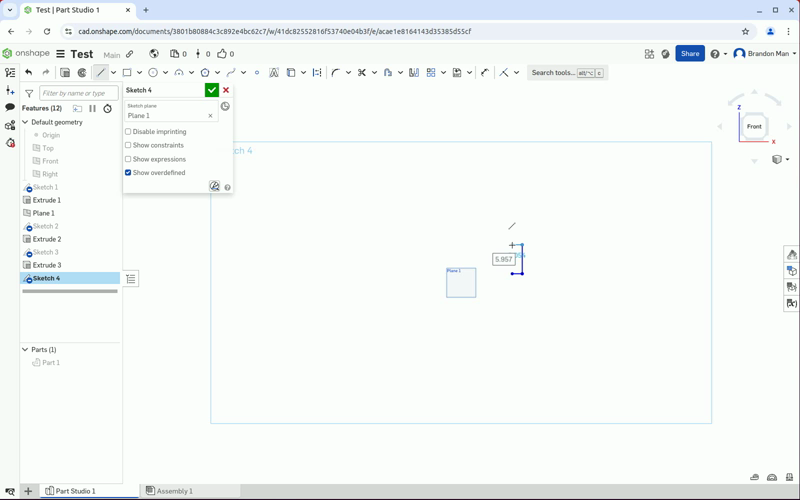
mouse_move(542, 244)
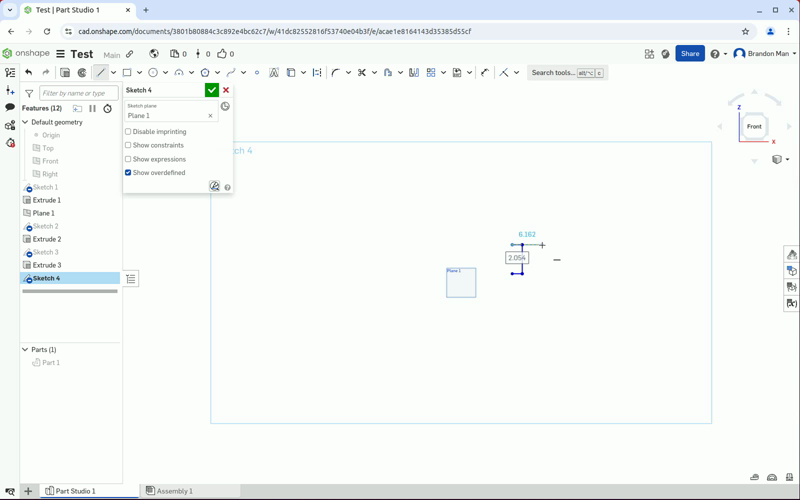
key_down(shift)
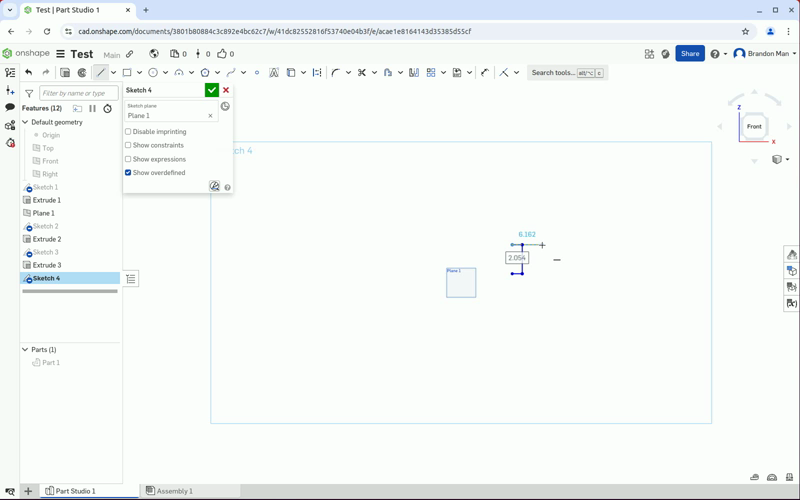
mouse_move(512, 273)
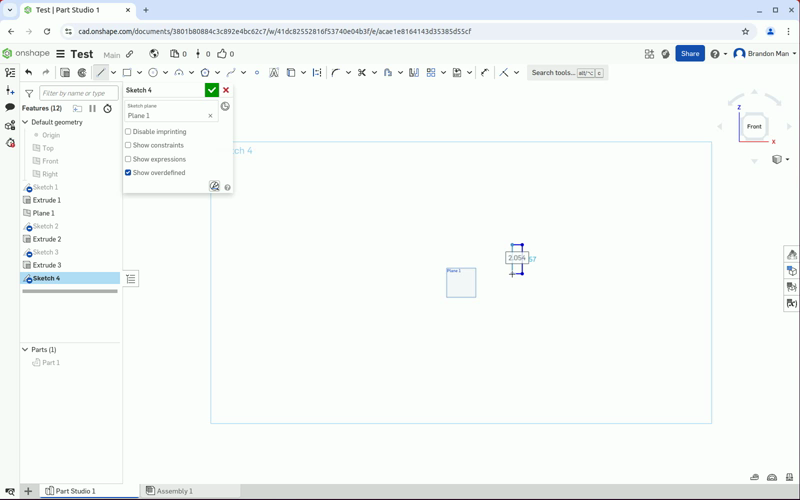
key_up(shift)
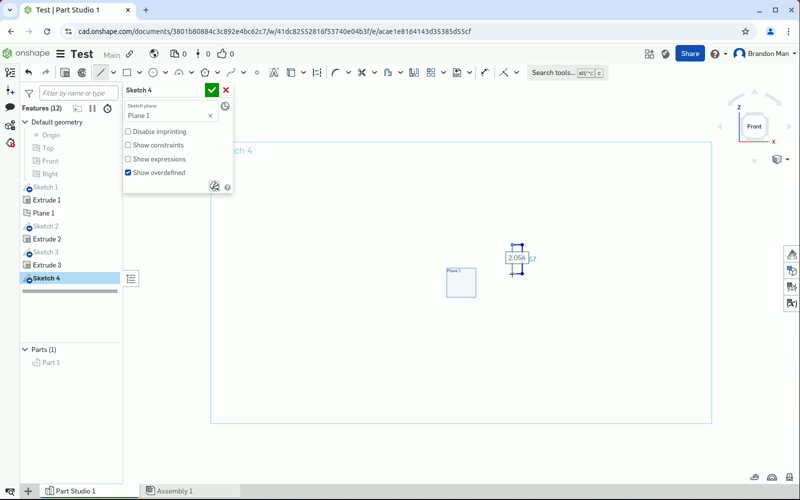
click(512, 273)
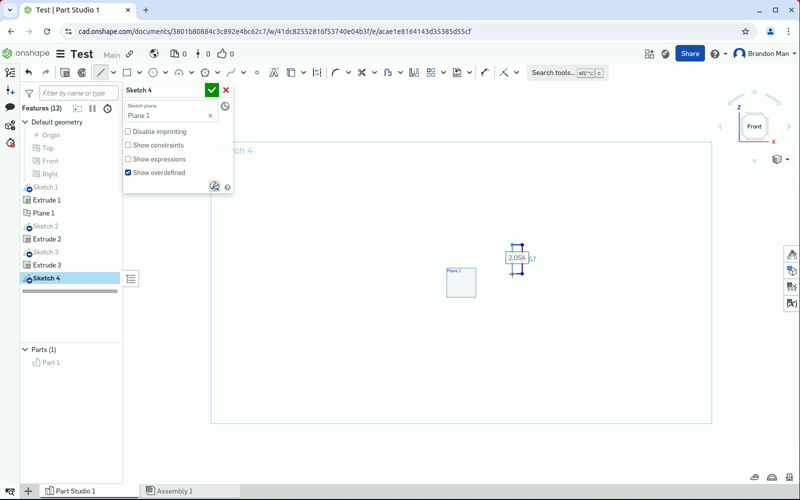
key(esc)
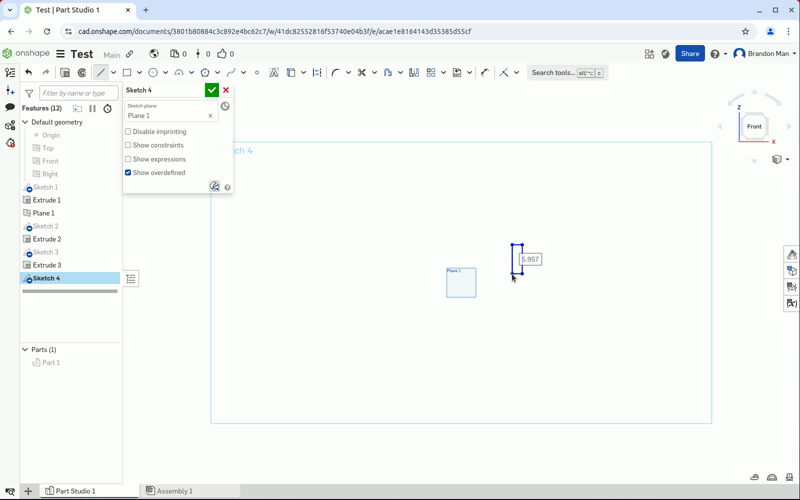
mouse_move(520, 249)
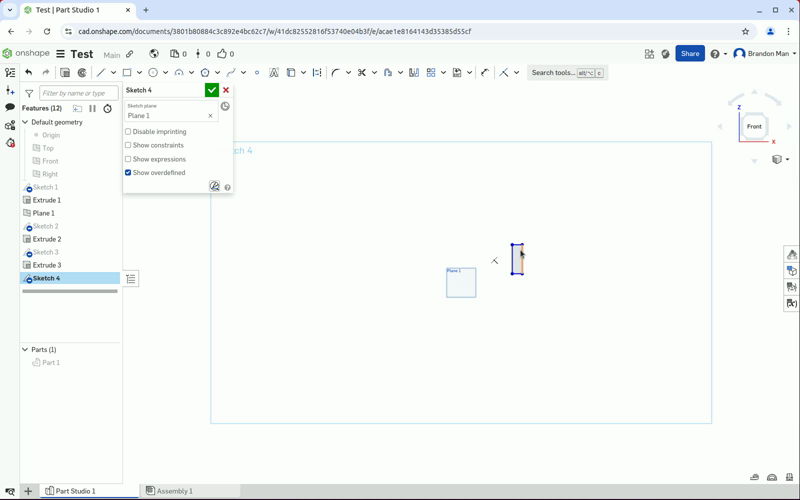
scroll(6)
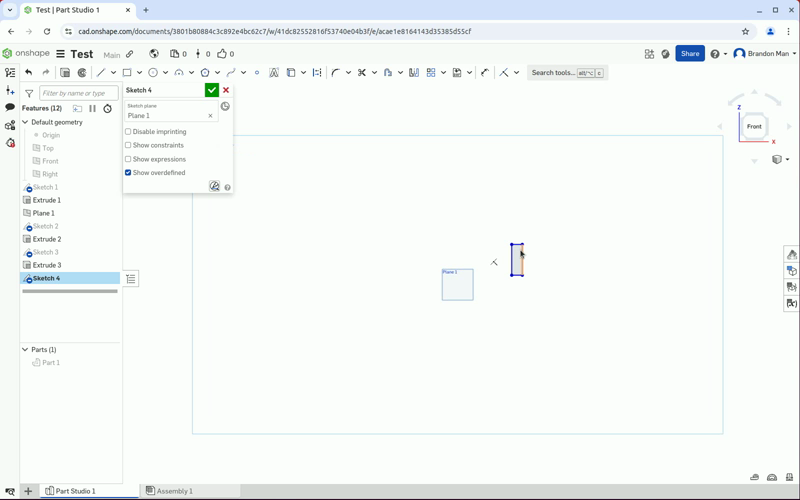
scroll(6)
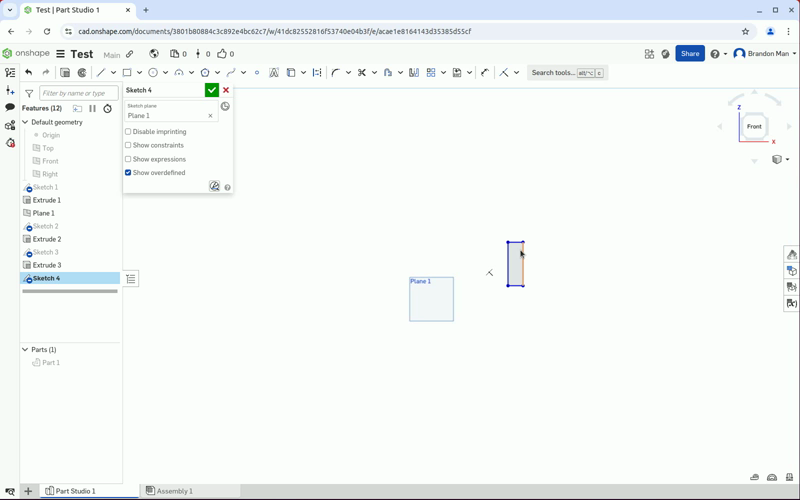
scroll(6)
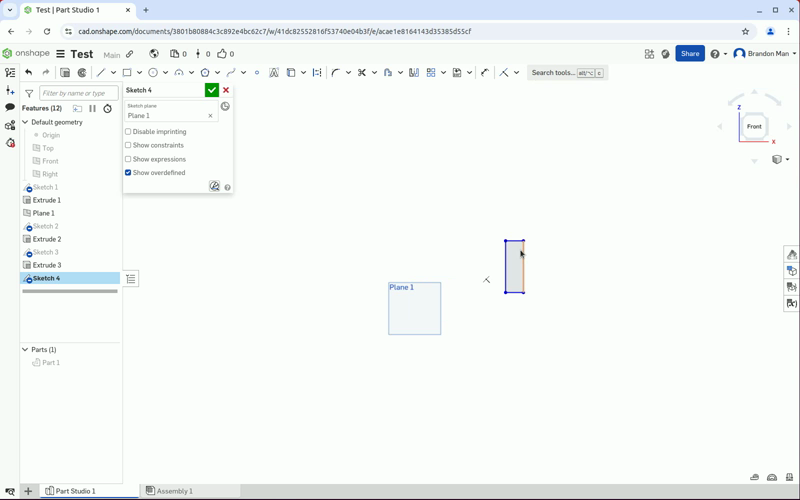
scroll(6)
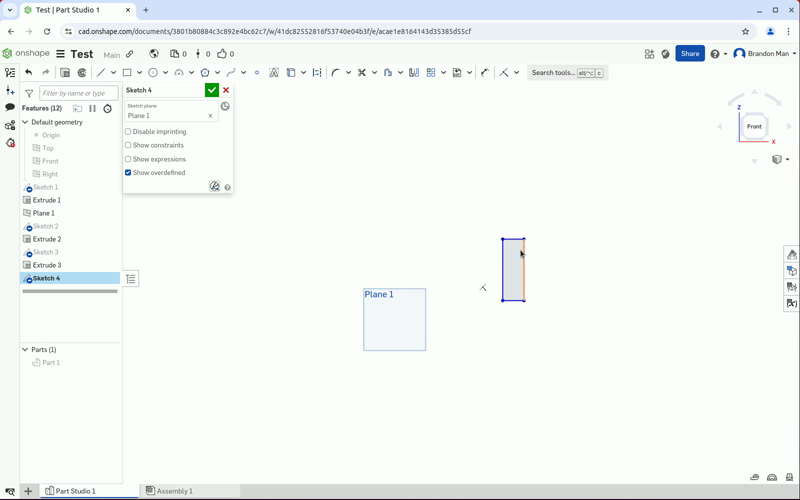
scroll(6)
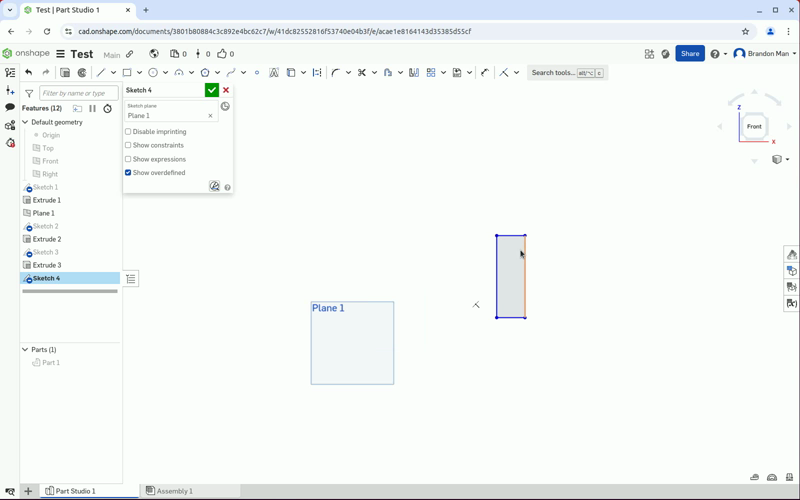
scroll(6)
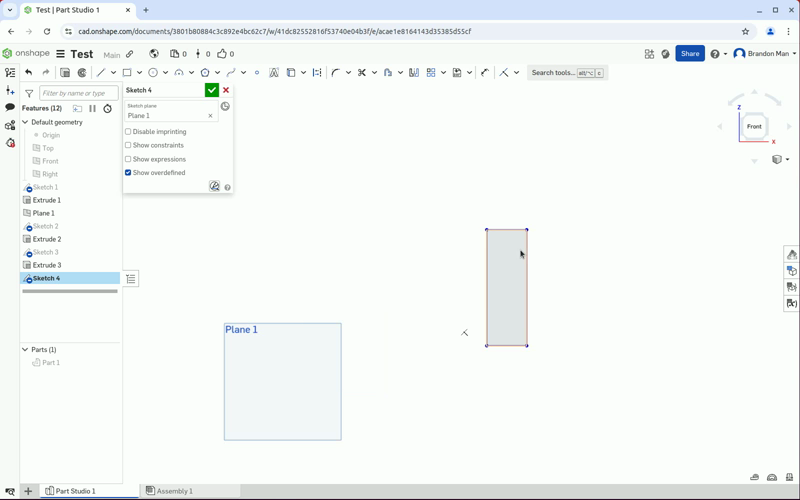
scroll(6)
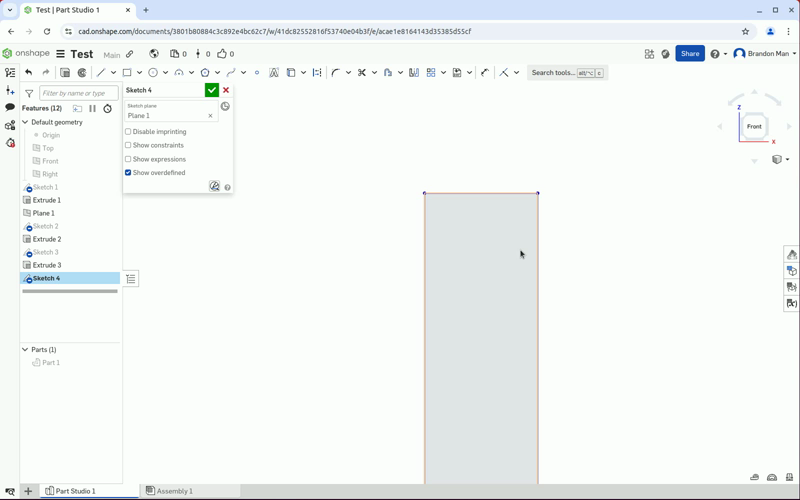
click(520, 249)
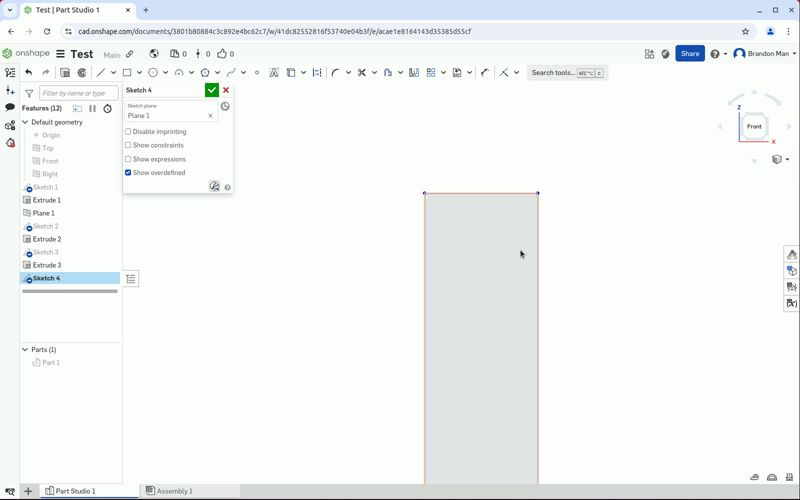
scroll(-6)
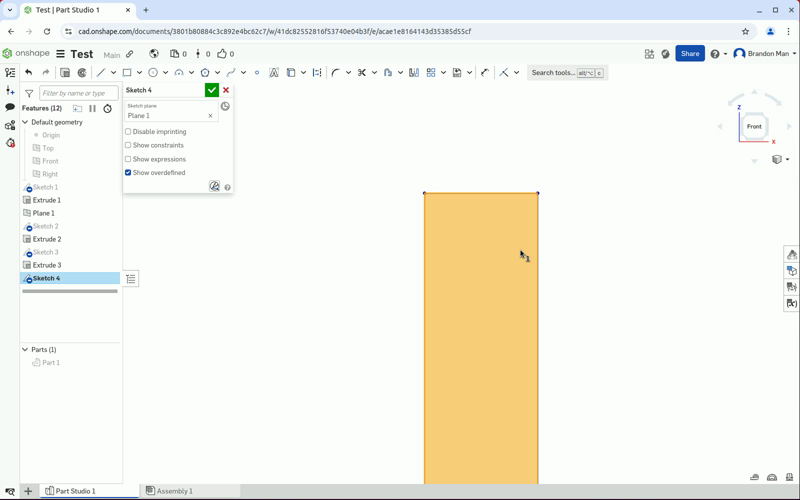
scroll(-6)
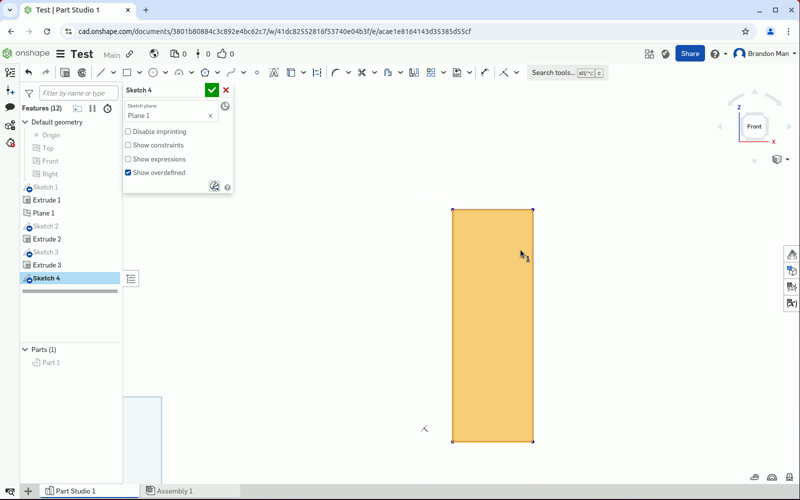
scroll(-6)
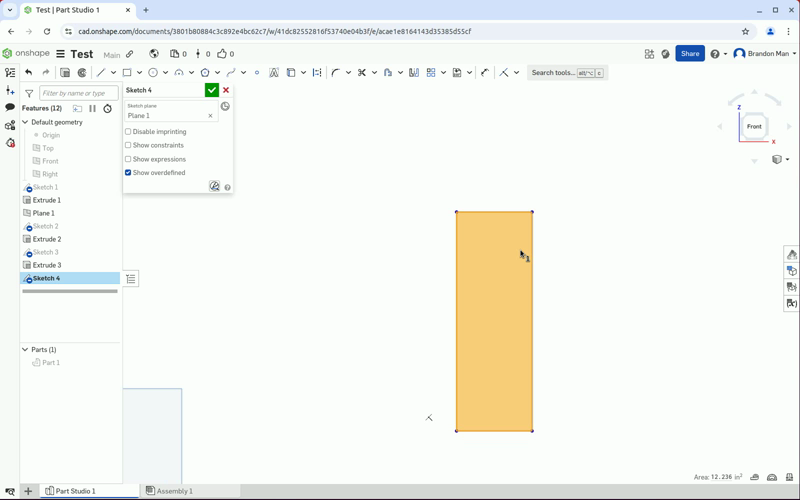
scroll(-6)
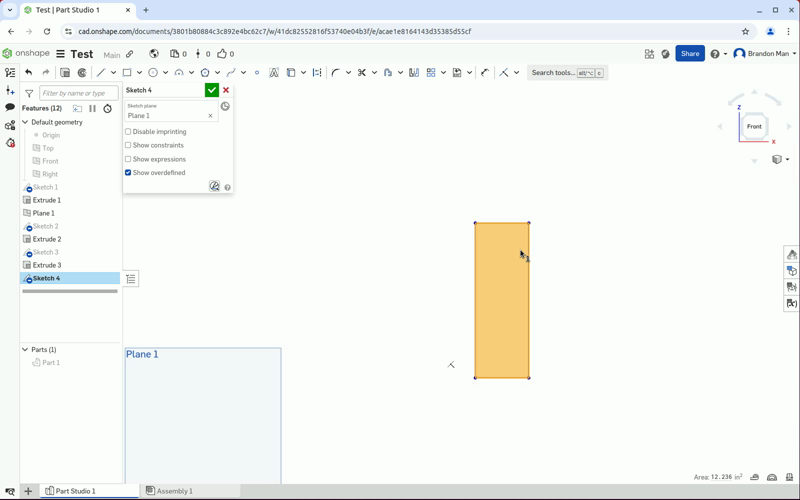
scroll(-6)
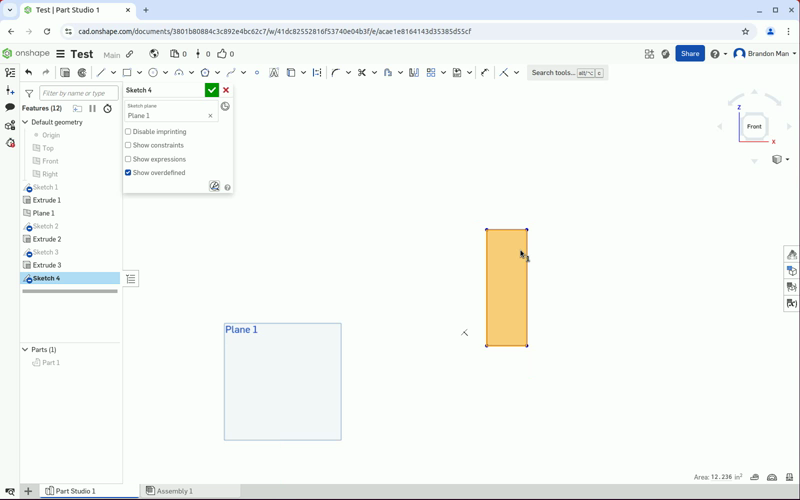
scroll(-6)
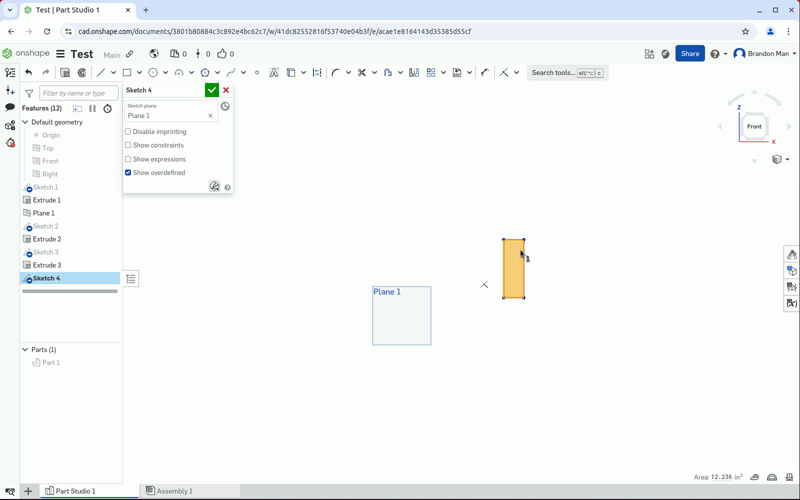
scroll(-6)
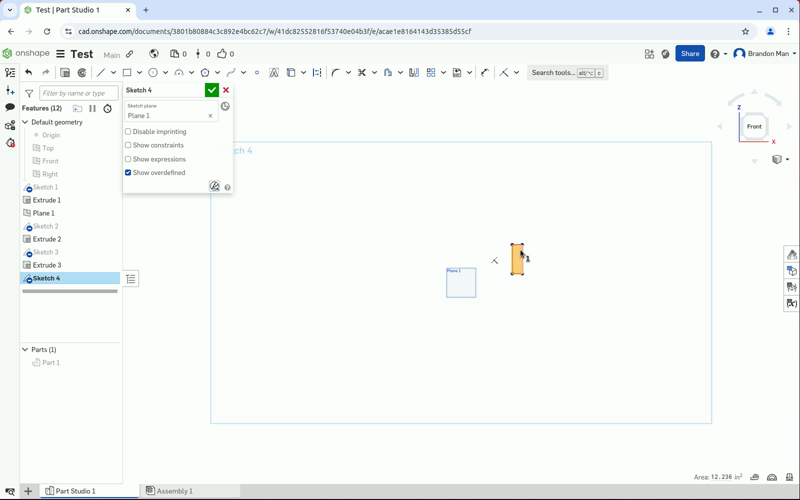
mouse_move(73, 352)
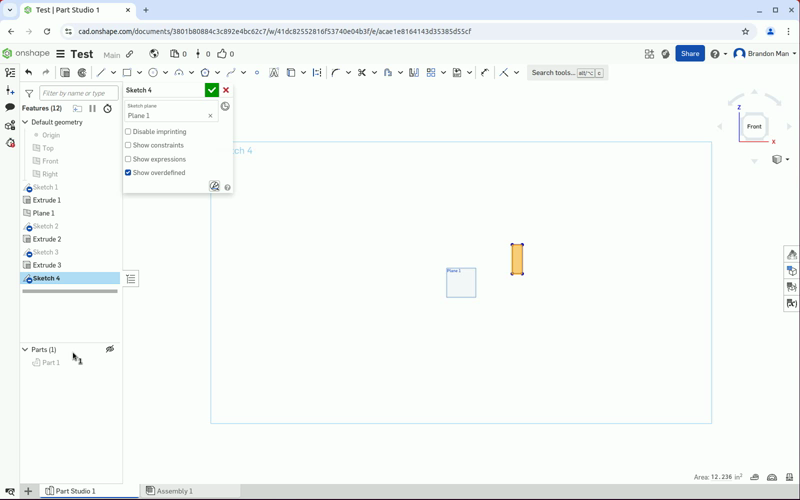
key(shift+y)
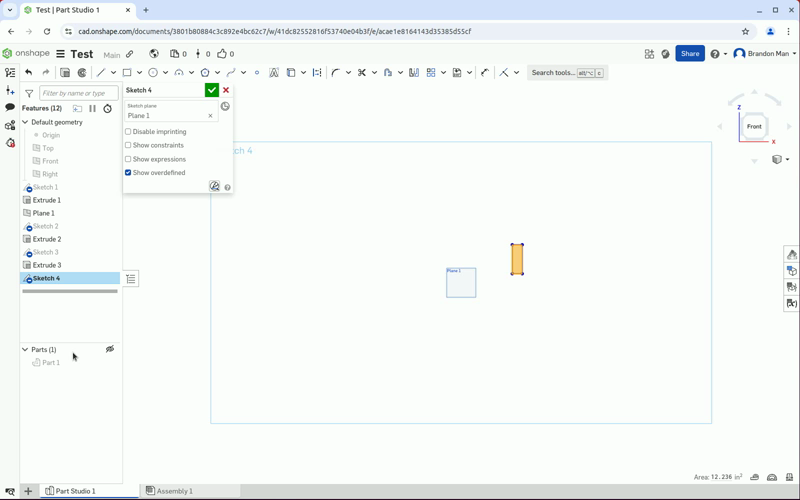
key(shift+e)
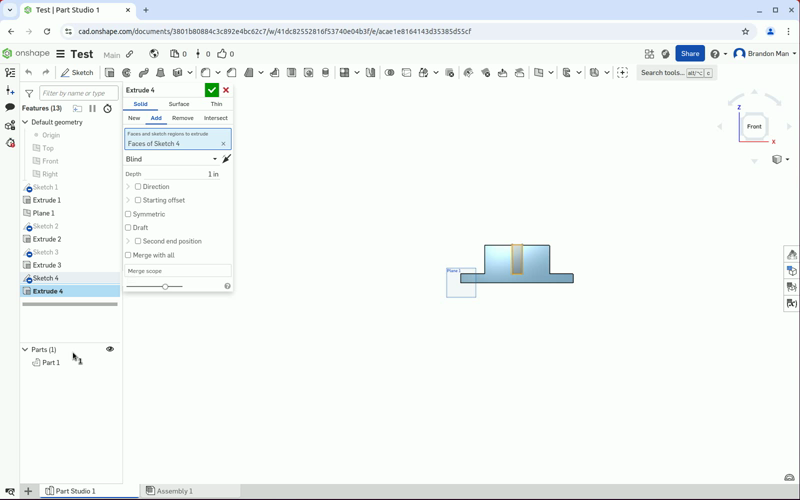
mouse_move(143, 106)
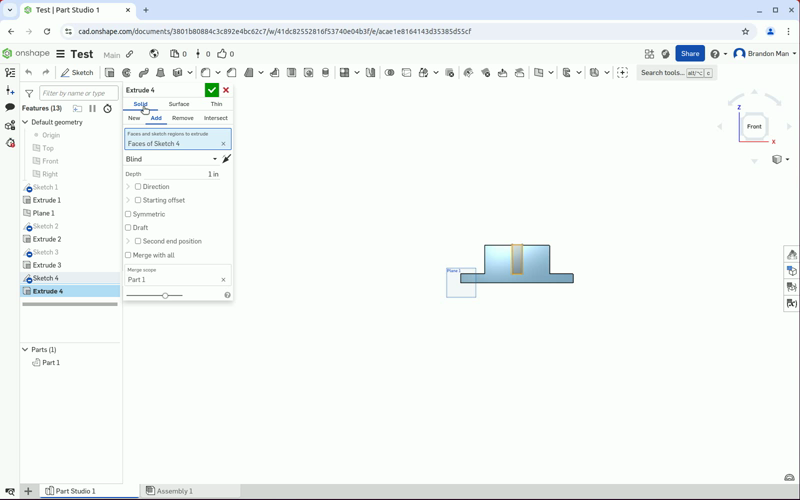
click(143, 106)
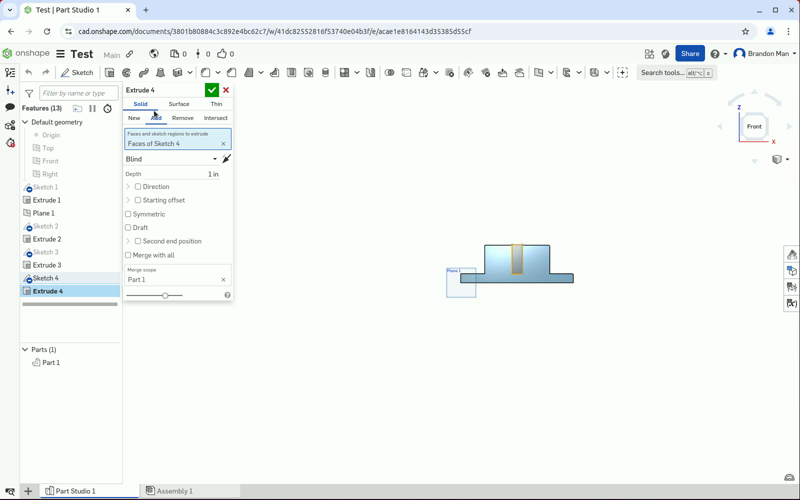
mouse_move(186, 120)
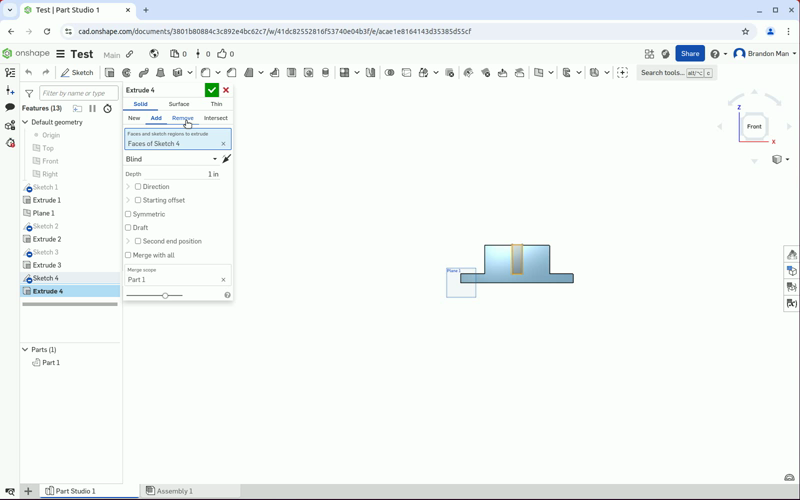
click(186, 120)
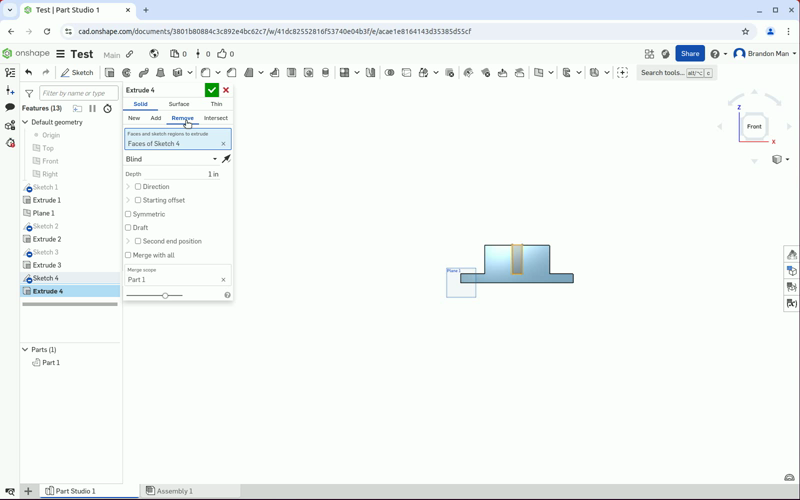
key(tab, 4)
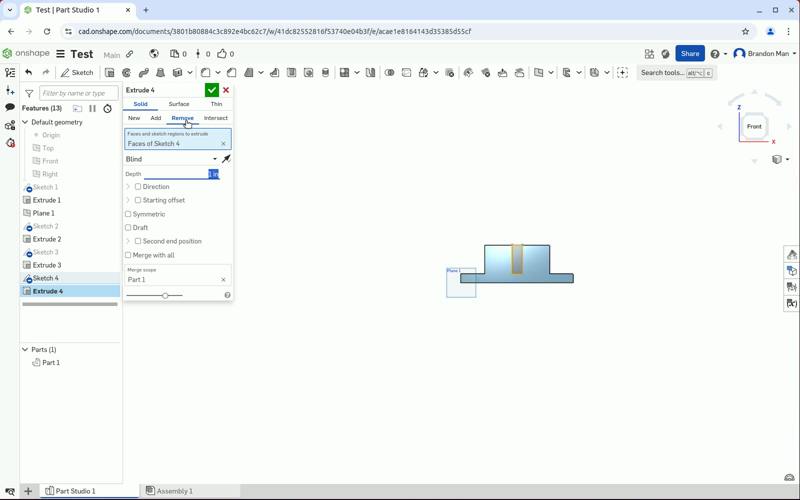
text(11.554)
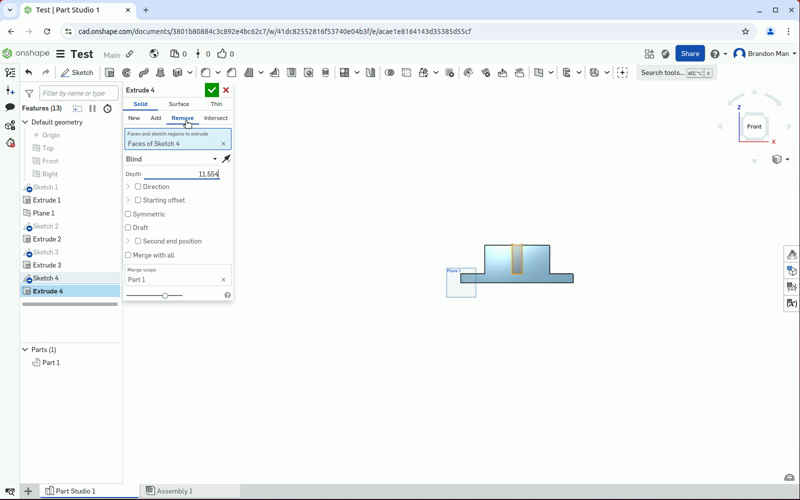
key(tab, 6)
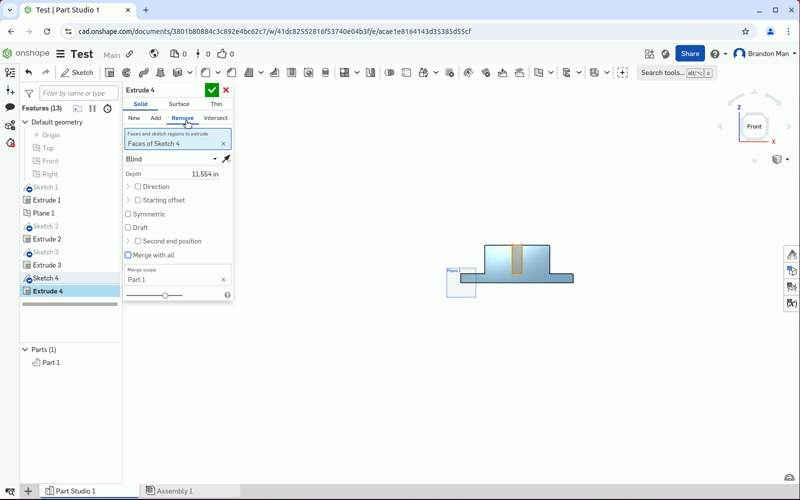
key(space)
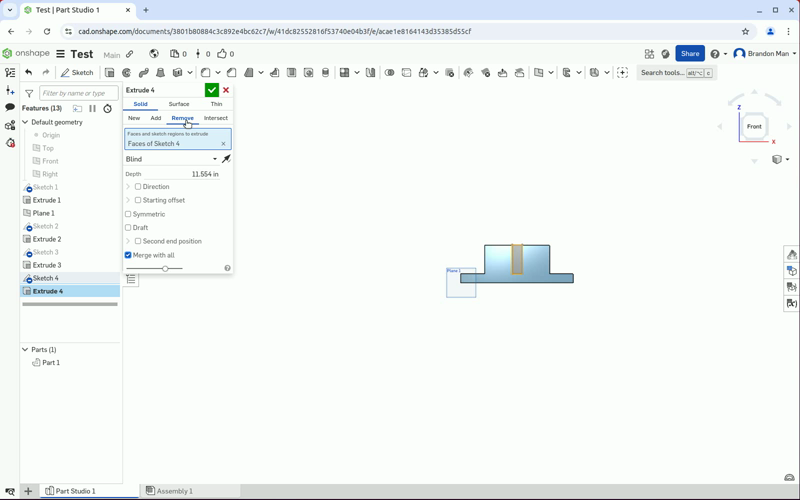
key(enter)
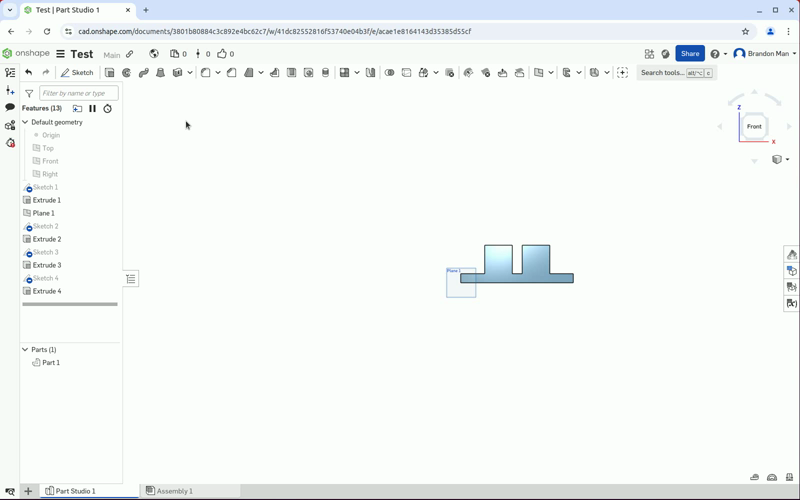
key(shift+h)
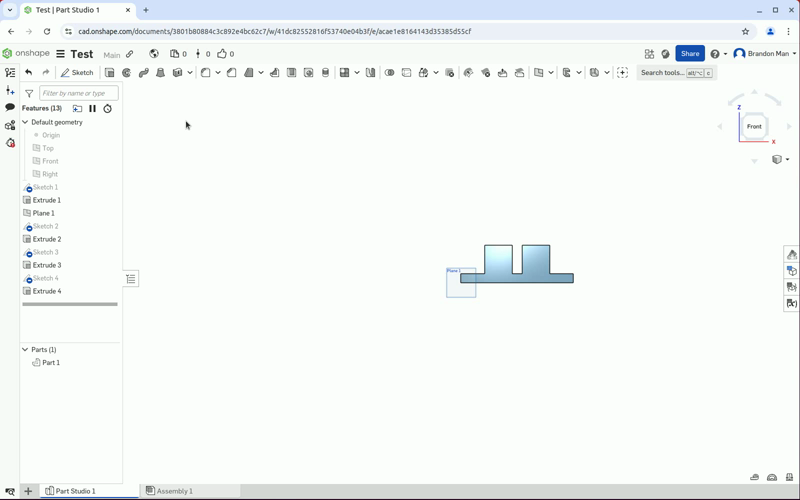
key(shift+h)
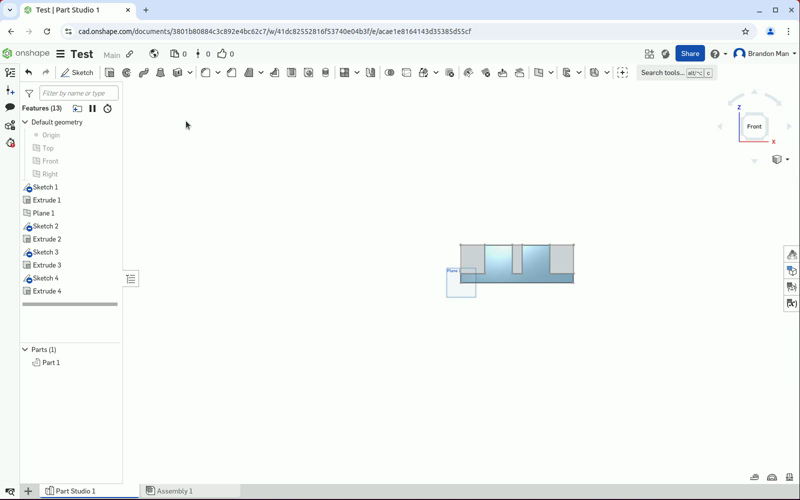
key(shift+7)
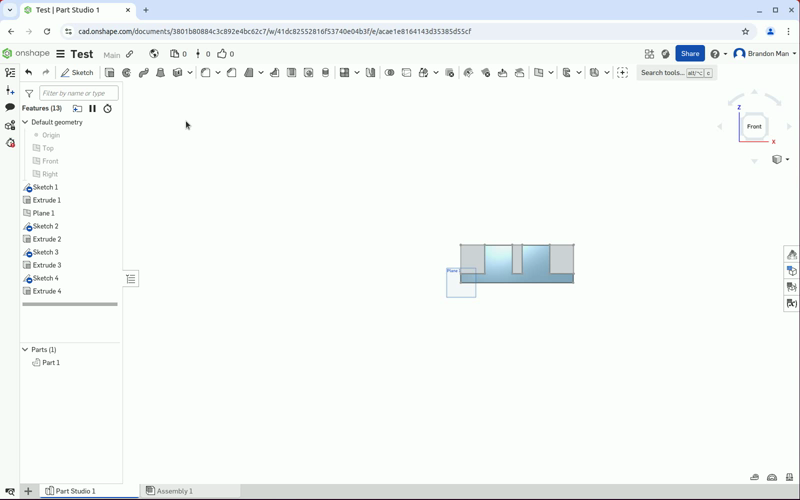
key(left, 2)
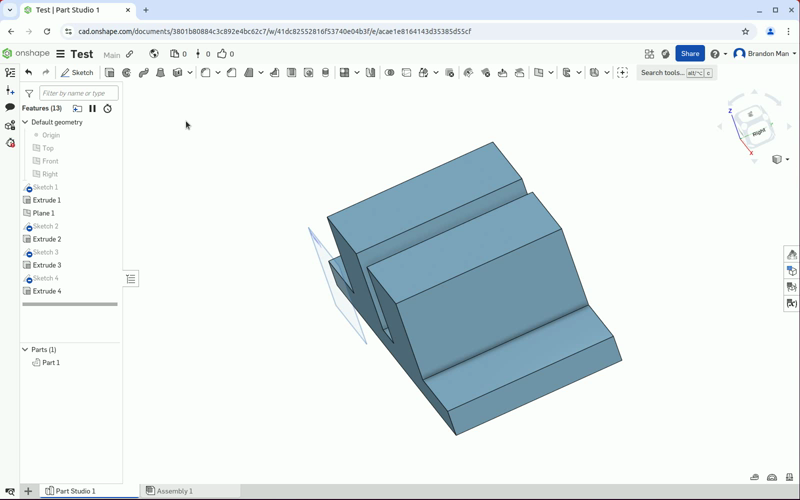
key(down, 2)
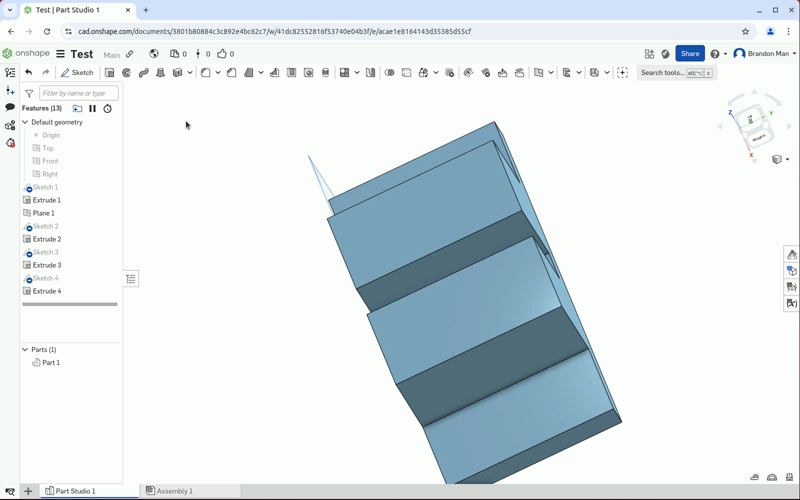
key(up, 2)
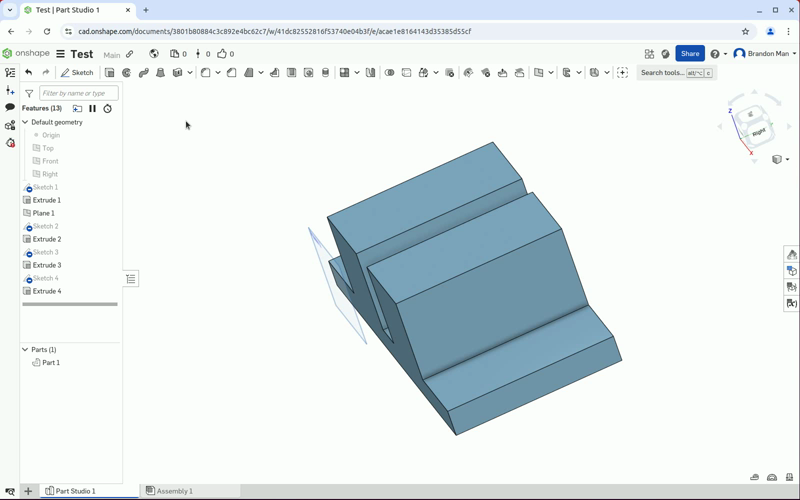
key(right, 2)
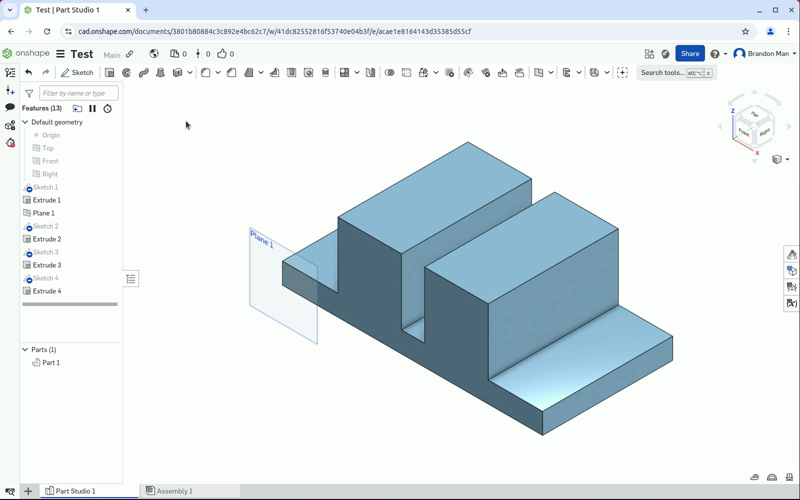
mouse_move(73, 189)
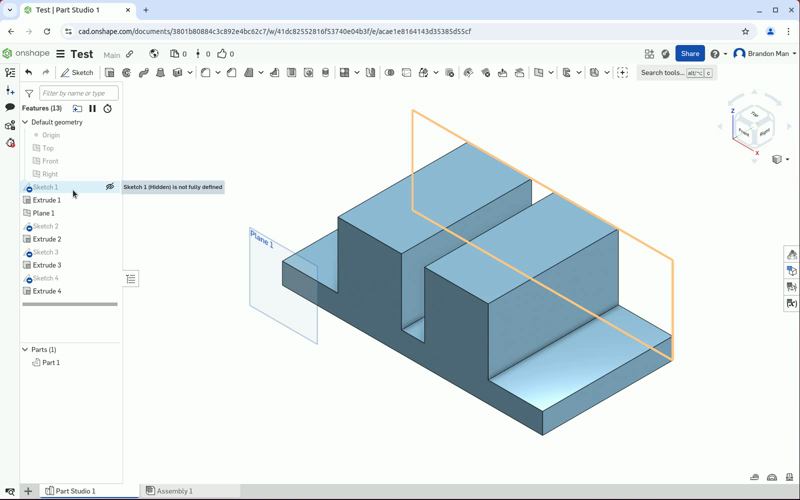
click(73, 189)